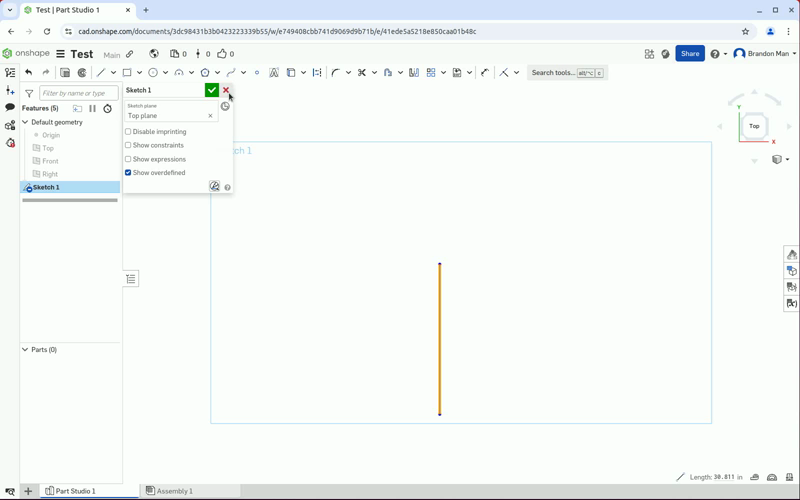
key(shift+h)
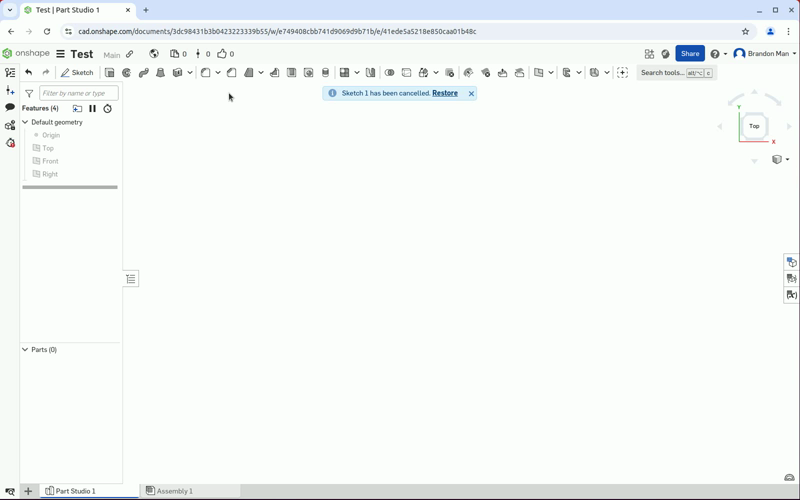
mouse_move(73, 352)
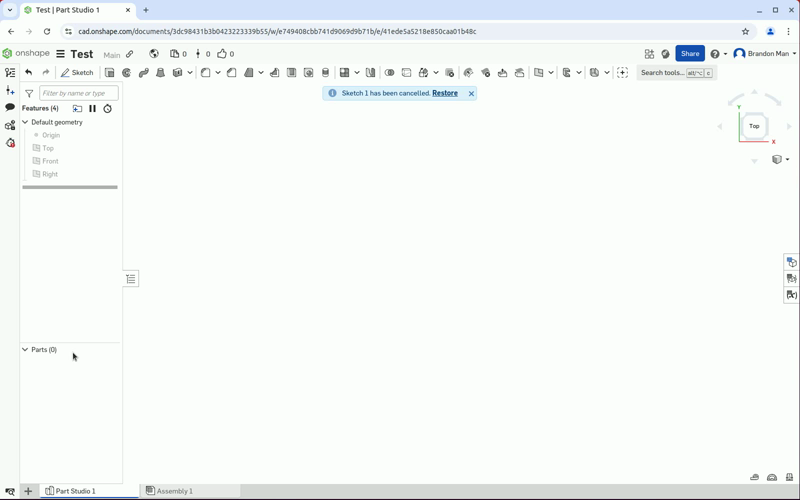
key(y)
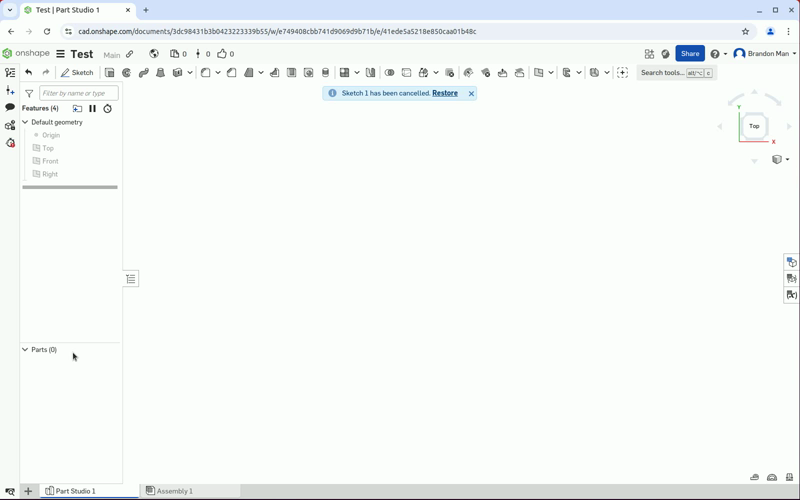
key(shift+p)
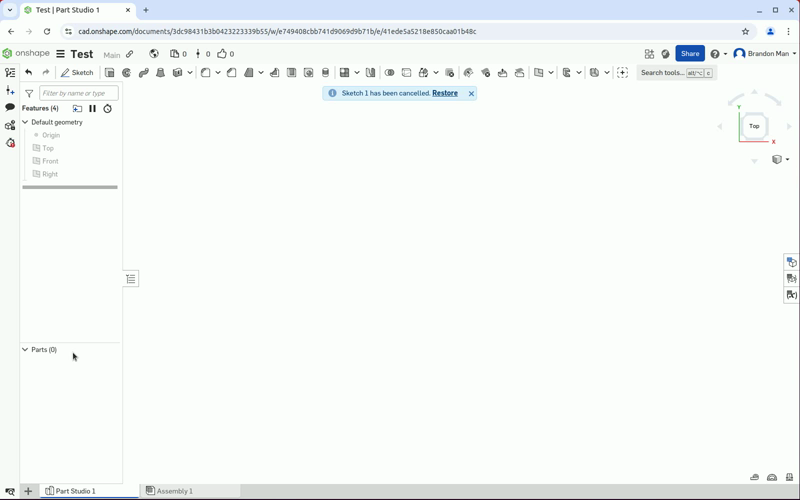
key(space)
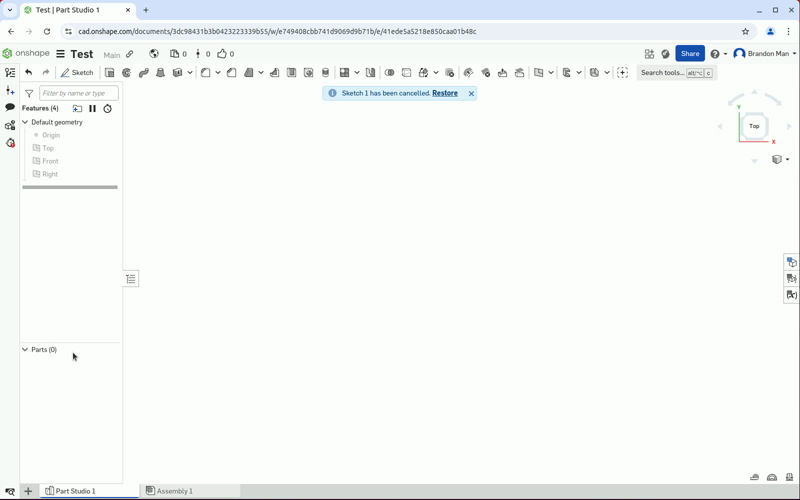
key_down(shift)
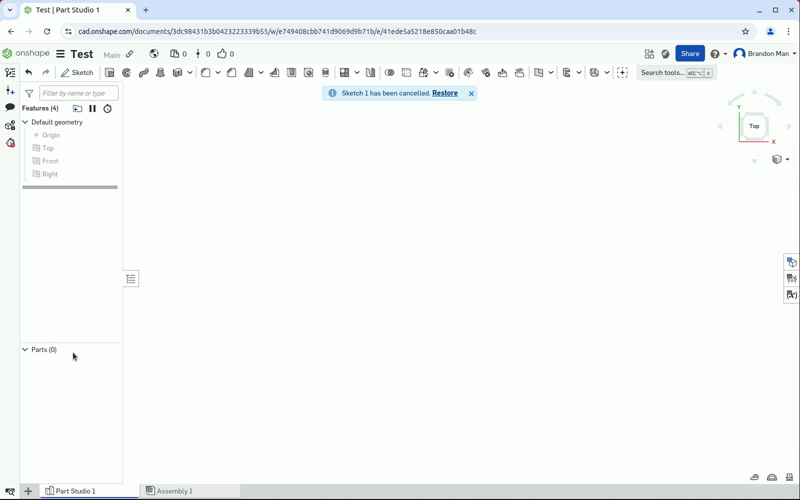
key(up)
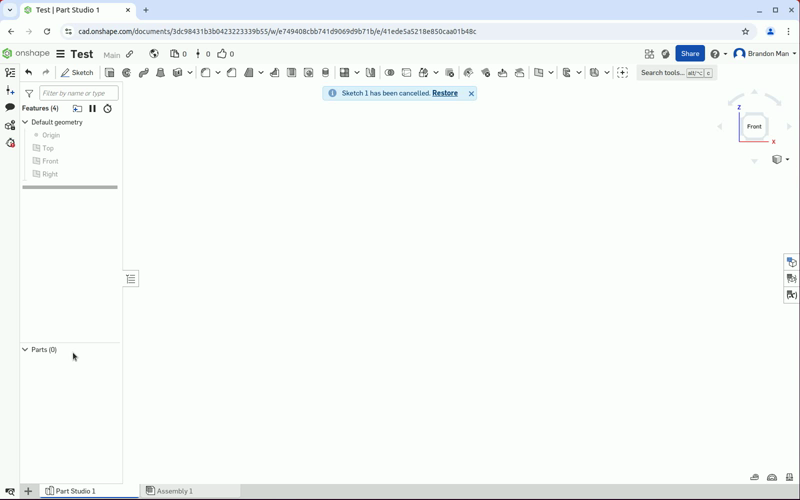
key_up(shift)
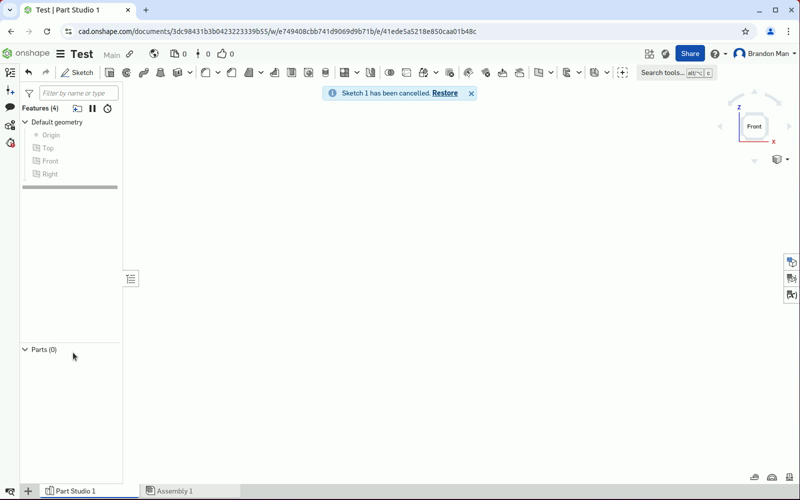
mouse_move(73, 352)
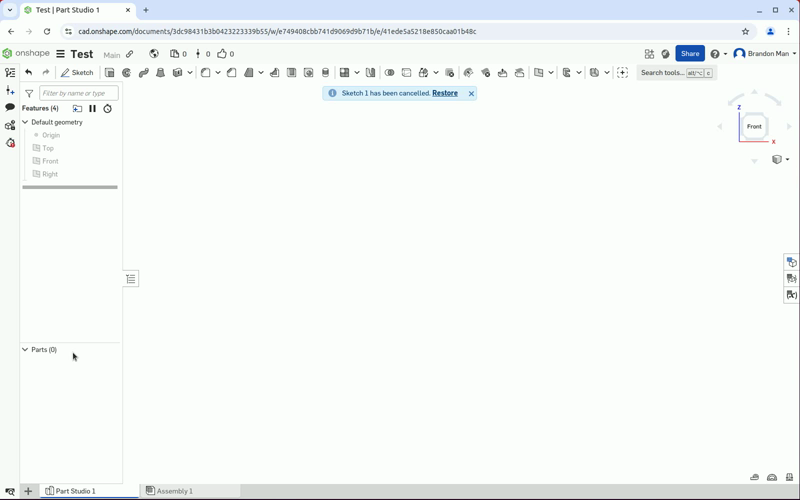
key(shift+y)
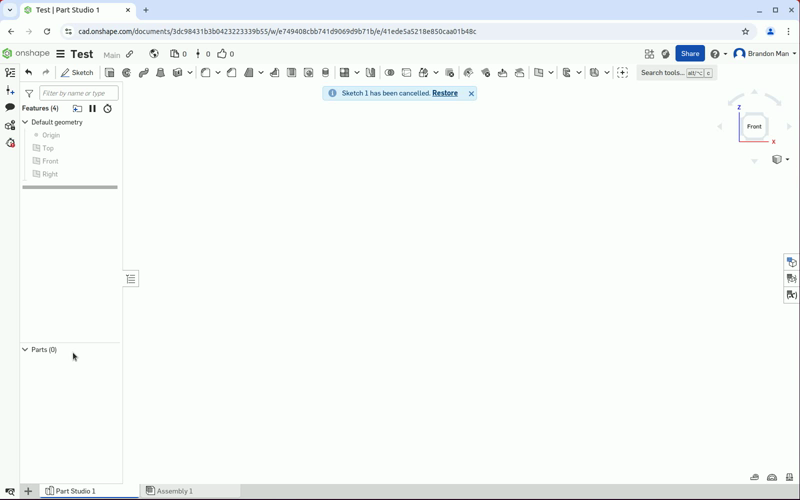
key(shift+s)
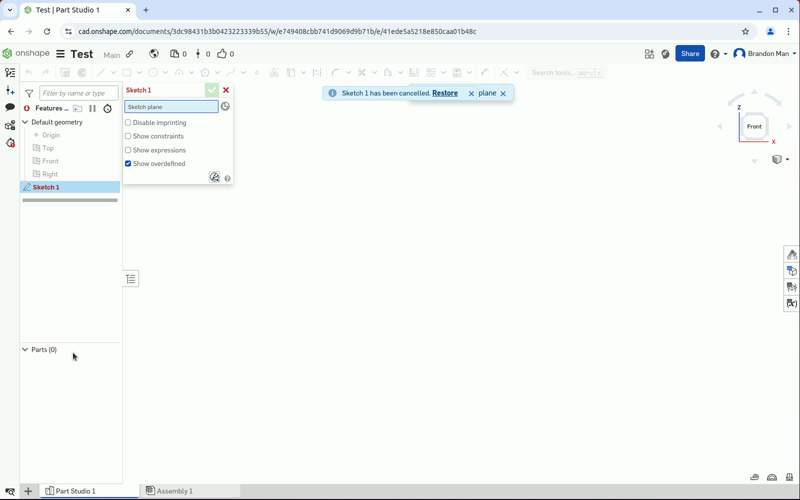
mouse_move(73, 163)
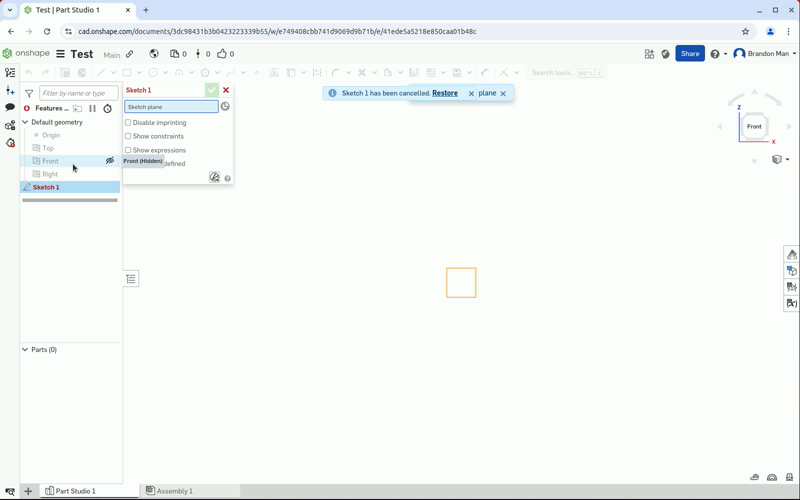
click(73, 163)
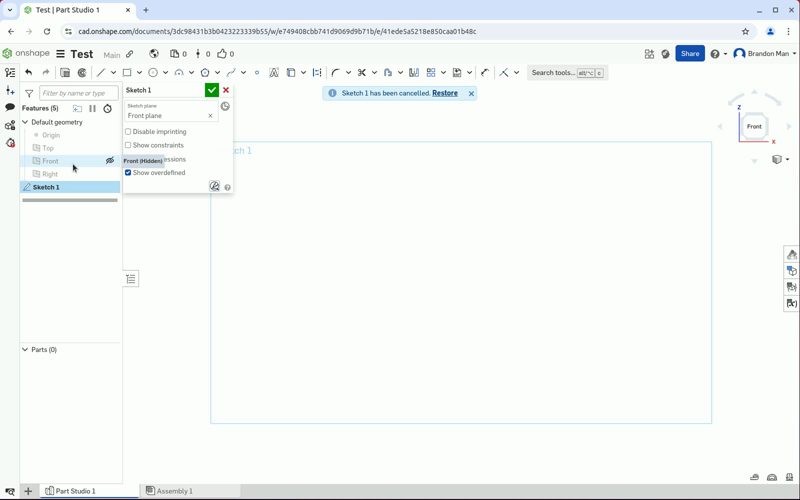
mouse_move(73, 352)
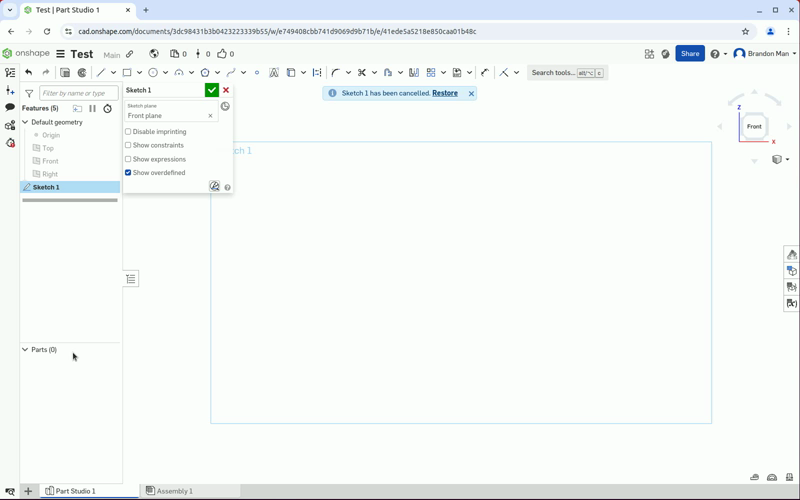
key(y)
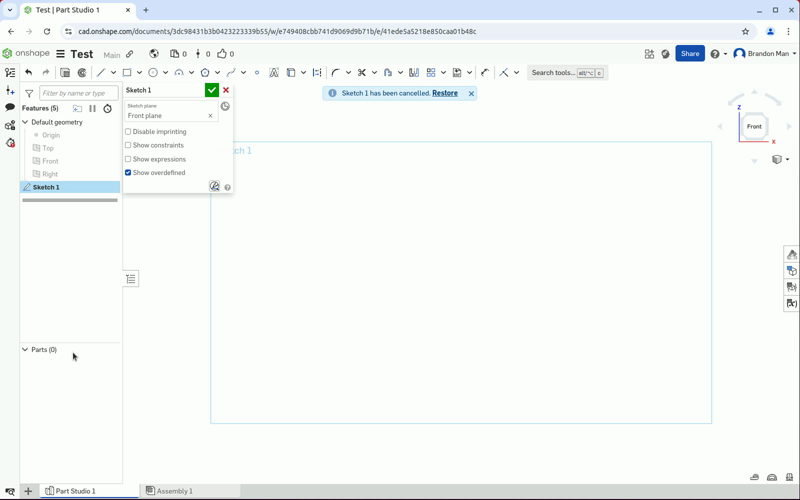
key(l)
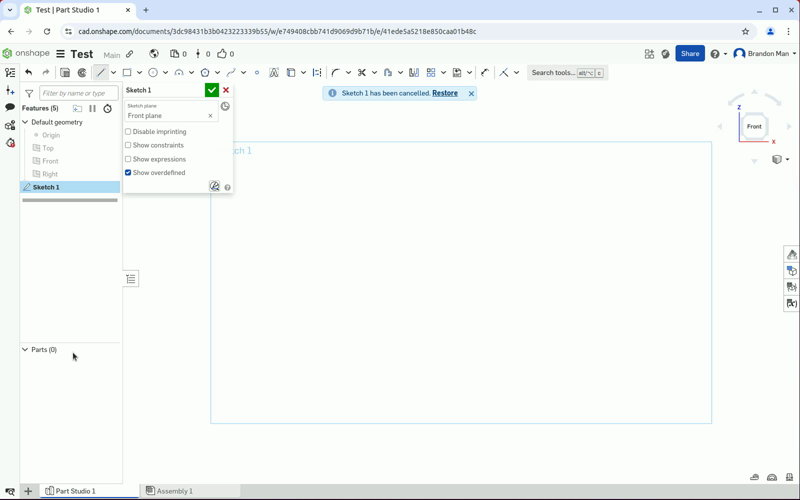
key_down(shift)
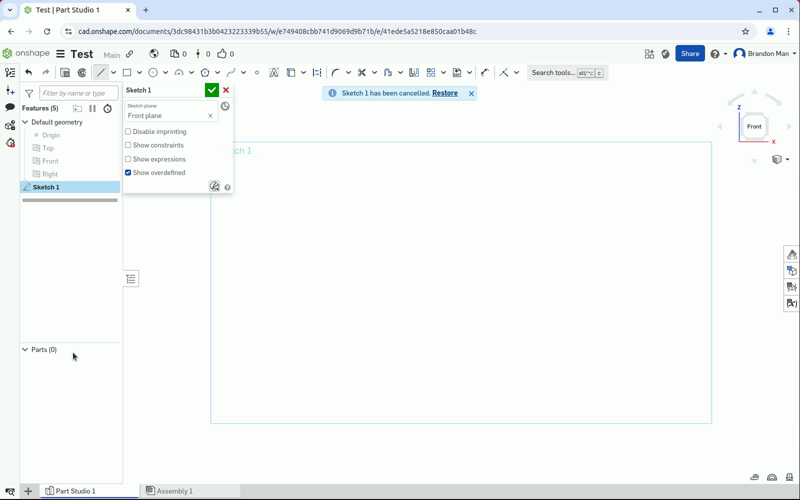
mouse_move(348, 246)
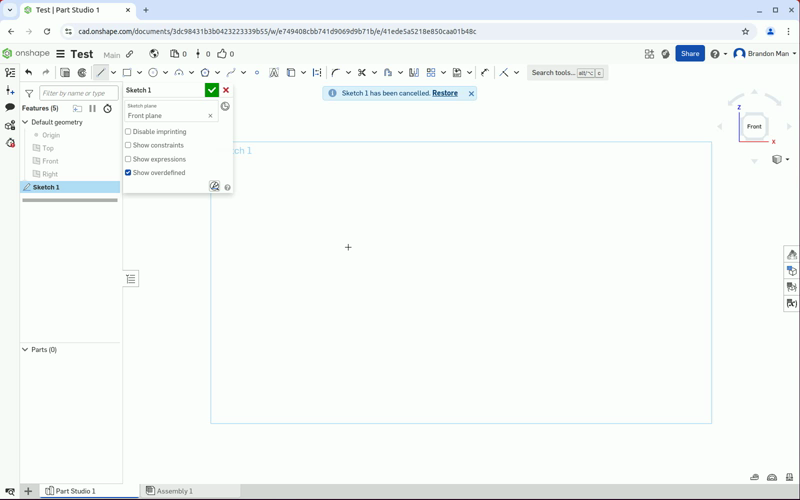
click(348, 246)
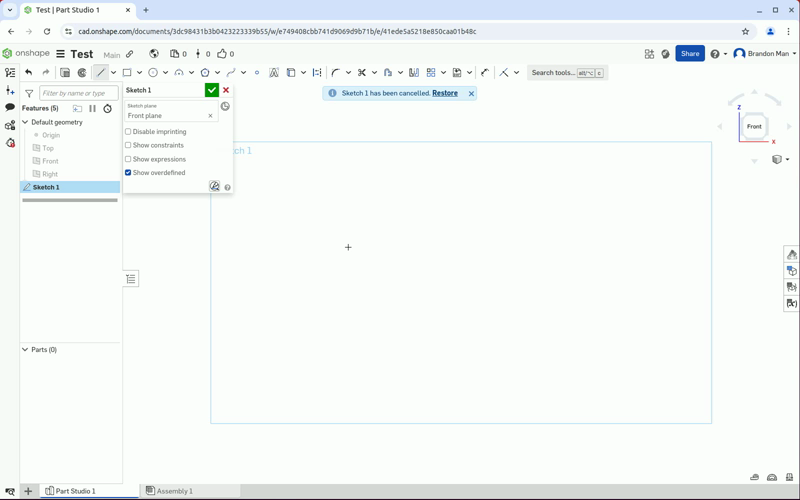
key_up(shift)
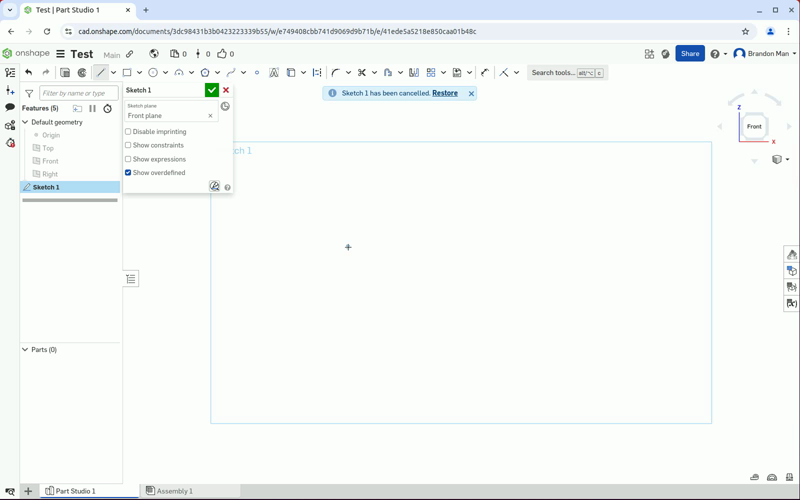
key_down(shift)
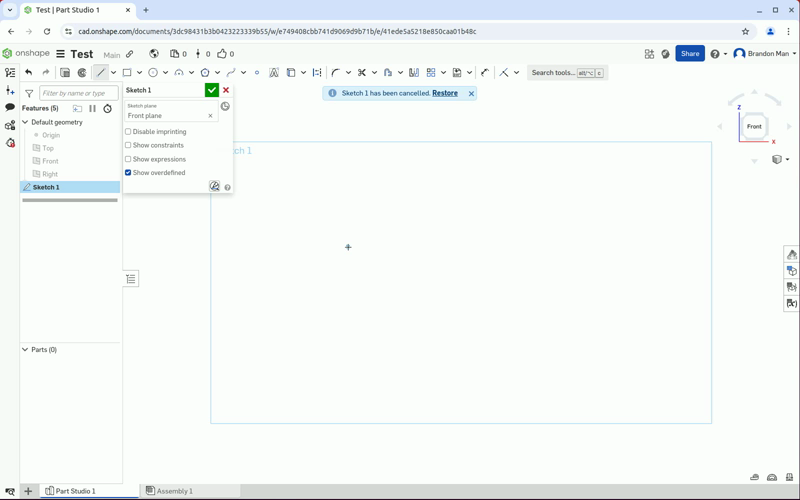
mouse_move(378, 246)
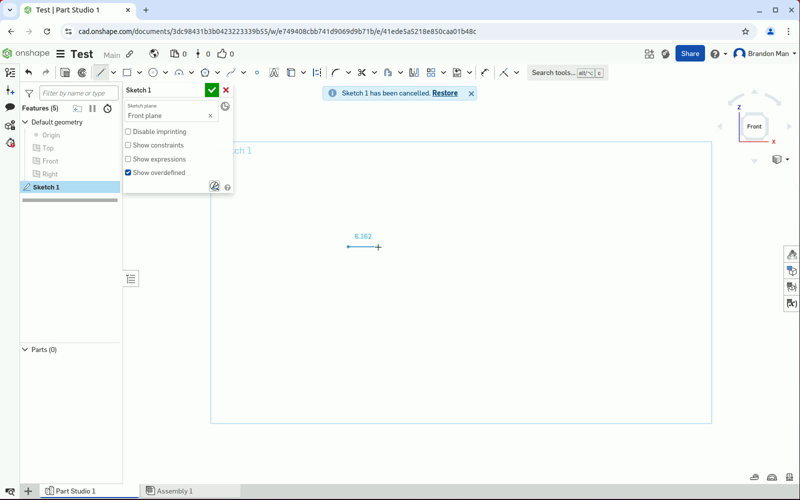
mouse_move(386, 246)
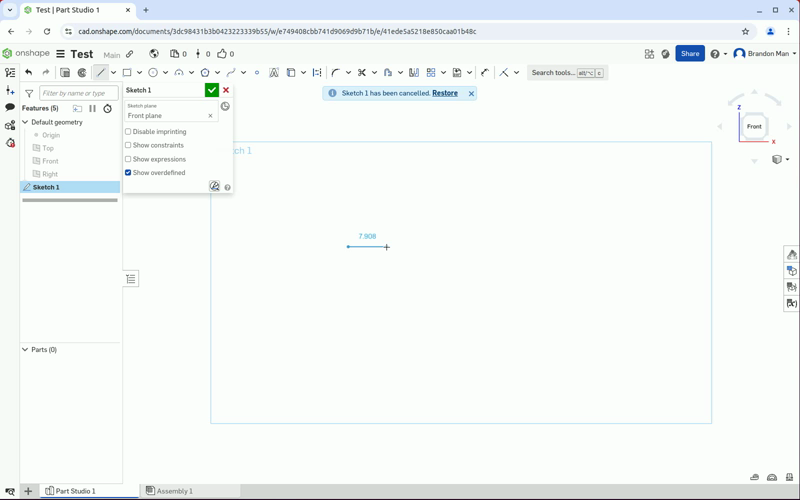
click(386, 246)
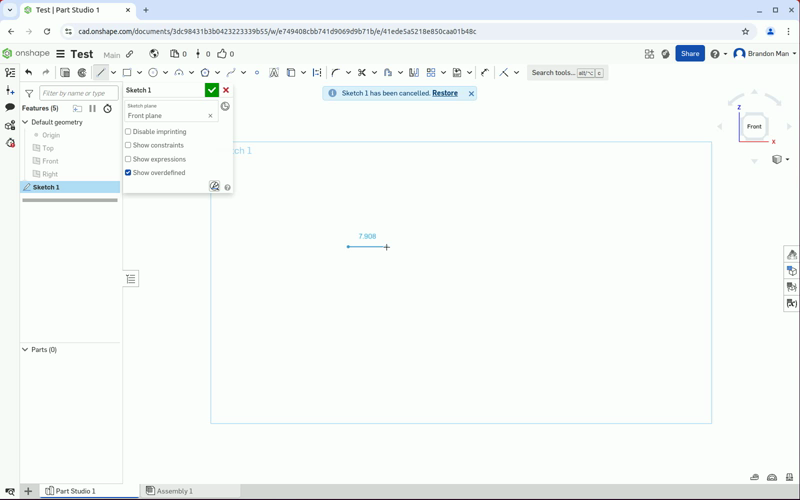
key_up(shift)
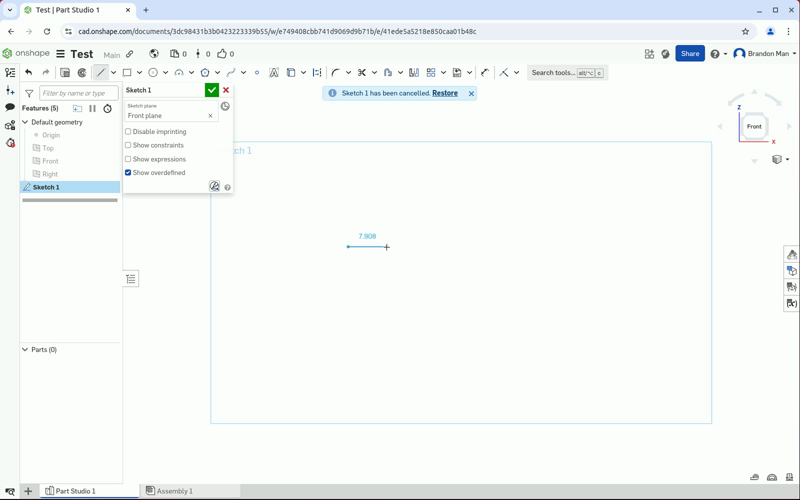
key_down(shift)
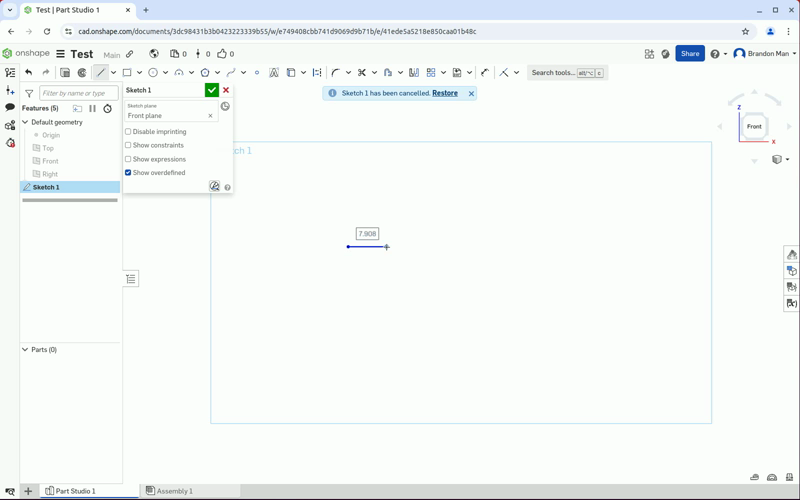
mouse_move(416, 246)
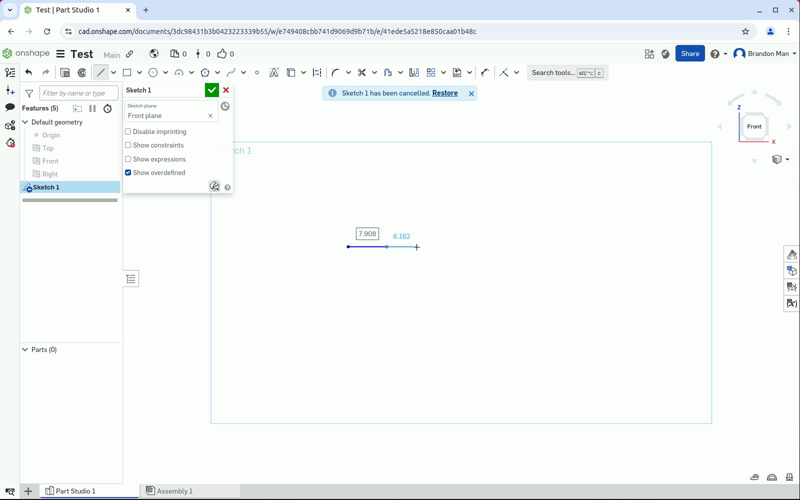
mouse_move(386, 208)
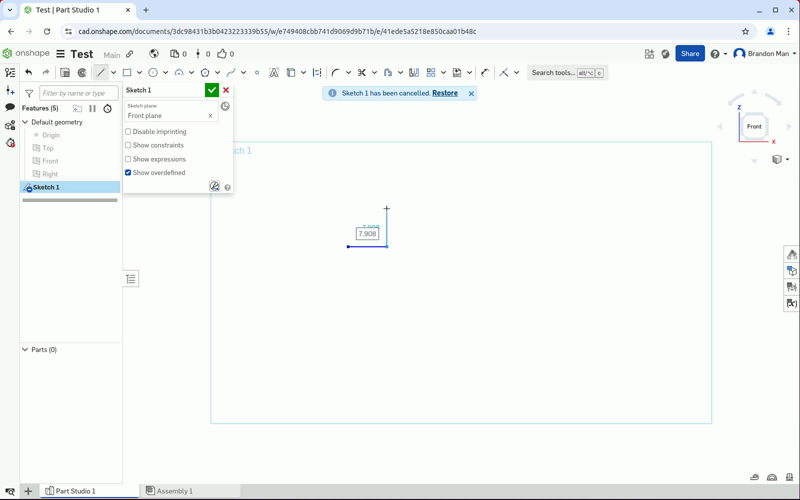
click(386, 208)
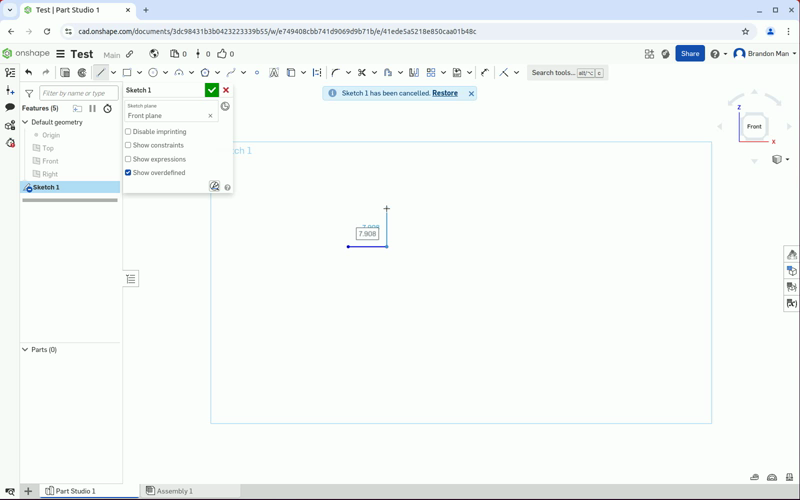
key_up(shift)
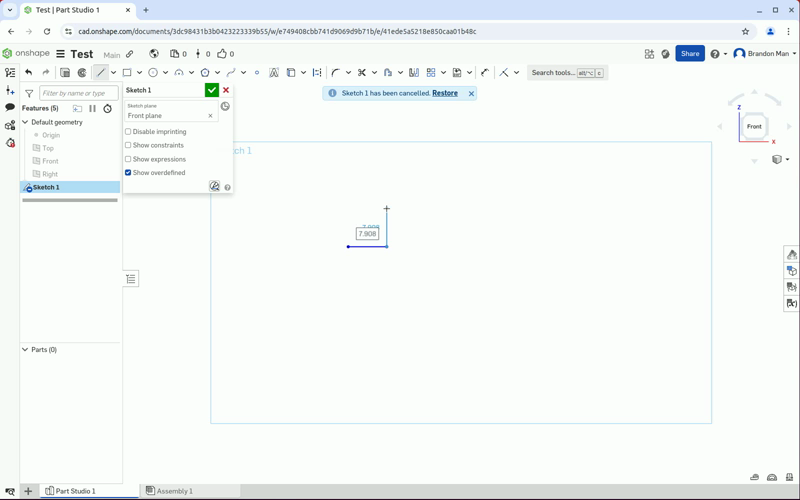
key_down(shift)
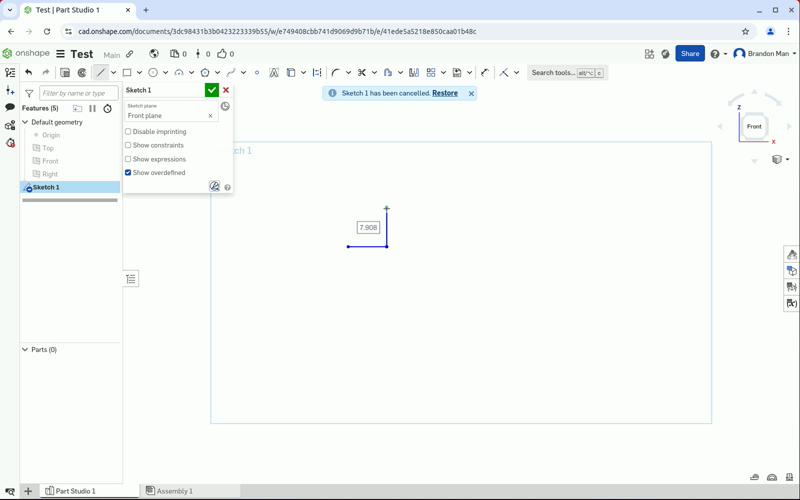
mouse_move(416, 208)
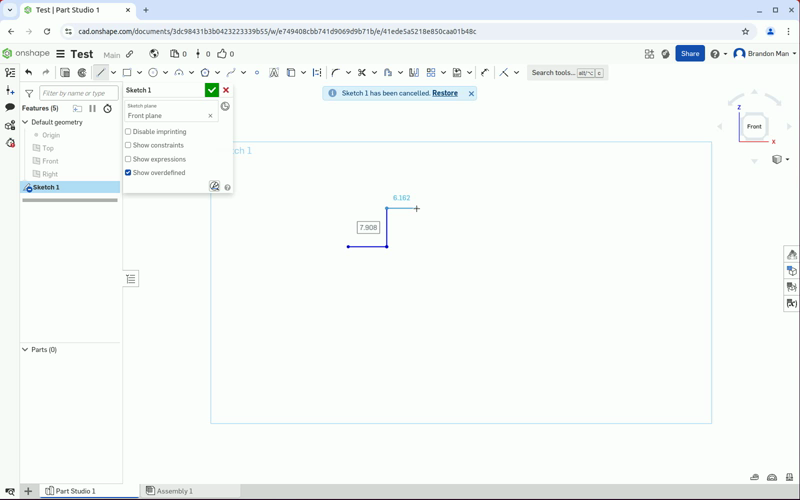
mouse_move(348, 208)
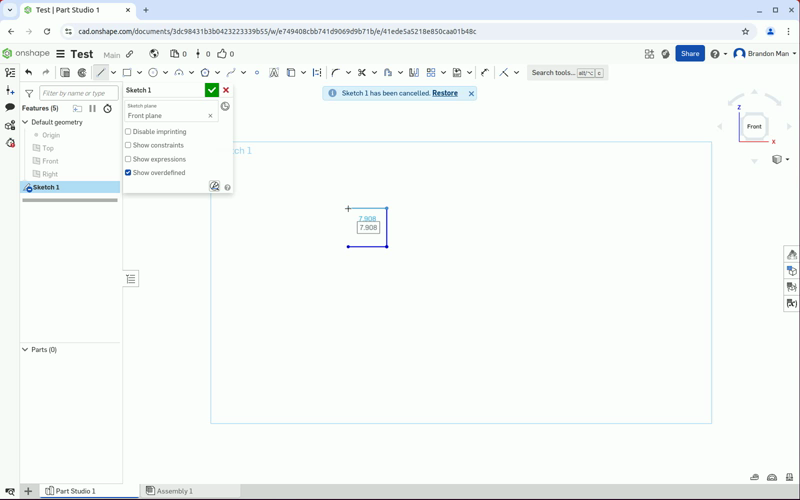
click(348, 208)
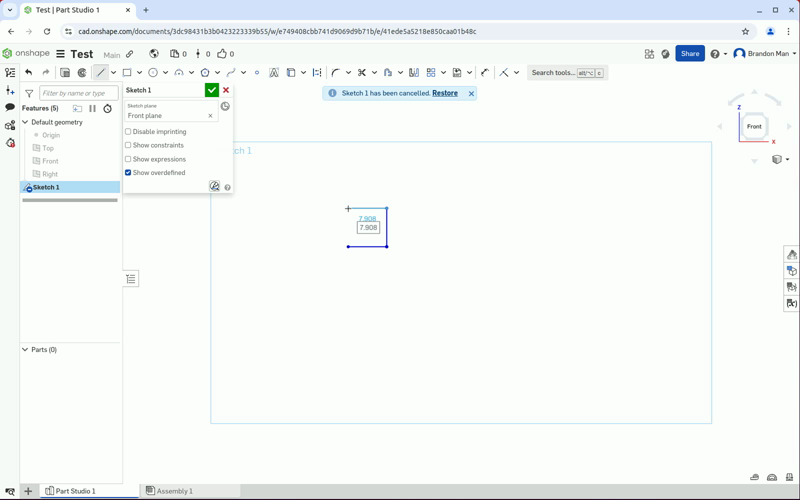
key_up(shift)
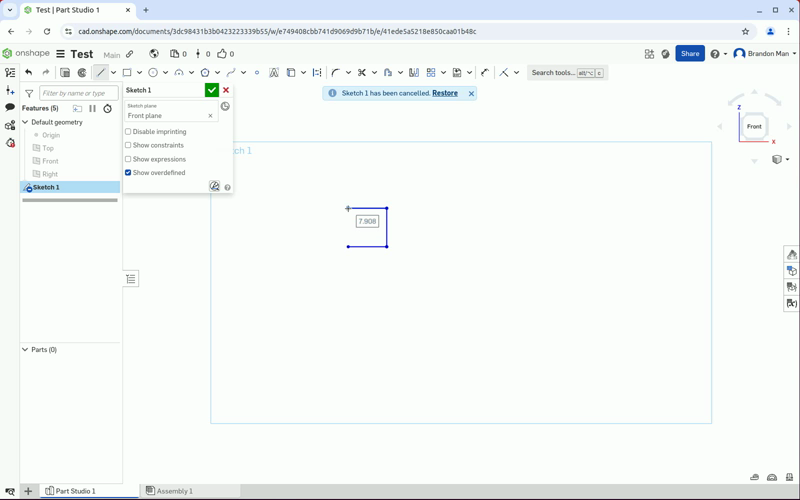
mouse_move(378, 208)
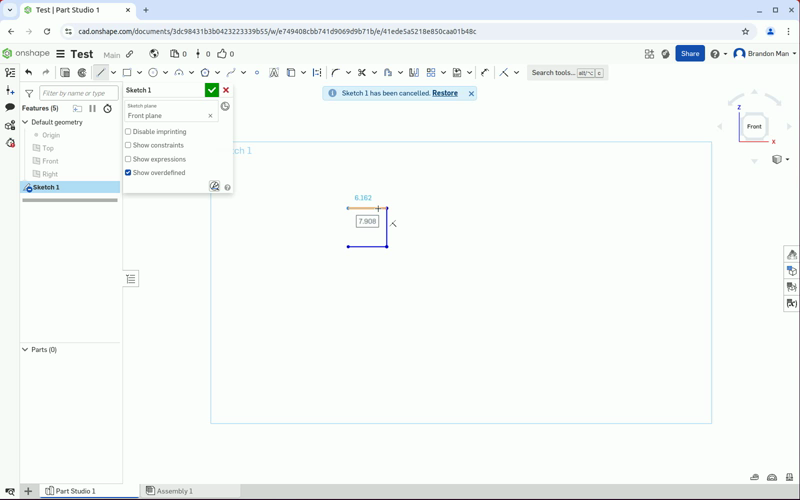
key_down(shift)
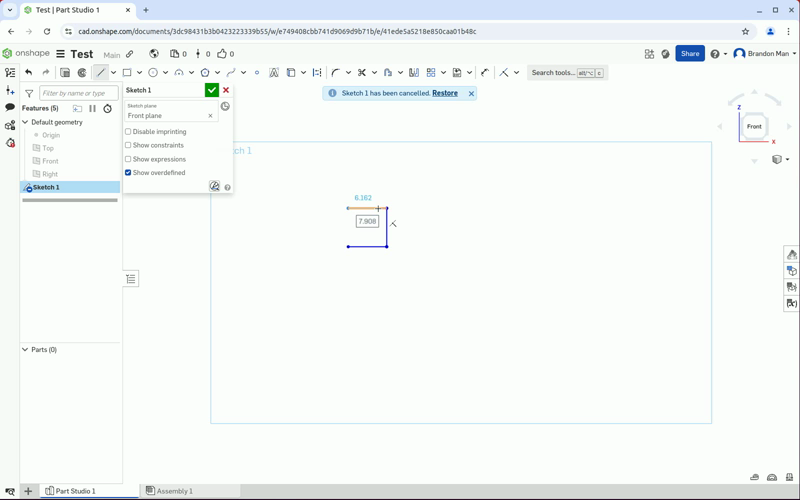
mouse_move(348, 246)
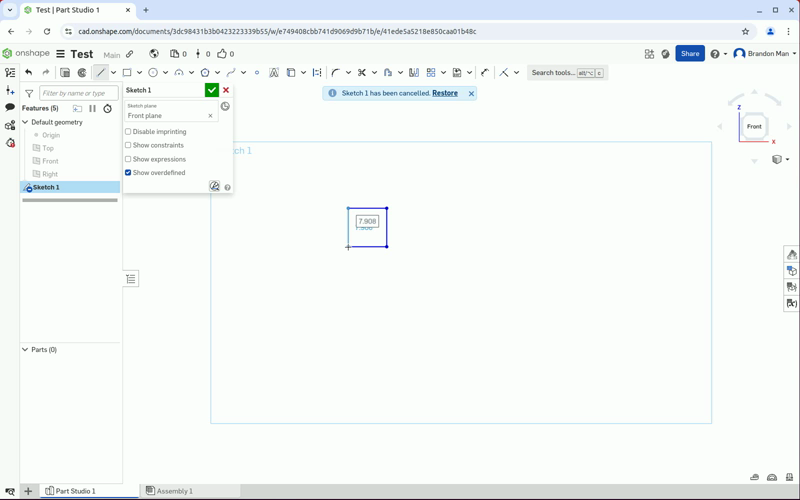
key_up(shift)
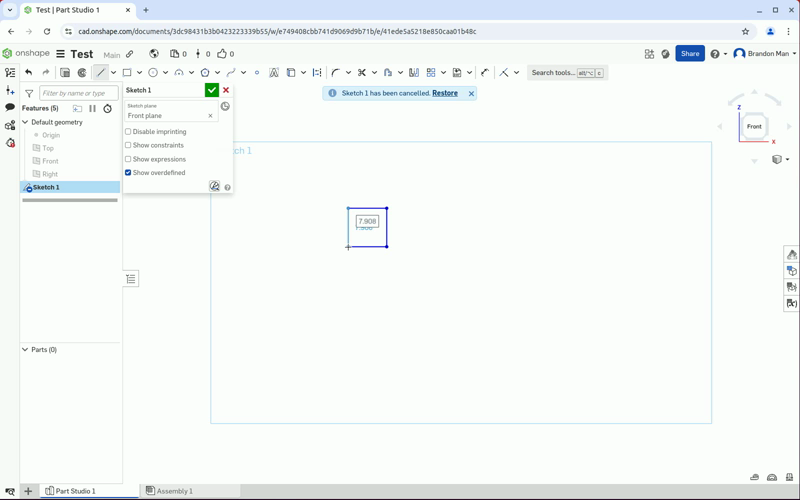
click(348, 246)
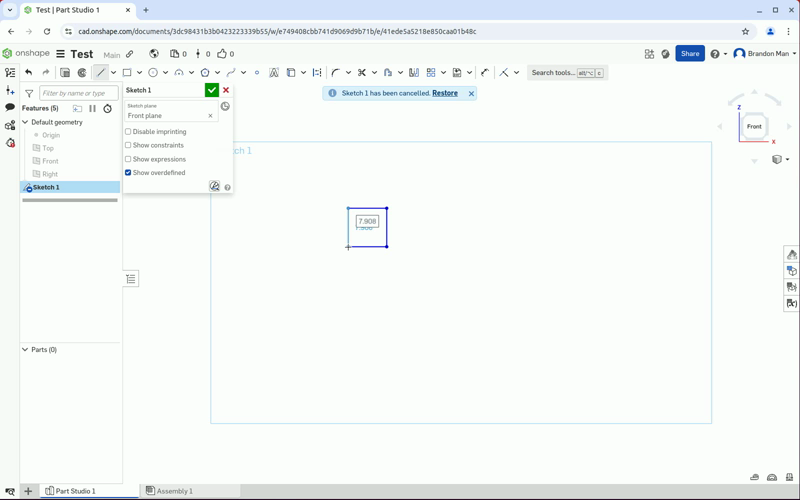
key(esc)
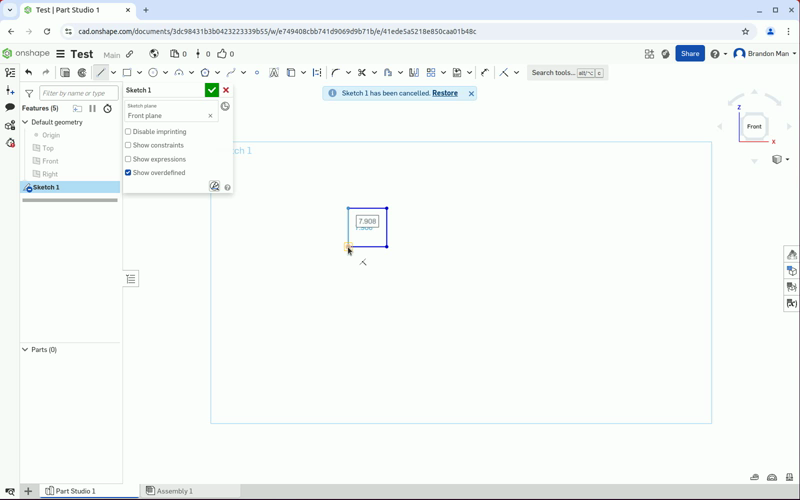
mouse_move(349, 210)
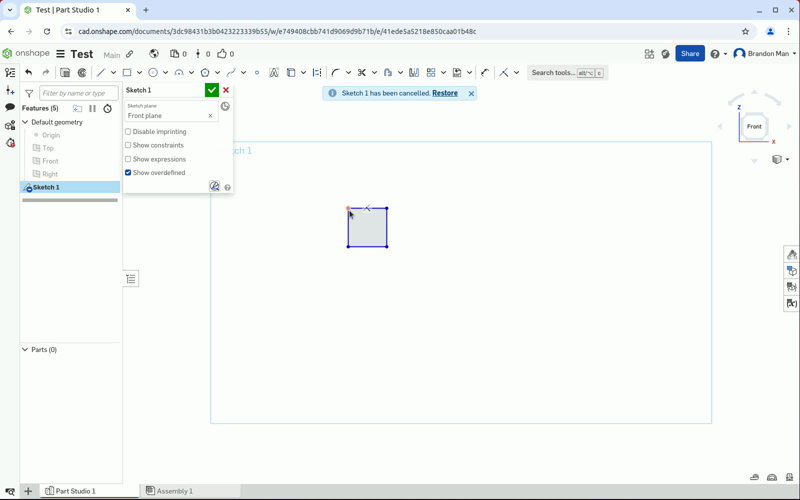
scroll(6)
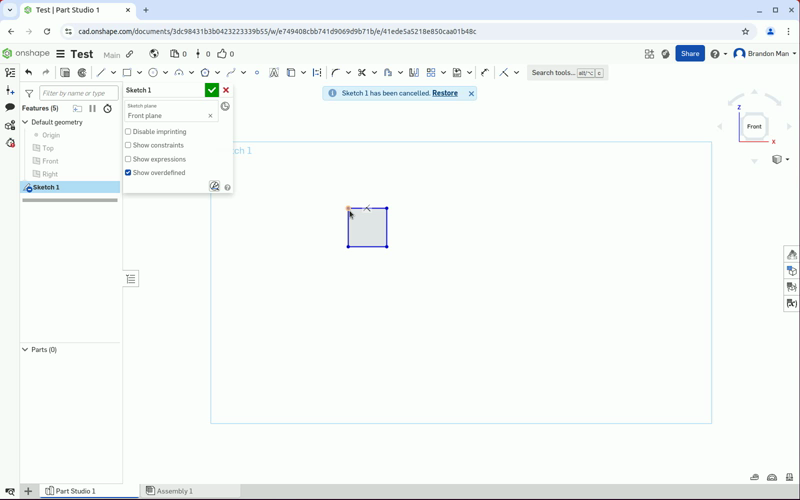
scroll(6)
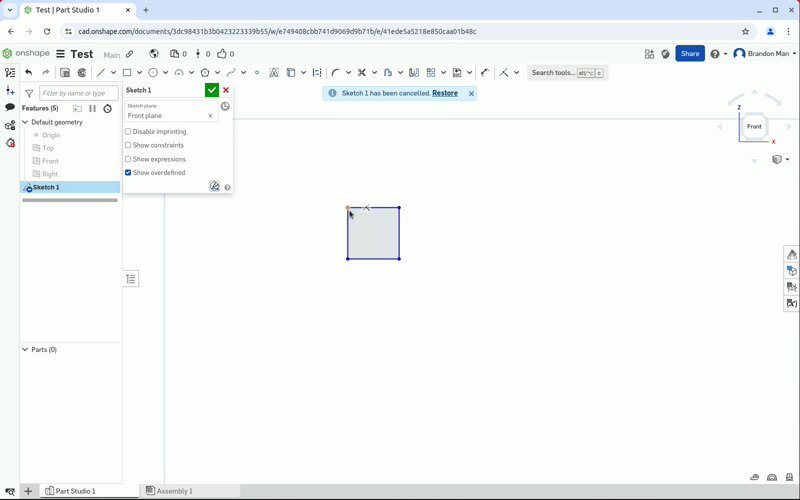
scroll(6)
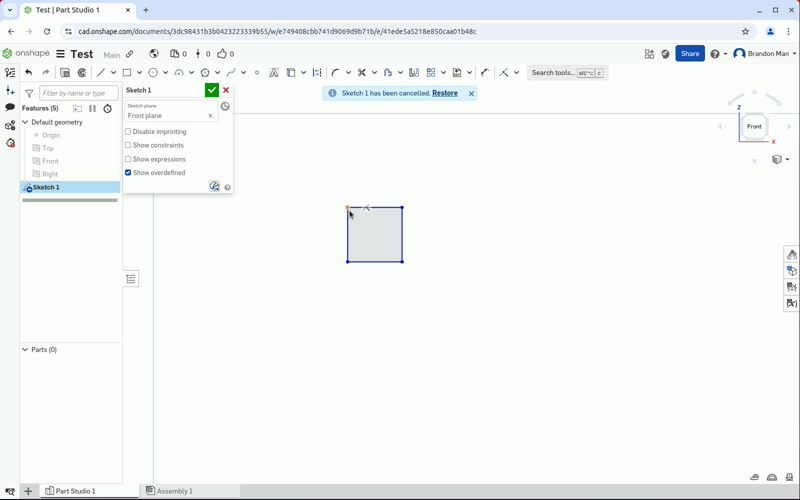
scroll(6)
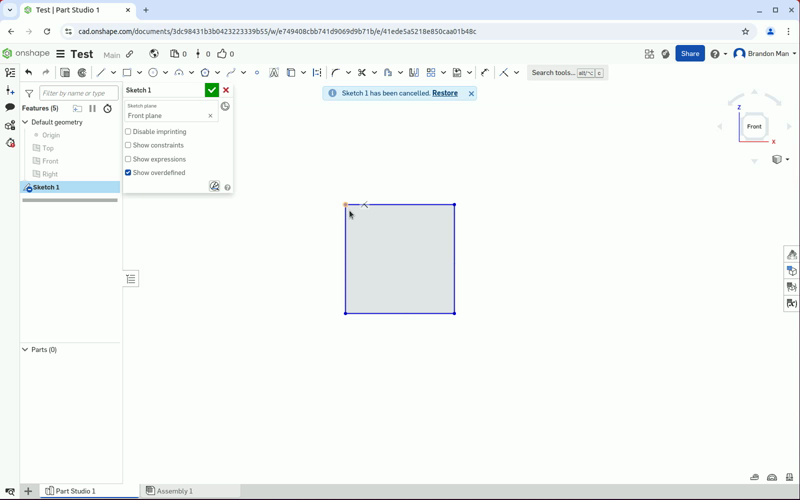
scroll(6)
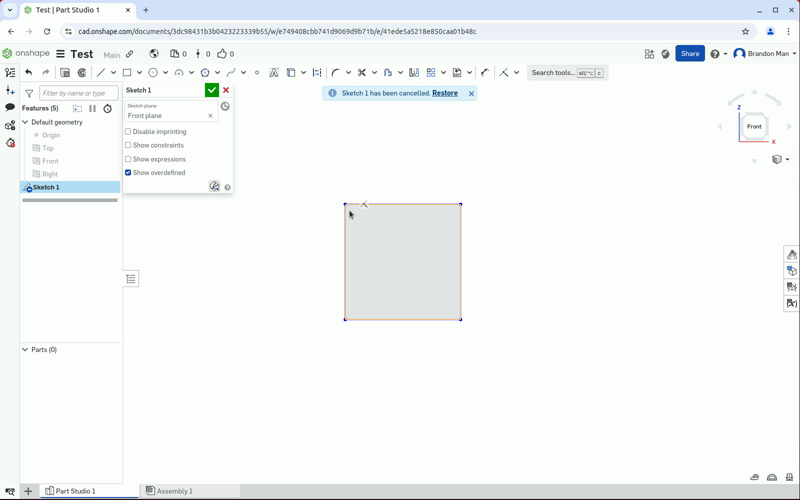
scroll(6)
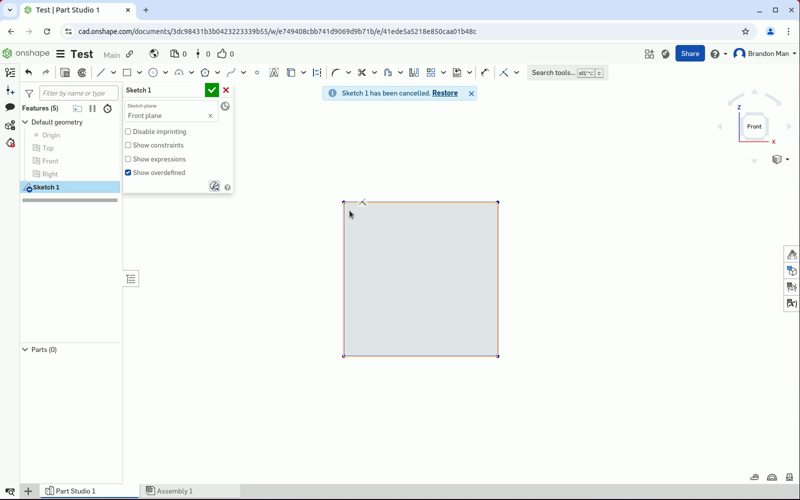
scroll(6)
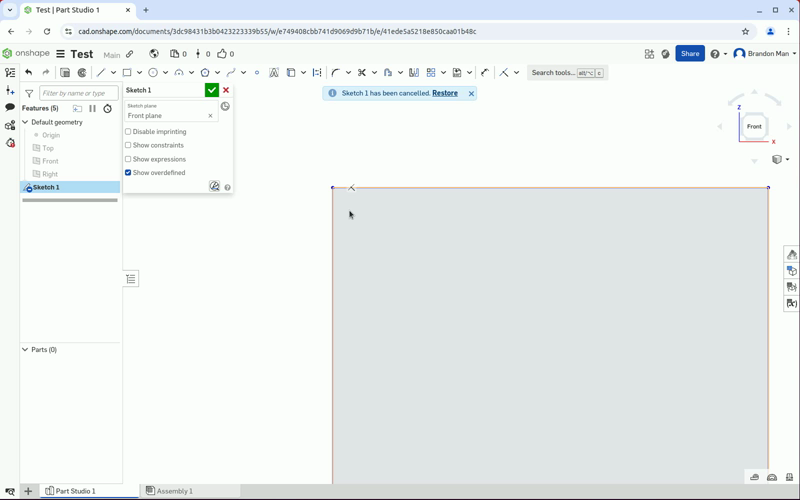
click(349, 210)
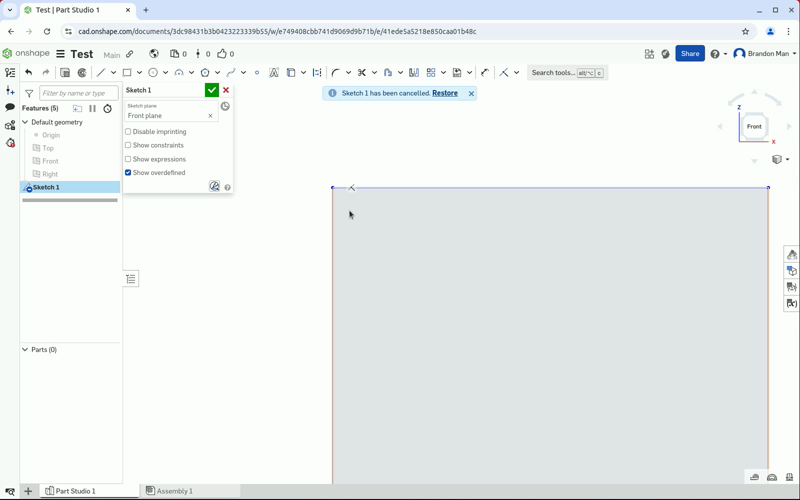
scroll(-6)
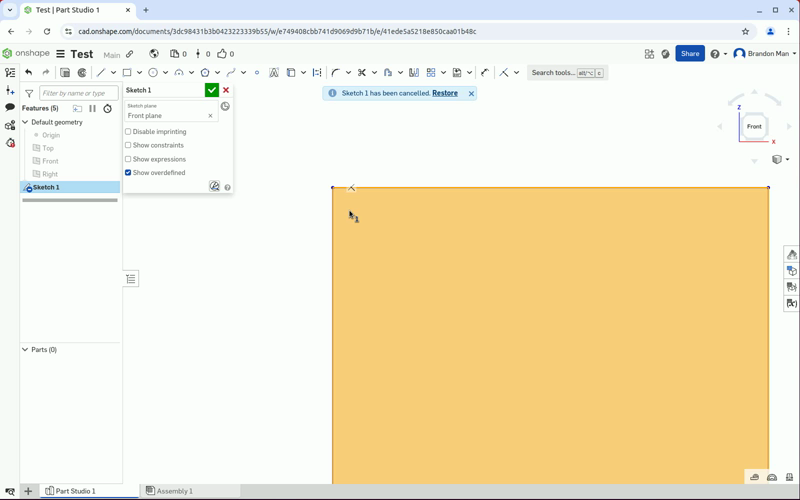
scroll(-6)
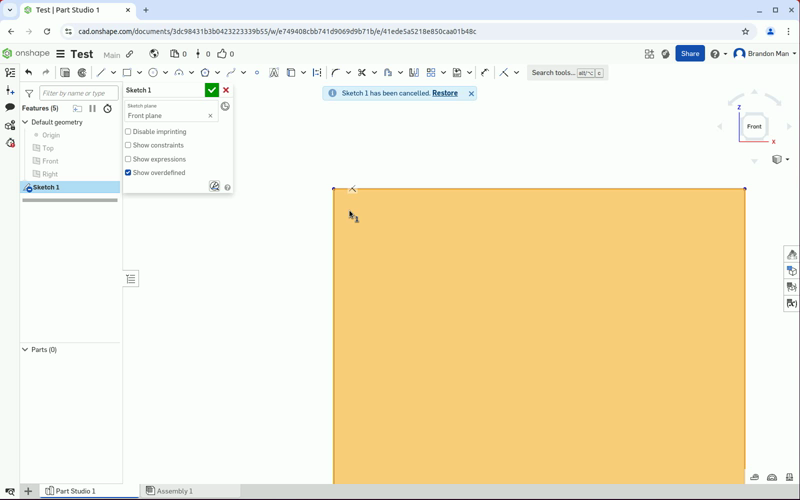
scroll(-6)
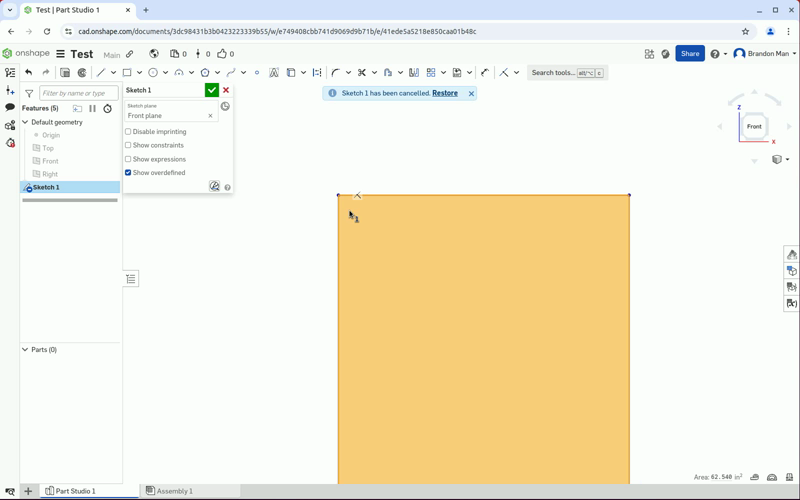
scroll(-6)
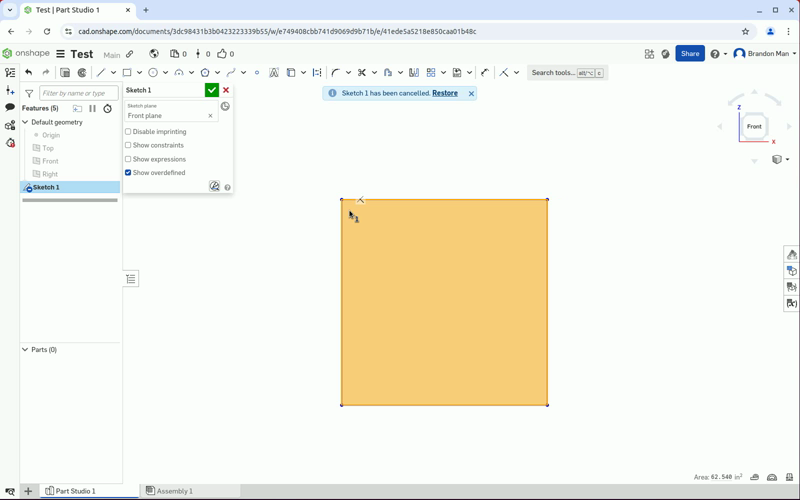
scroll(-6)
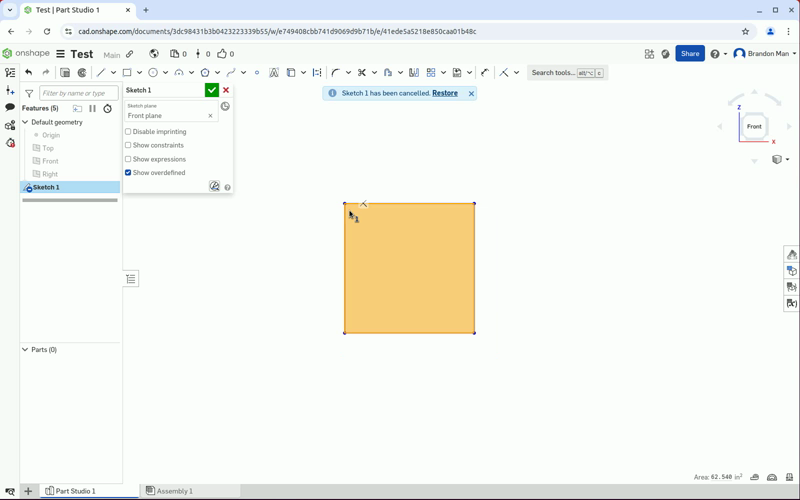
scroll(-6)
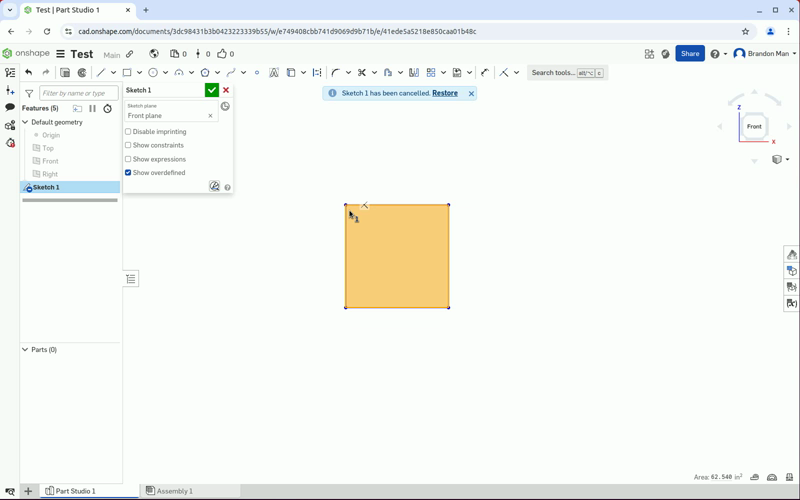
scroll(-6)
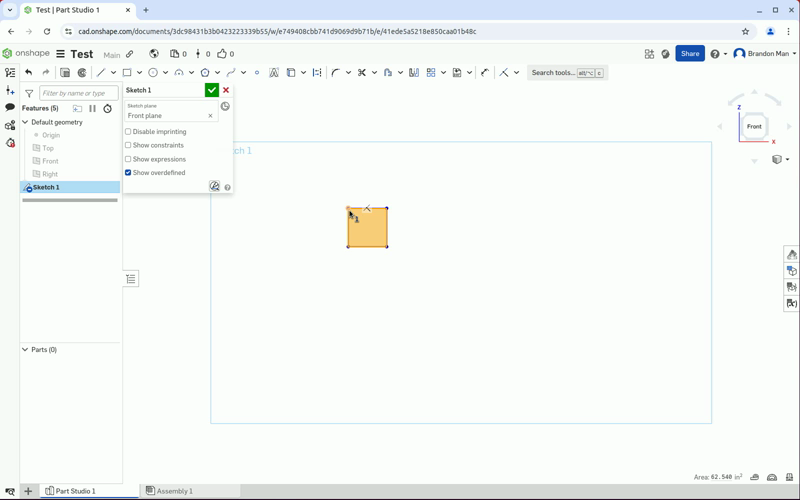
mouse_move(73, 352)
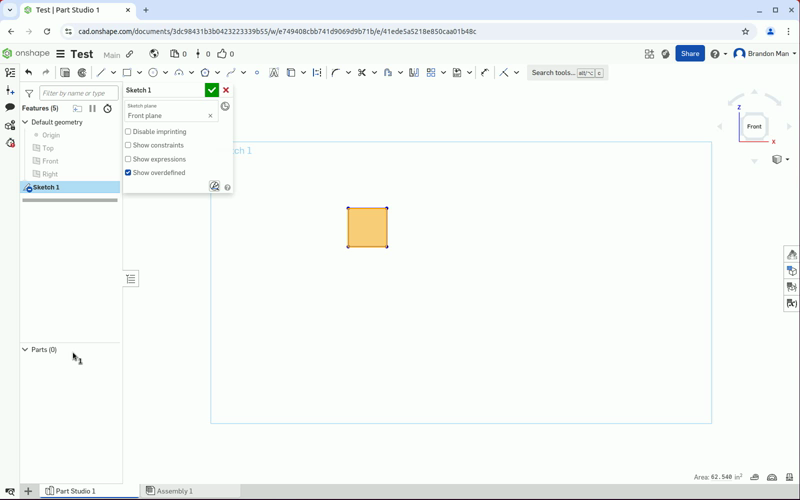
key(shift+y)
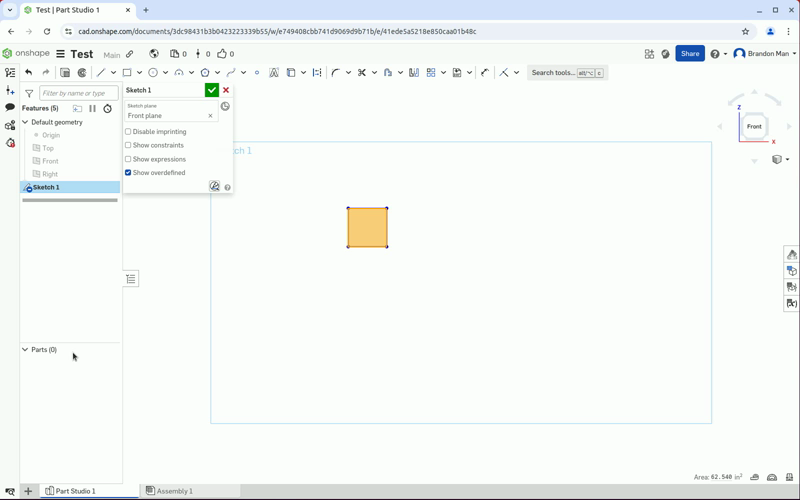
key(shift+e)
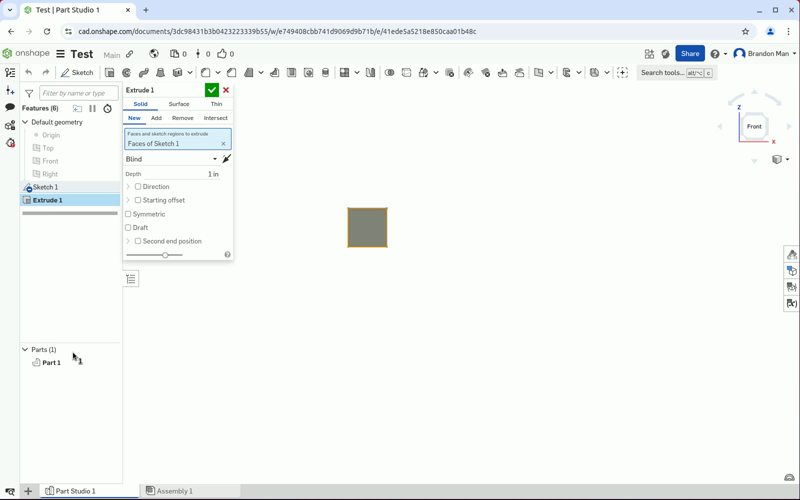
mouse_move(143, 106)
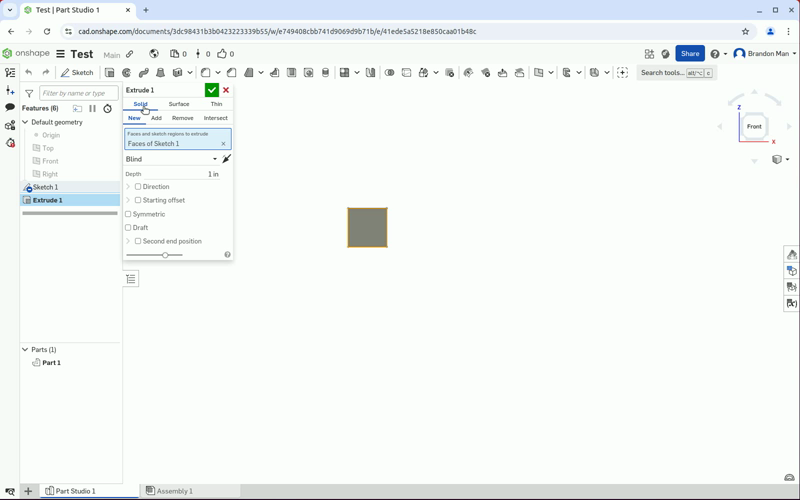
click(143, 106)
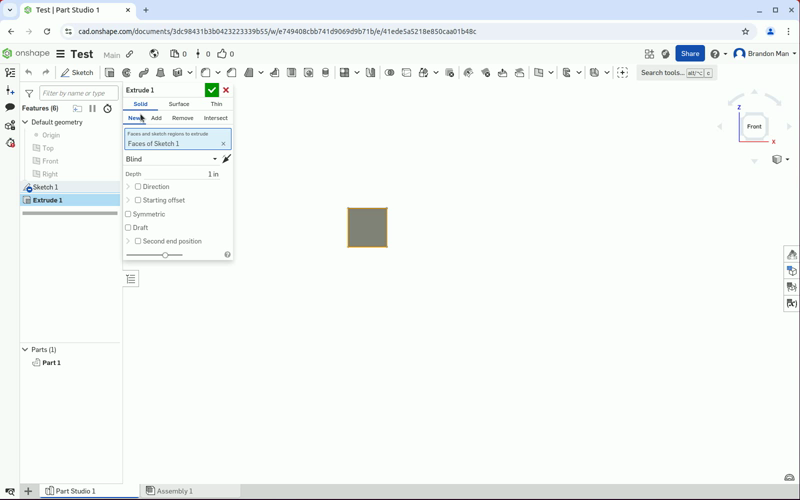
mouse_move(137, 120)
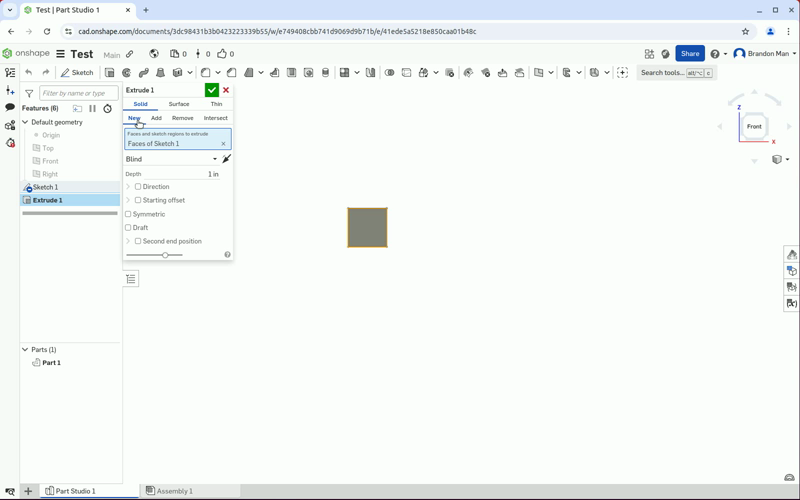
click(137, 120)
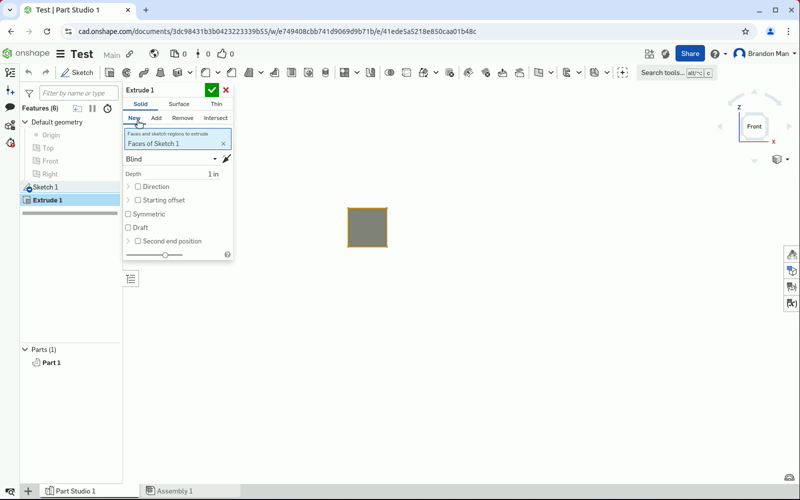
key(tab, 4)
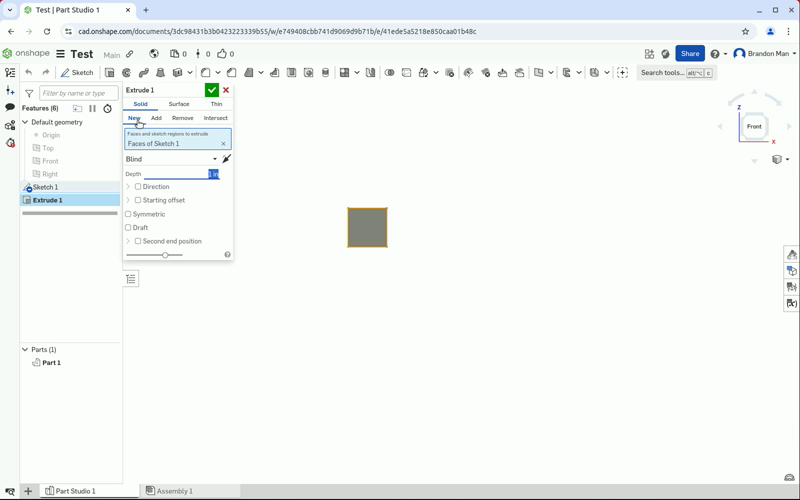
text(7.703)
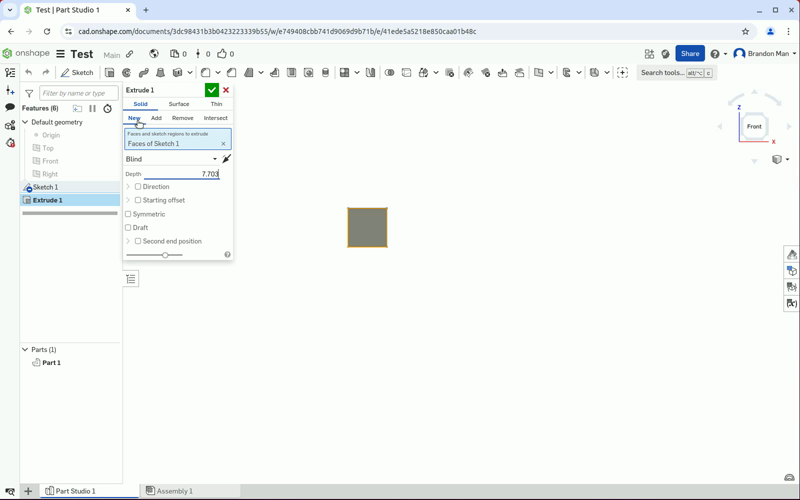
key(enter)
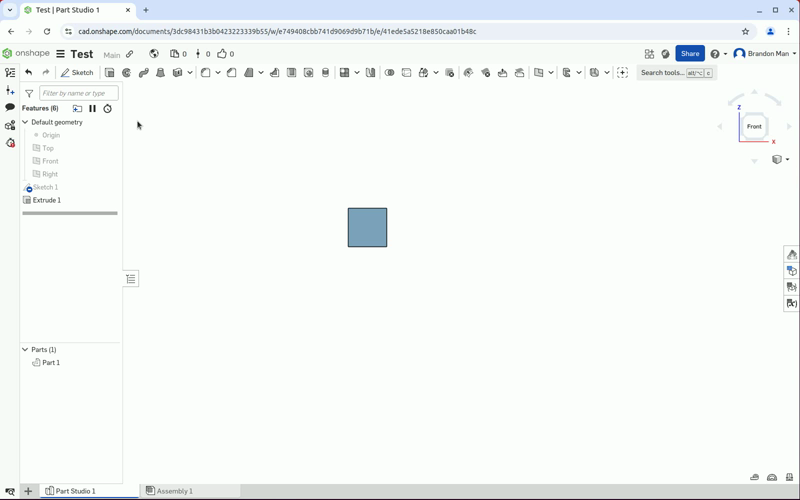
key(shift+h)
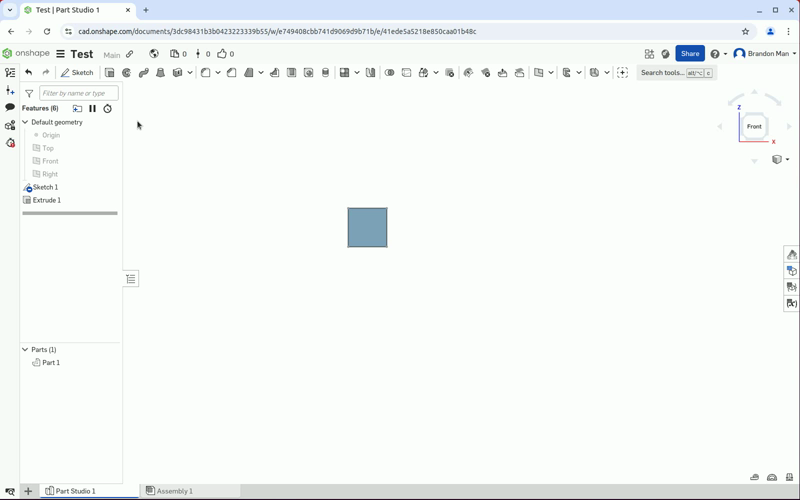
key(shift+h)
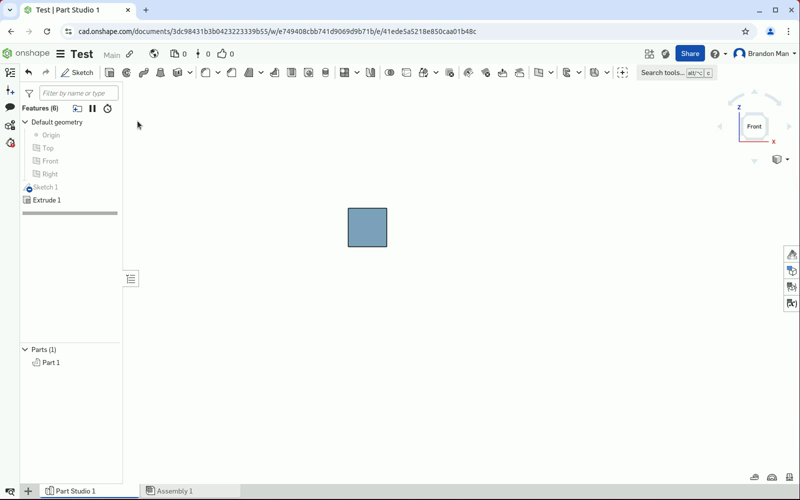
mouse_move(73, 189)
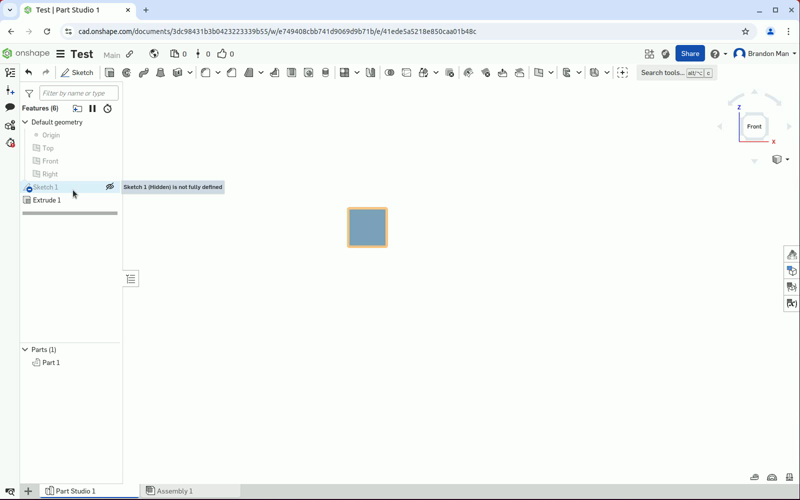
click(73, 189)
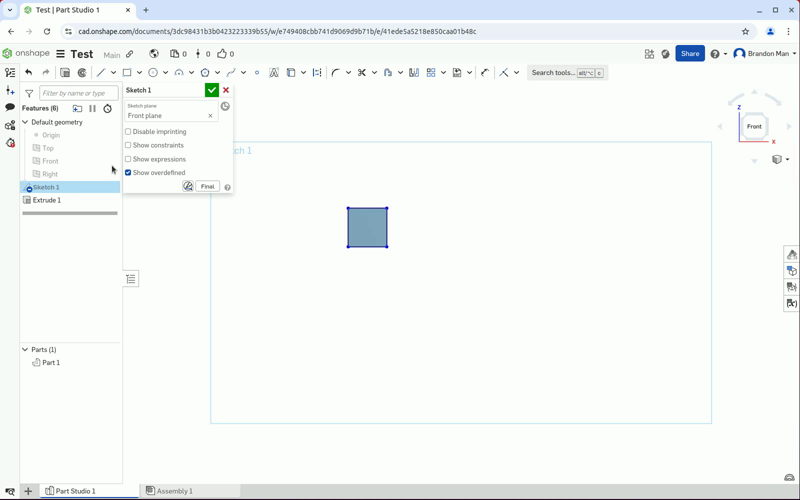
mouse_move(229, 92)
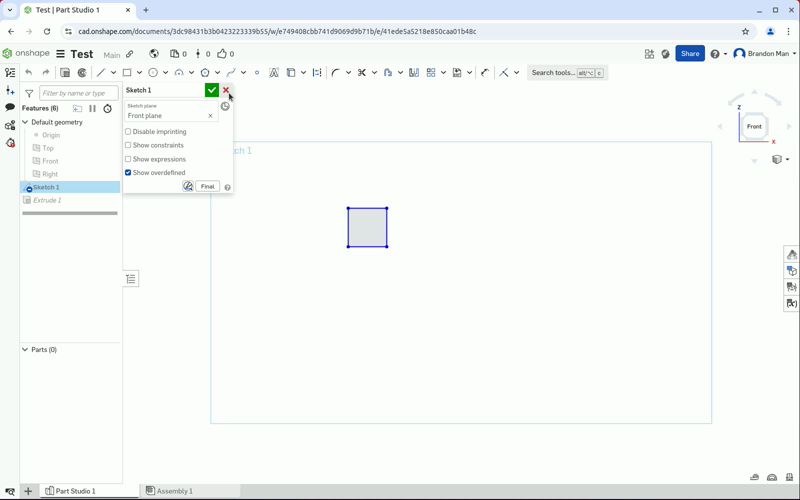
click(229, 92)
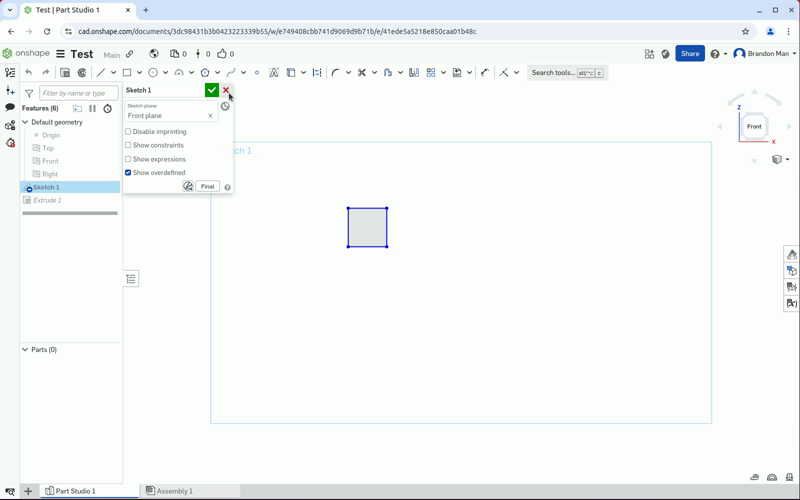
key(shift+s)
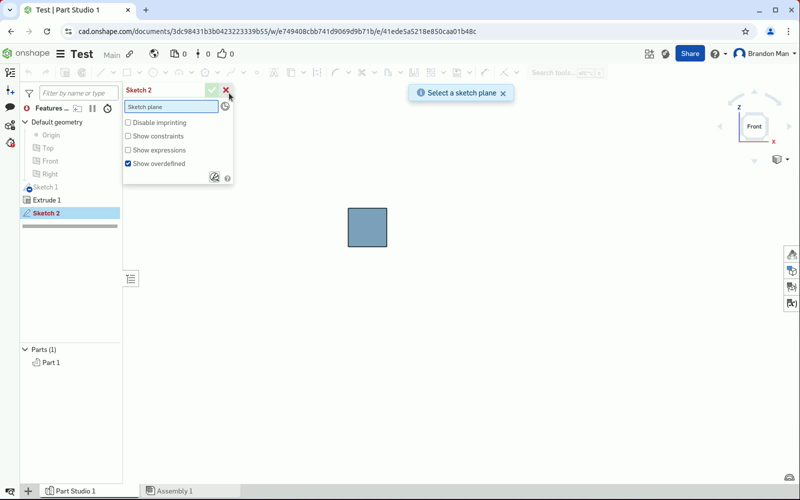
mouse_move(73, 163)
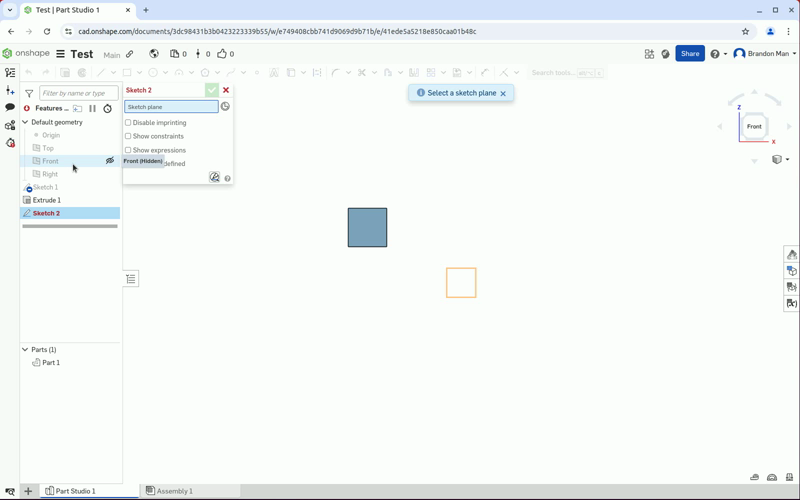
click(73, 163)
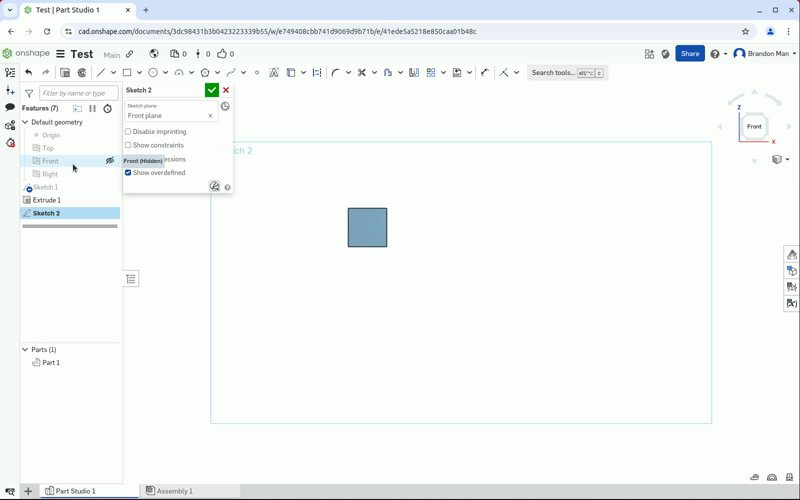
mouse_move(73, 352)
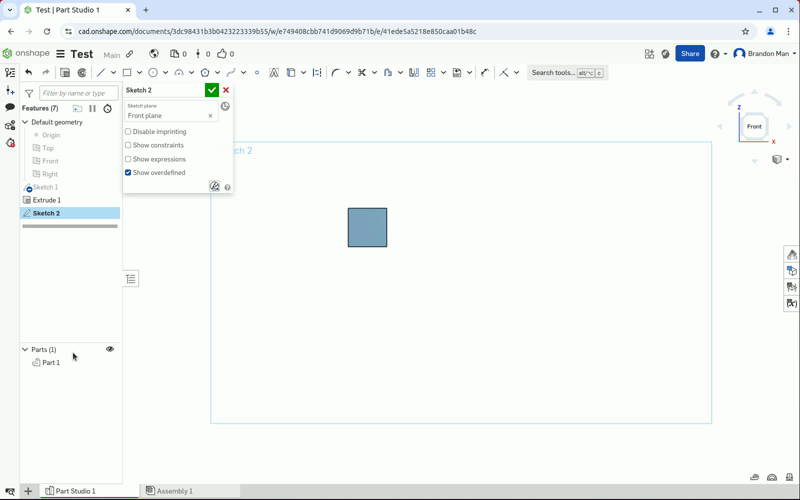
key(y)
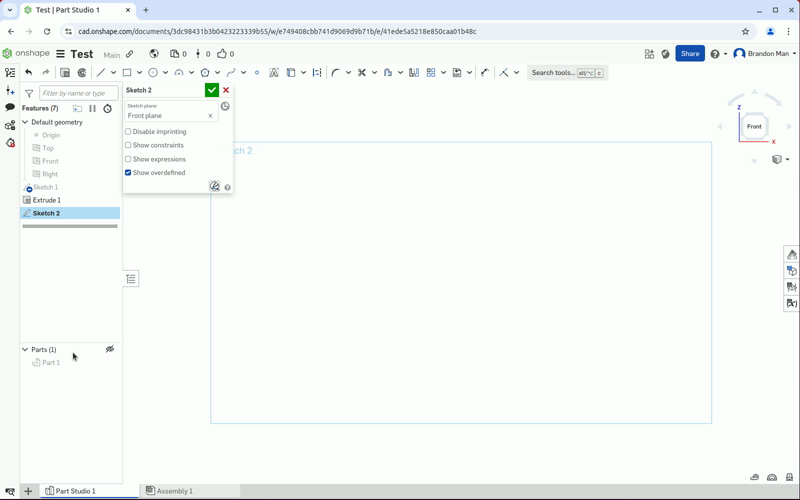
key(l)
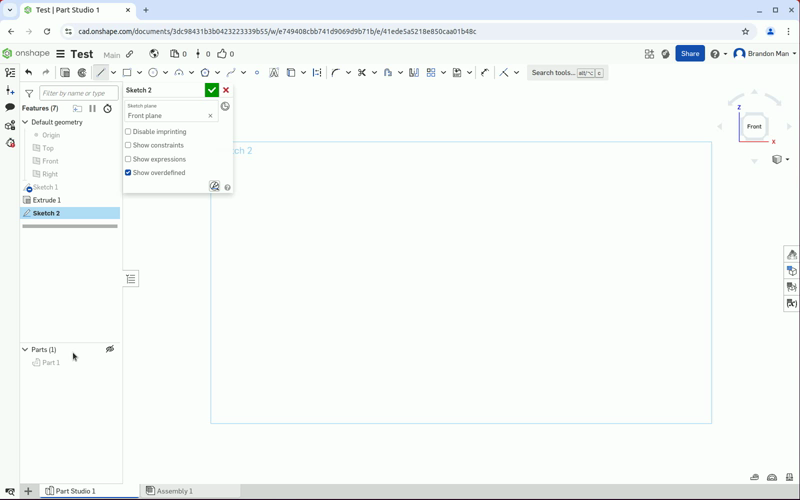
key_down(shift)
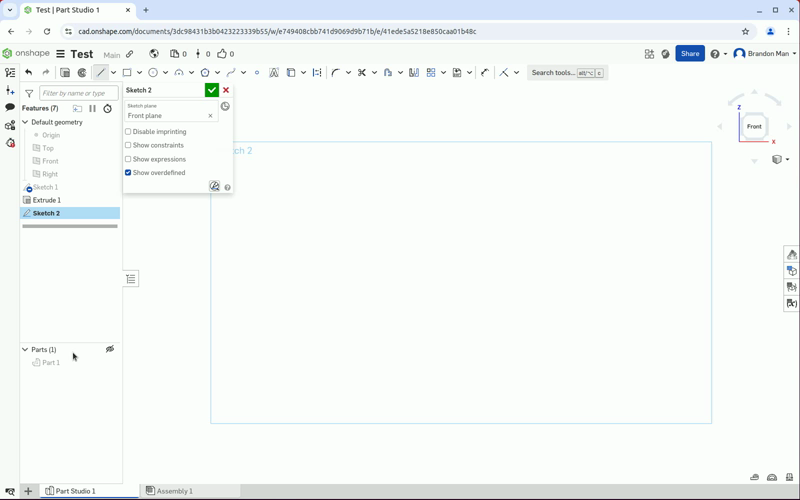
mouse_move(385, 246)
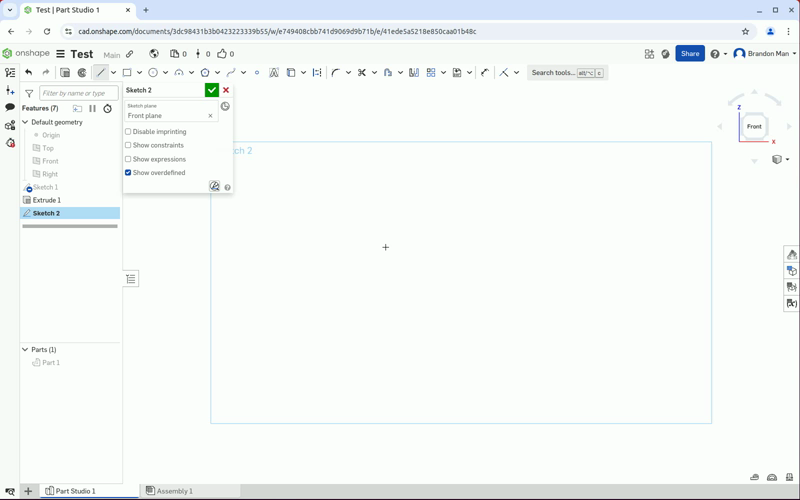
click(385, 246)
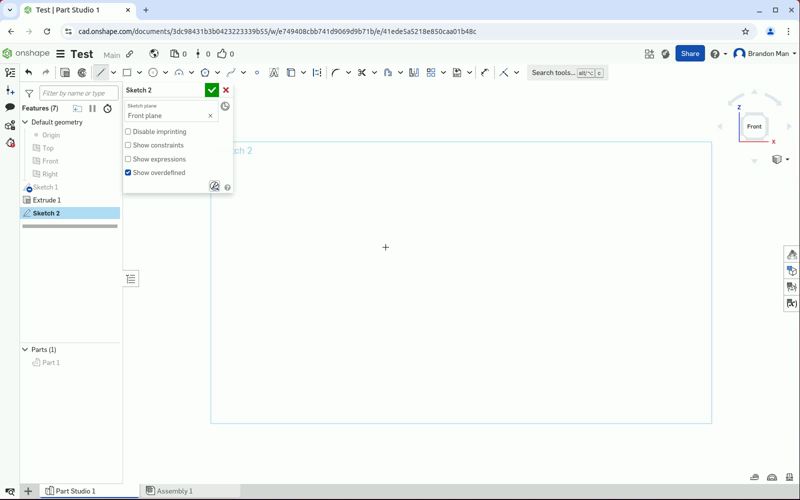
key_up(shift)
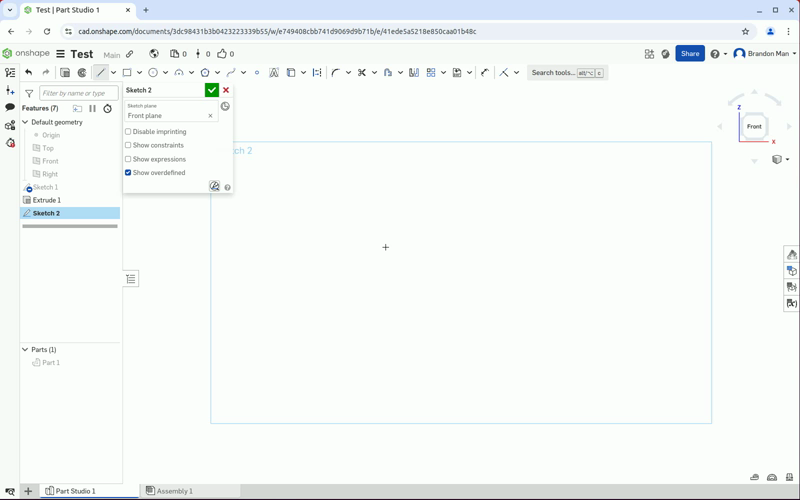
key_down(shift)
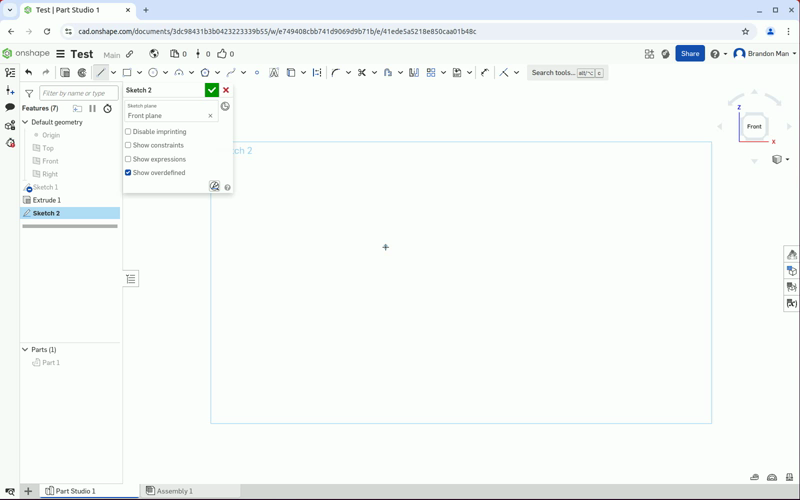
mouse_move(415, 246)
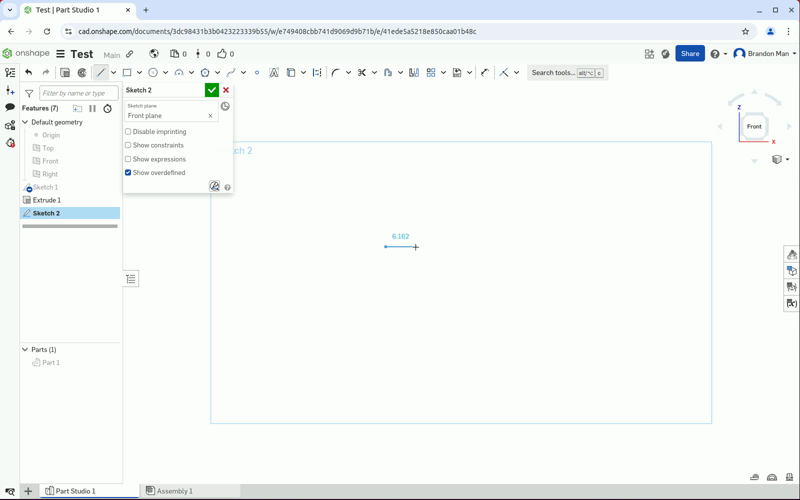
mouse_move(424, 246)
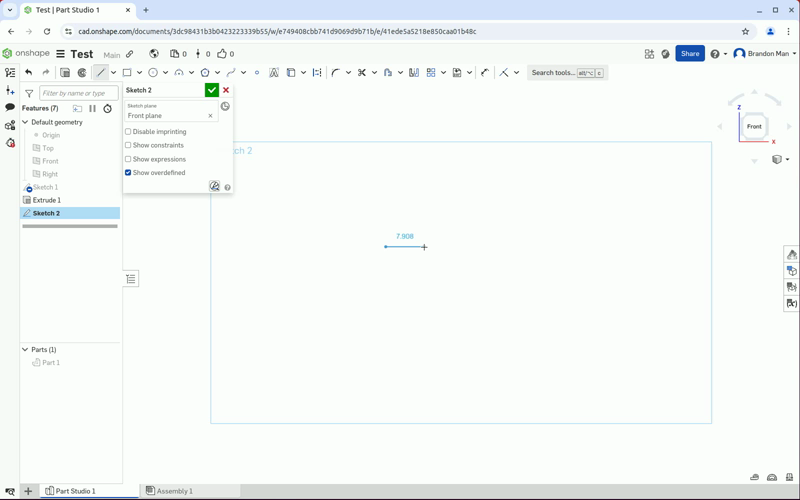
click(424, 246)
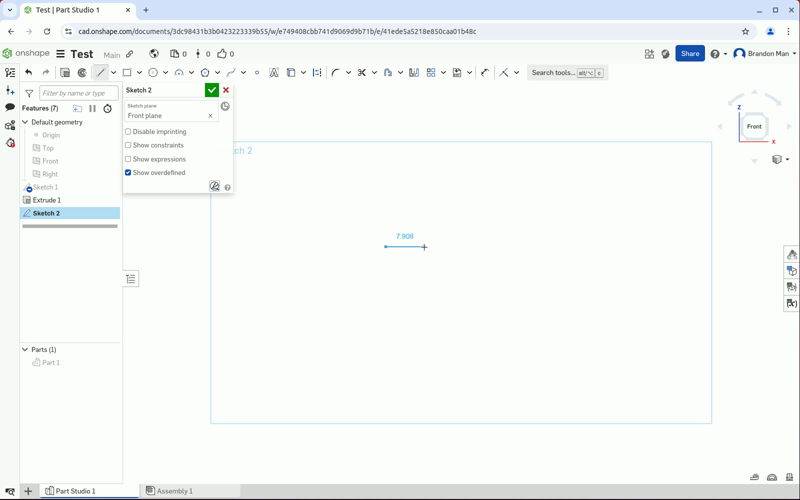
key_up(shift)
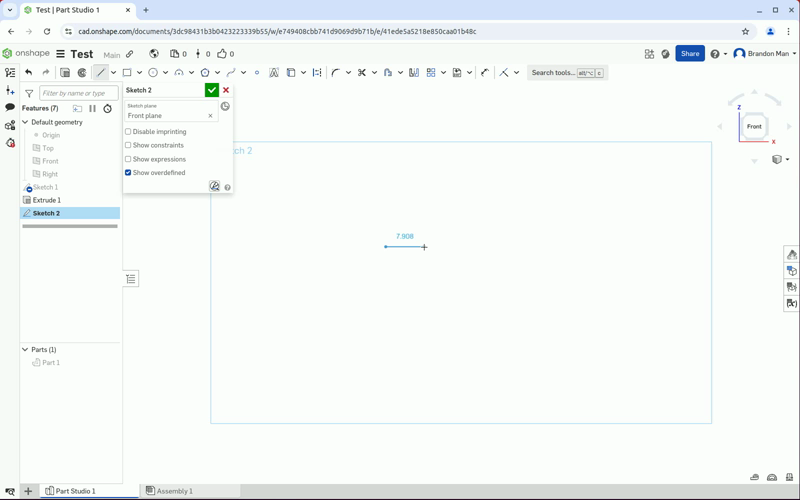
key_down(shift)
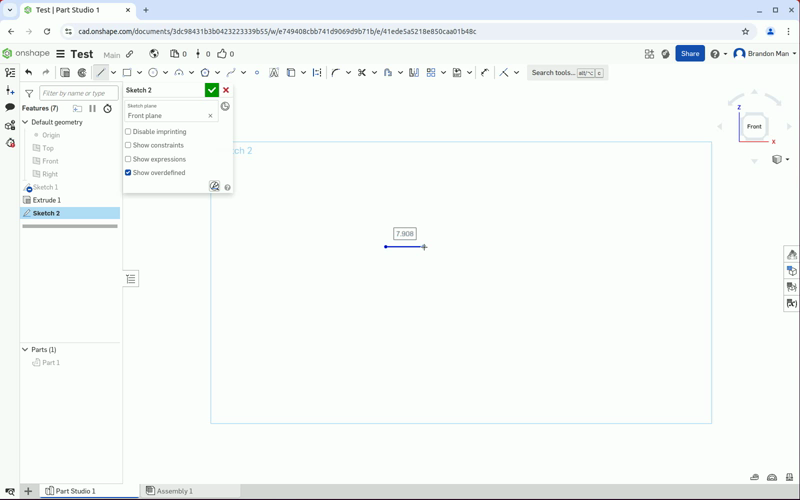
mouse_move(454, 246)
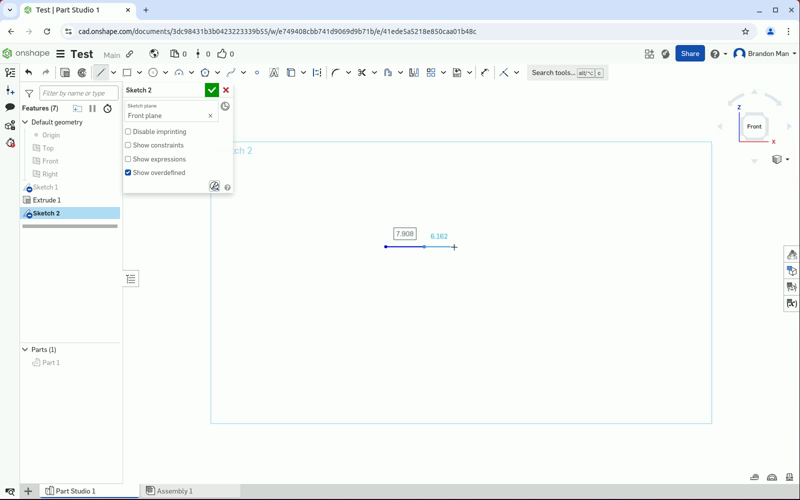
mouse_move(424, 208)
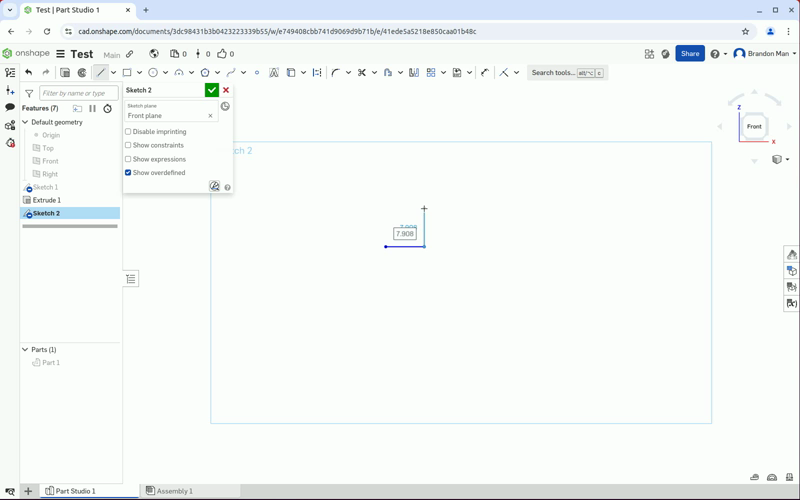
click(424, 208)
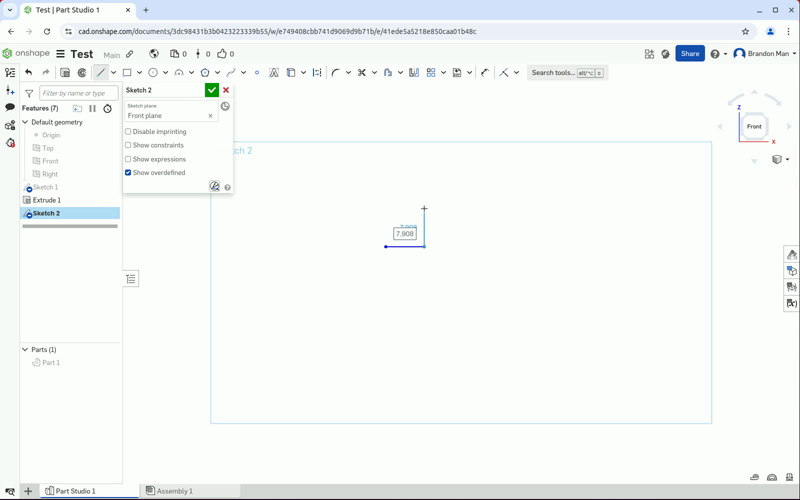
key_up(shift)
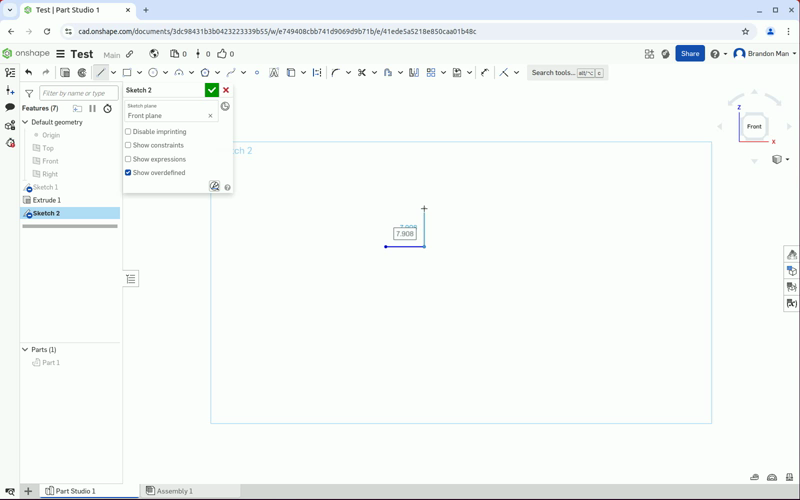
key_down(shift)
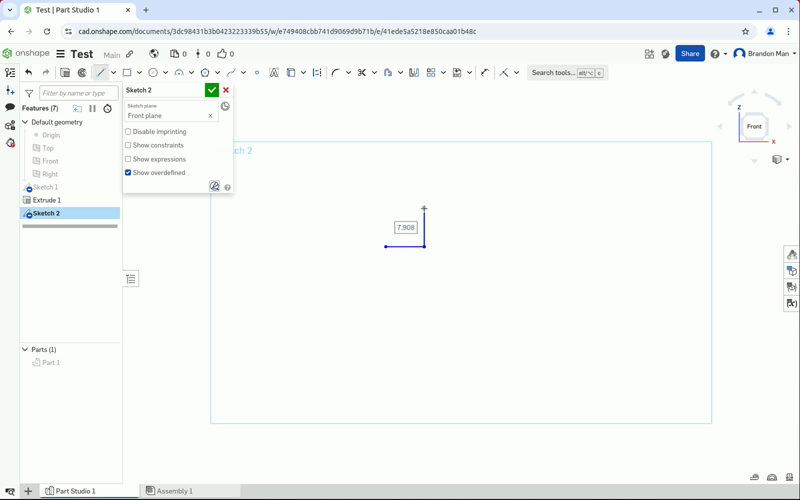
mouse_move(454, 208)
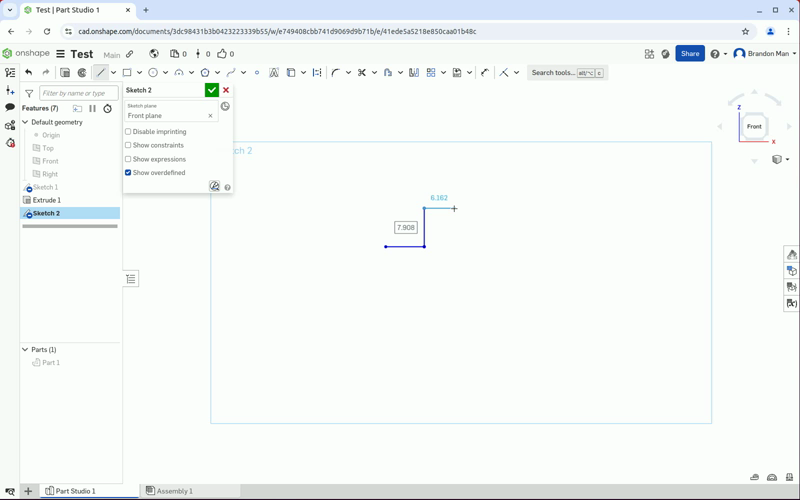
mouse_move(385, 208)
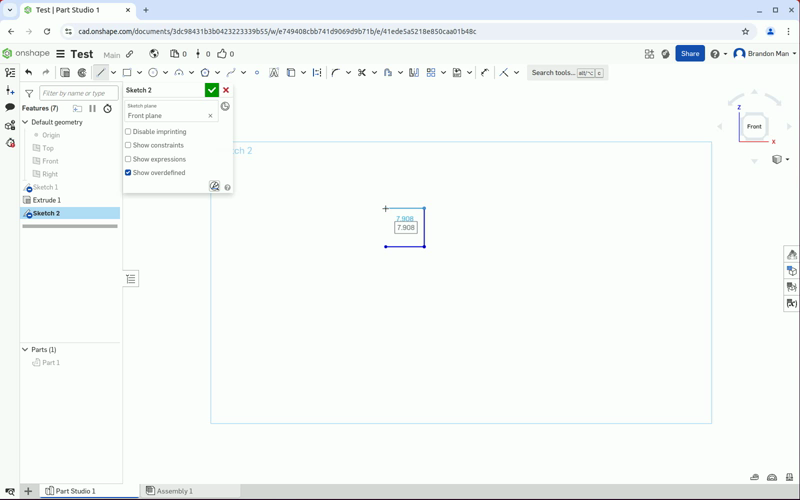
click(385, 208)
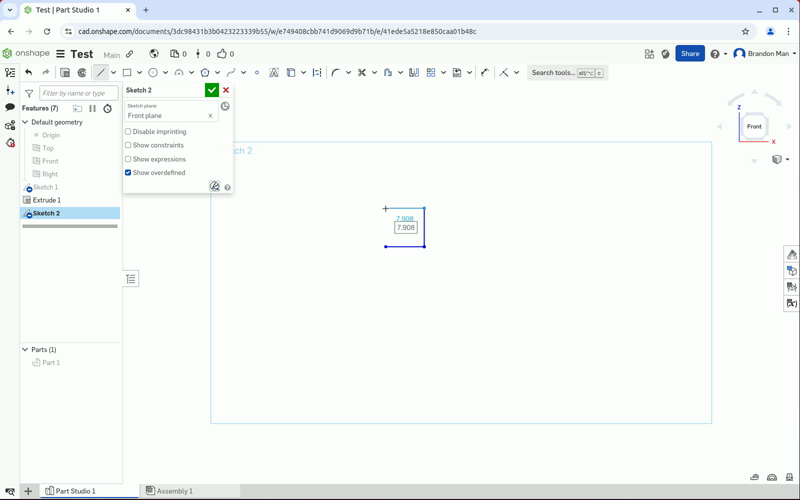
key_up(shift)
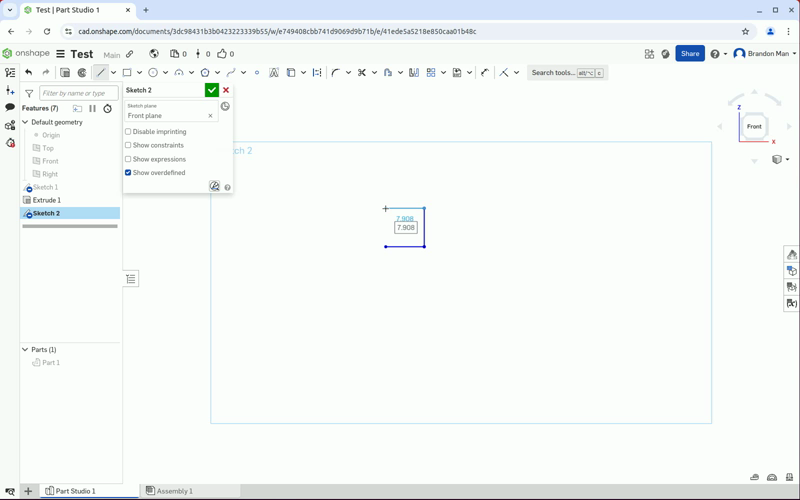
mouse_move(415, 208)
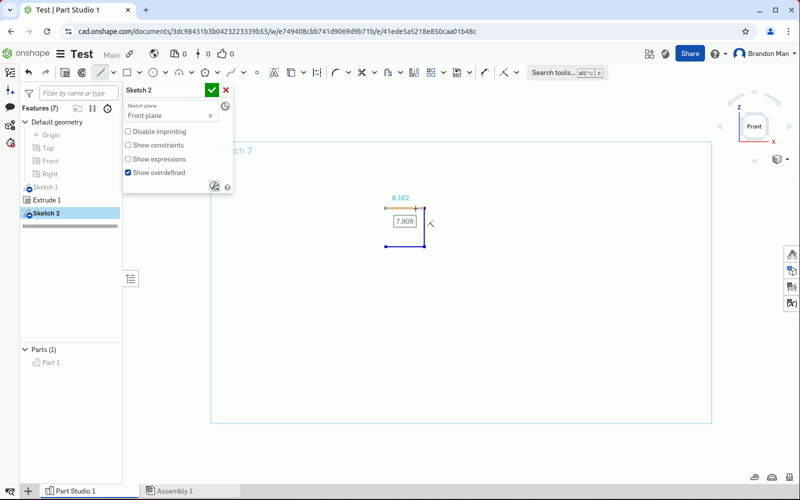
key_down(shift)
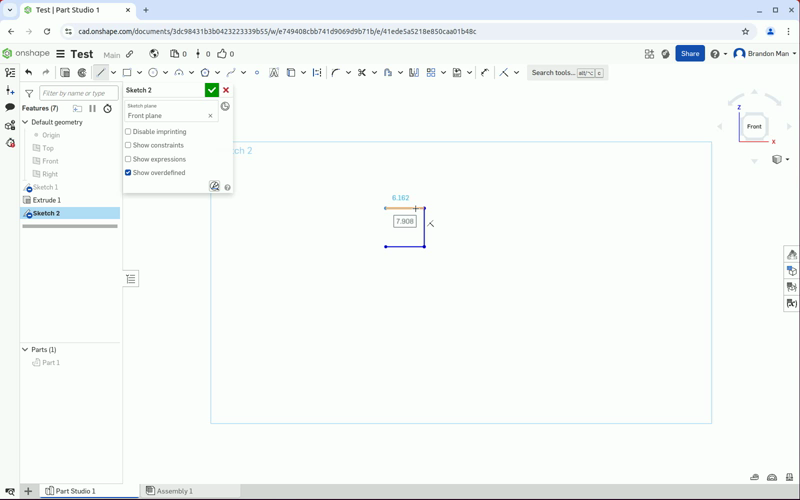
mouse_move(385, 246)
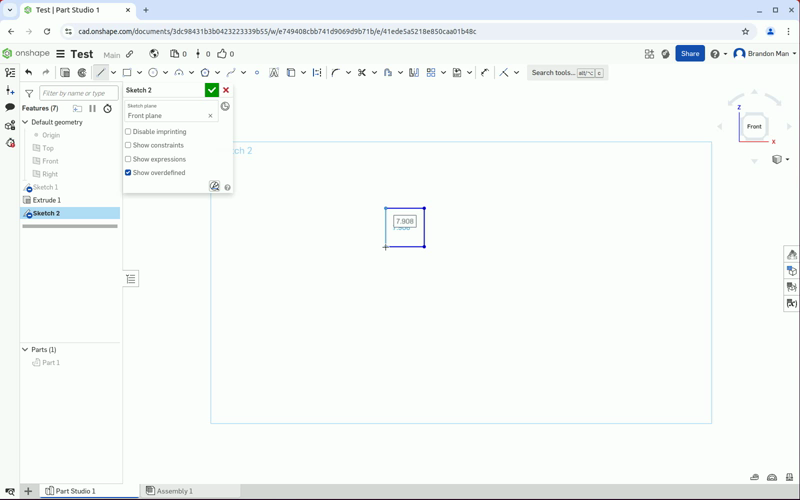
key_up(shift)
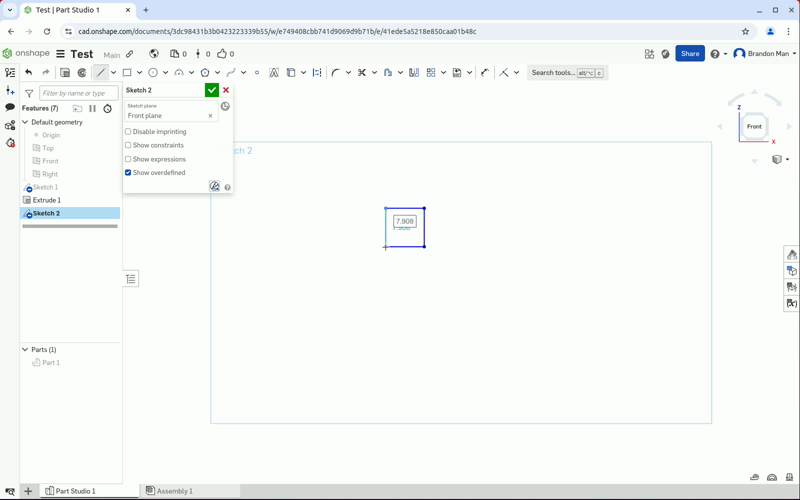
click(385, 246)
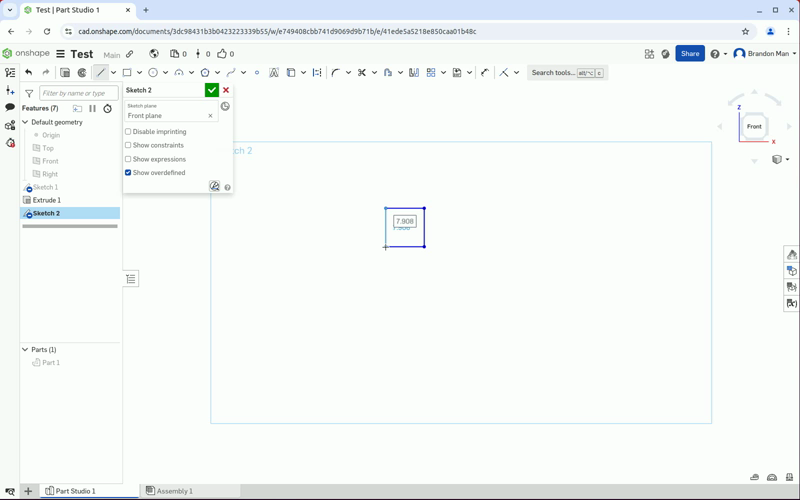
key(esc)
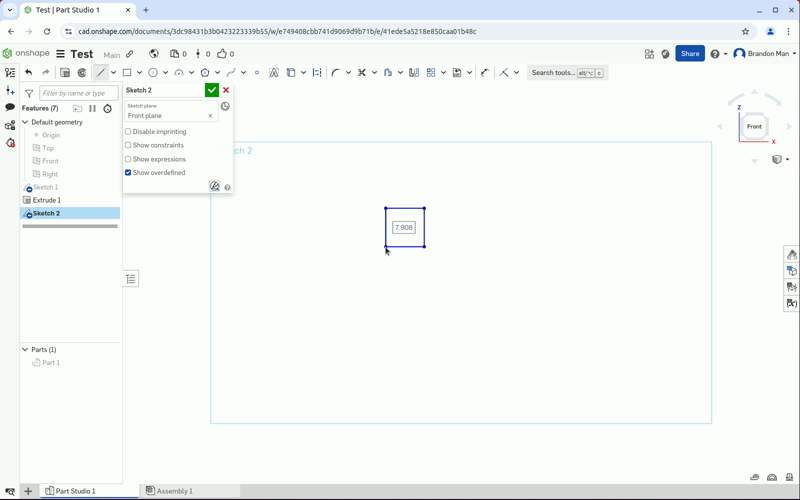
mouse_move(388, 226)
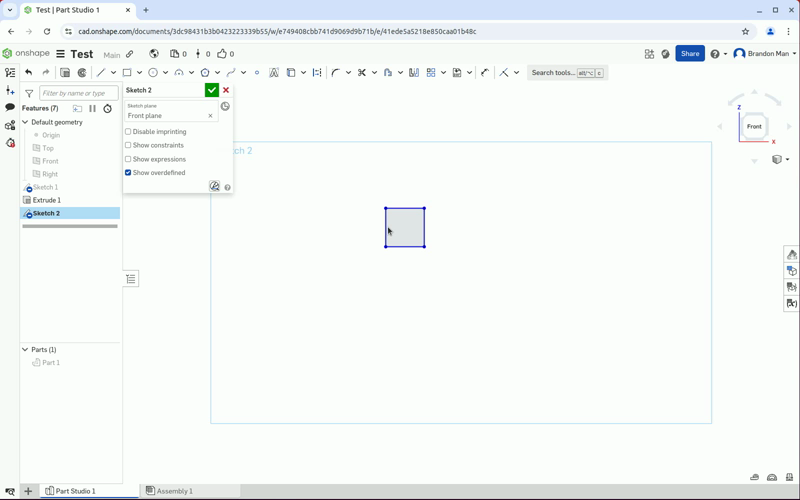
scroll(6)
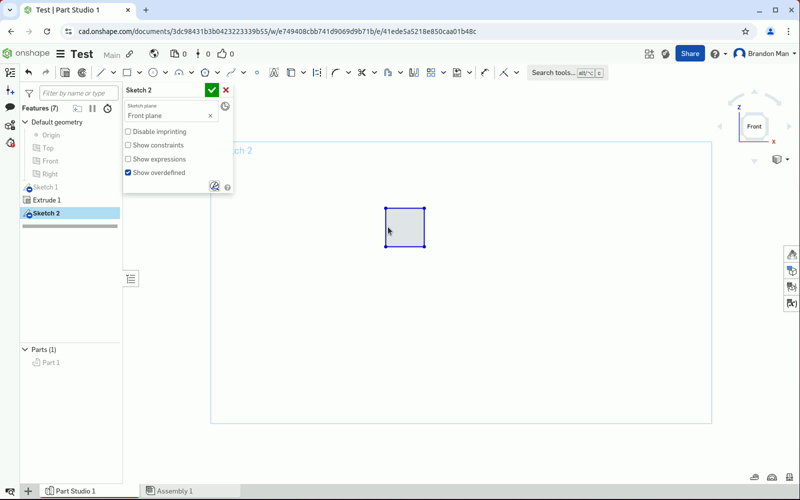
scroll(6)
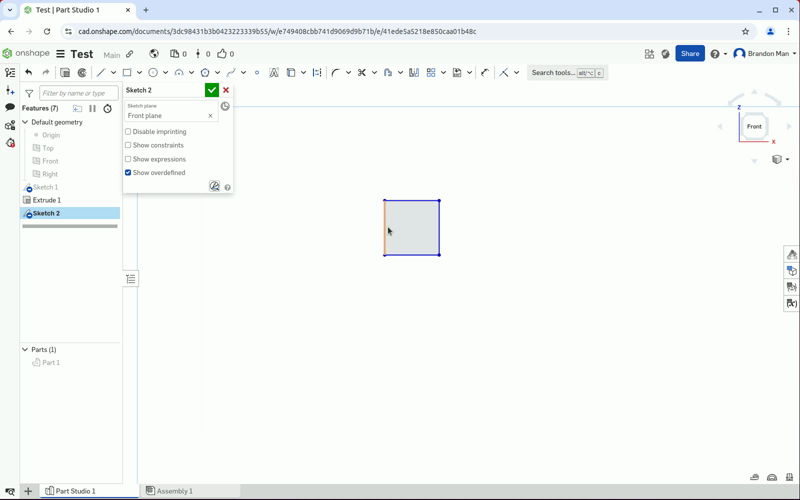
scroll(6)
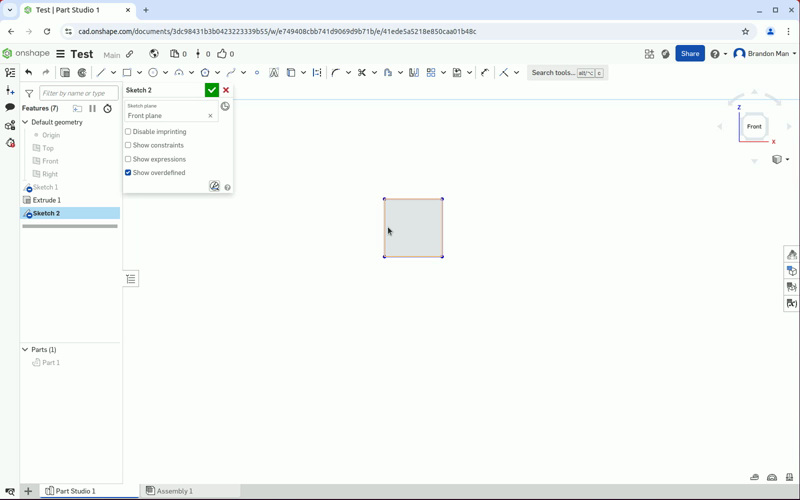
scroll(6)
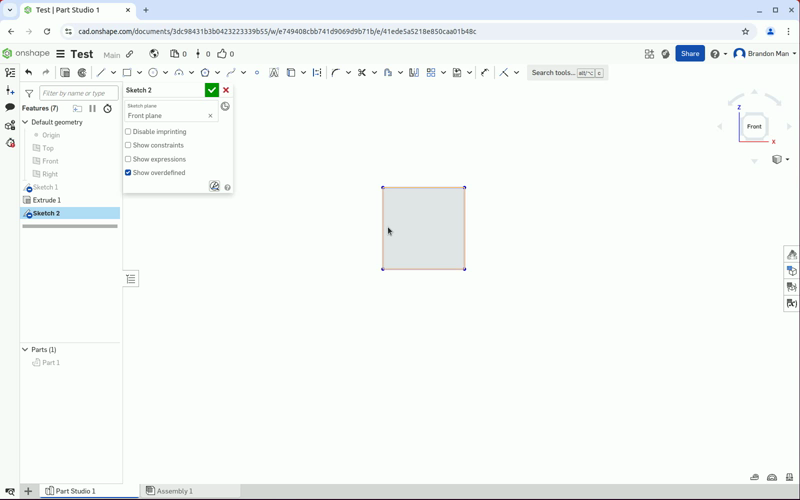
scroll(6)
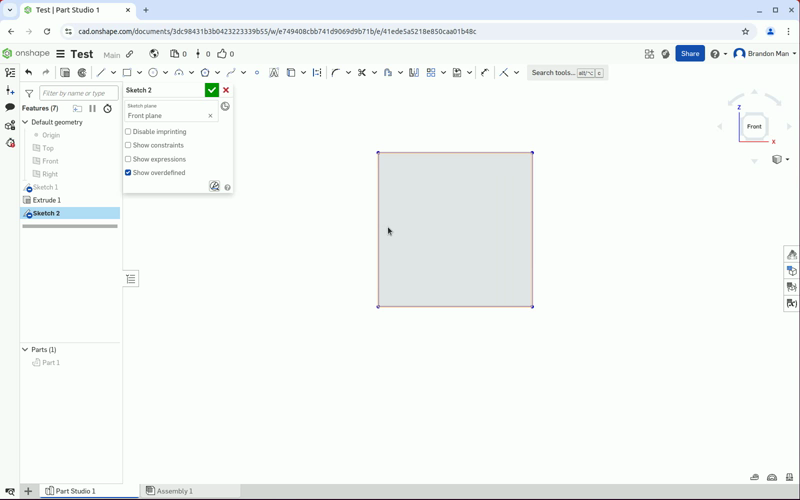
scroll(6)
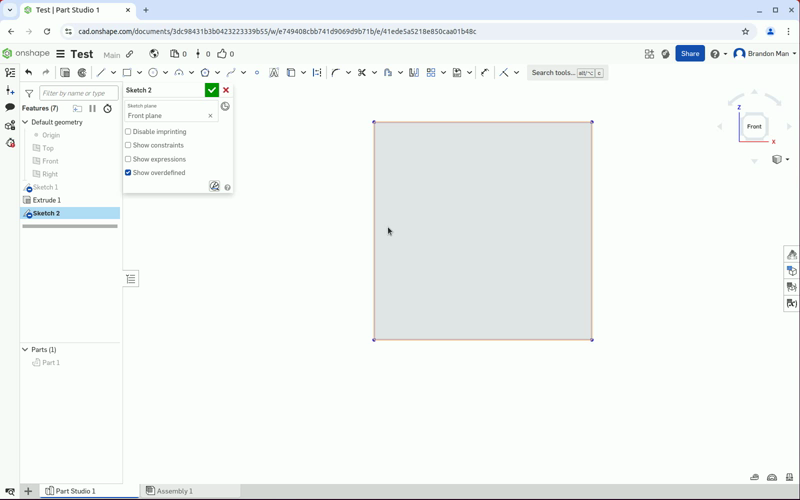
scroll(6)
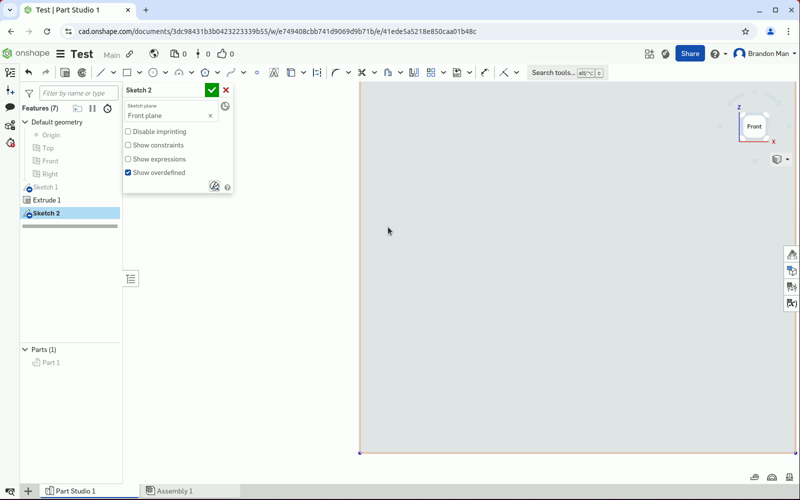
click(388, 226)
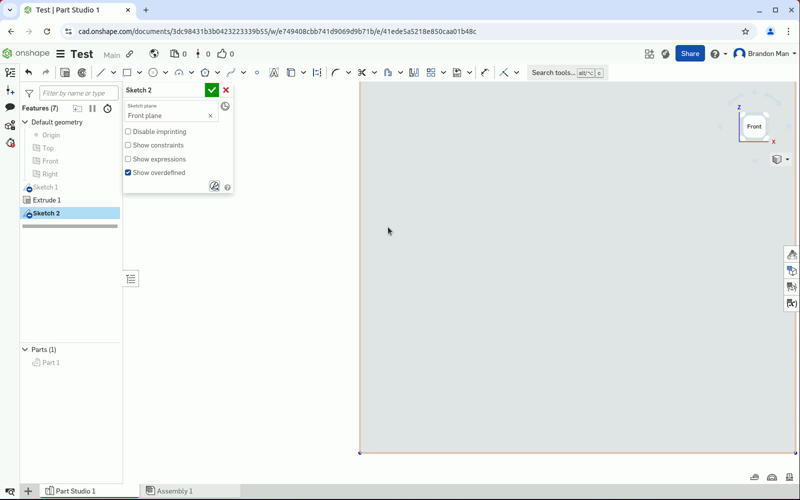
scroll(-6)
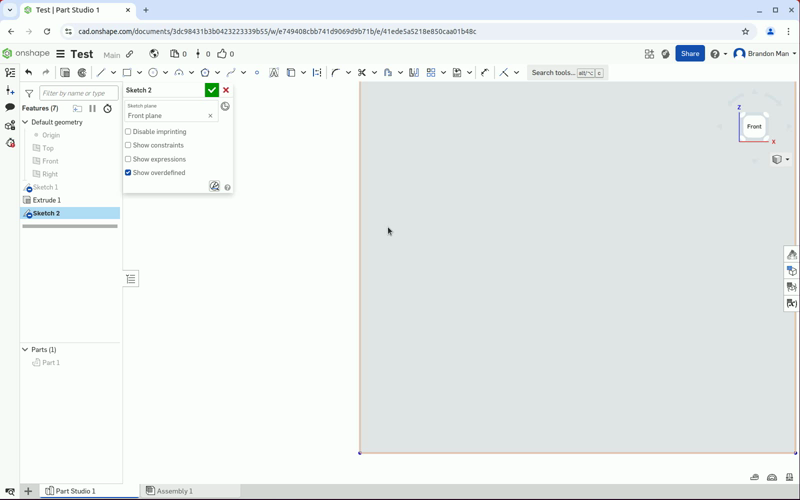
scroll(-6)
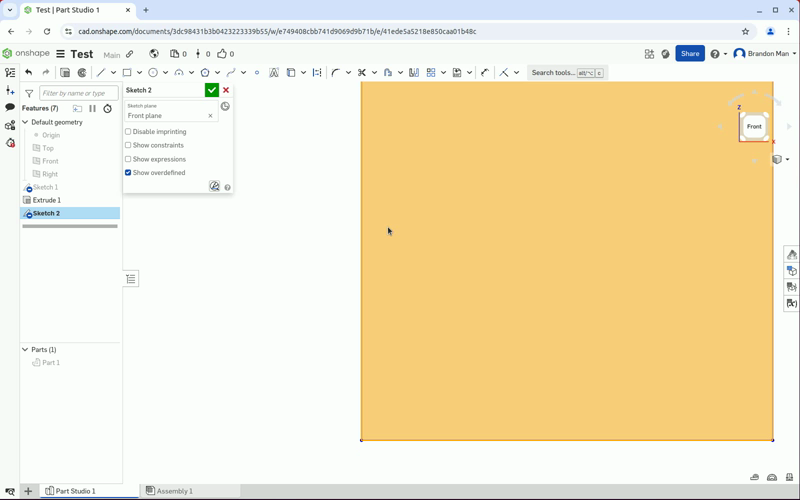
scroll(-6)
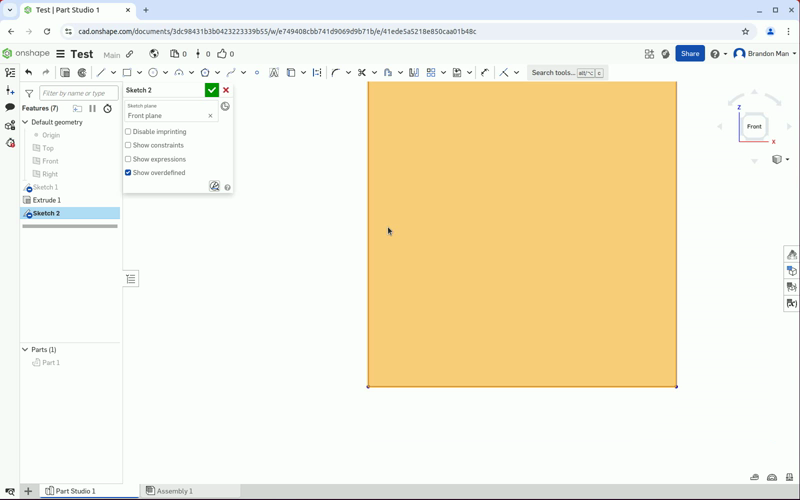
scroll(-6)
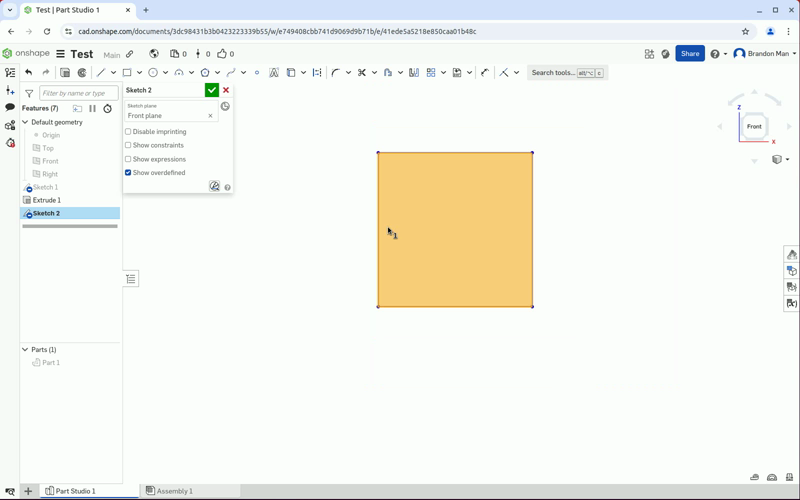
scroll(-6)
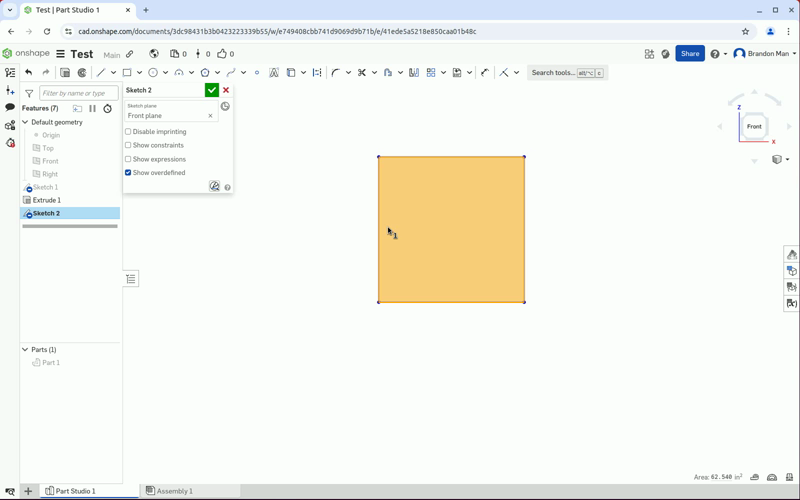
scroll(-6)
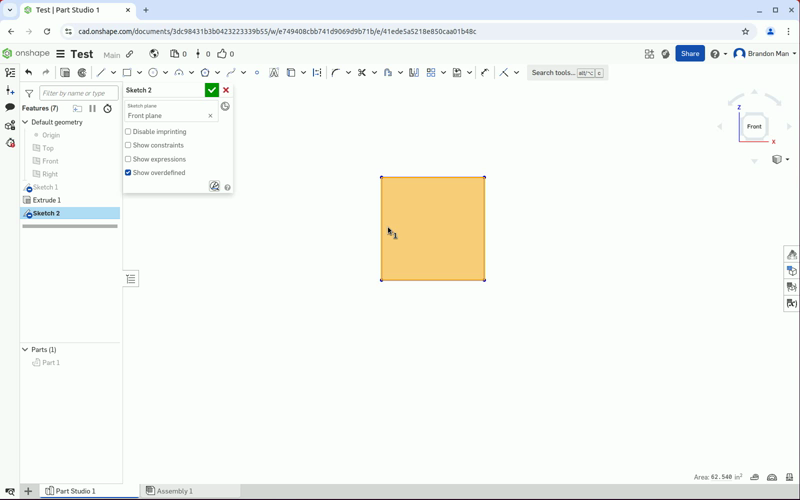
scroll(-6)
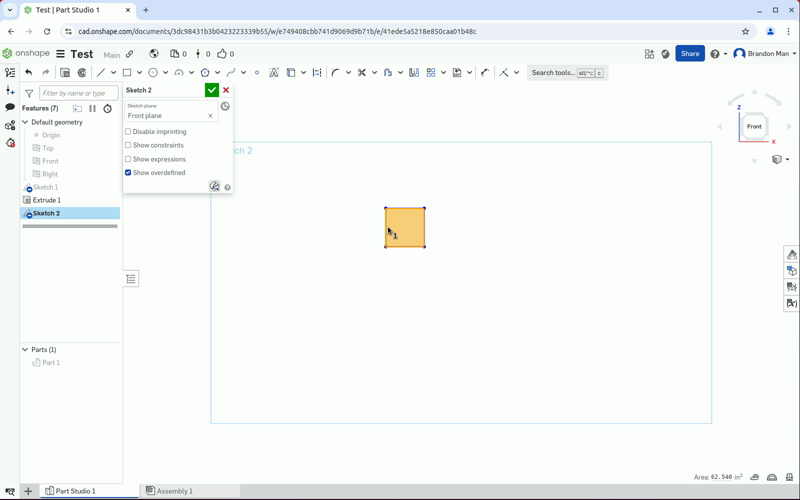
mouse_move(73, 352)
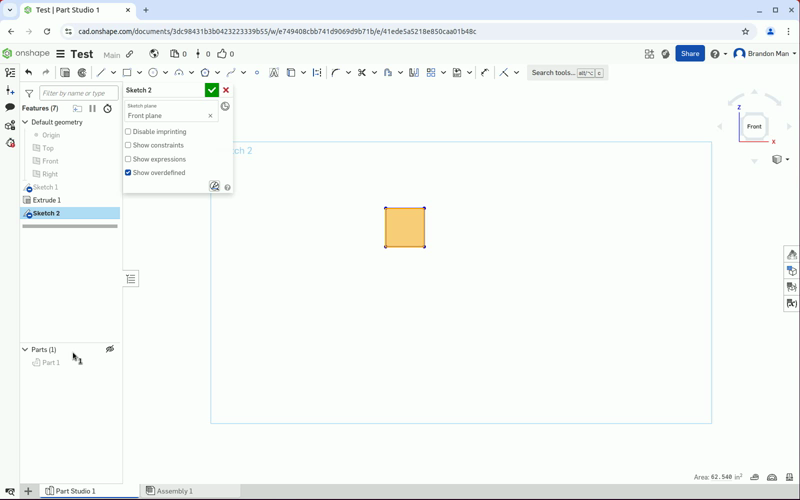
key(shift+y)
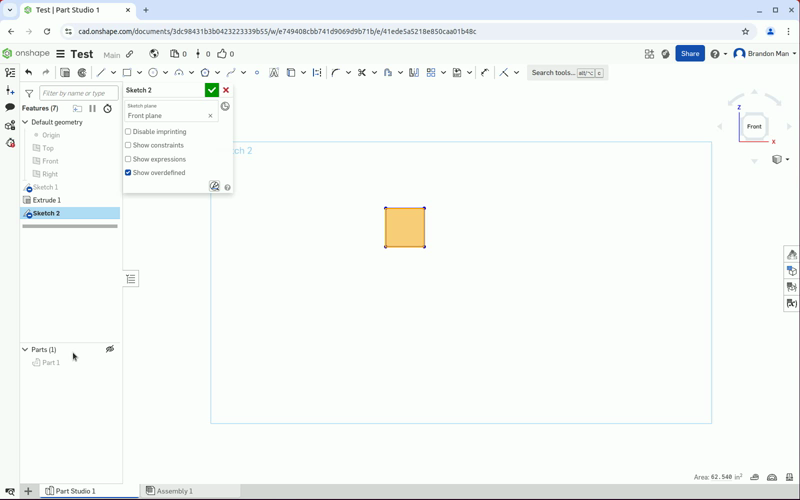
key(shift+e)
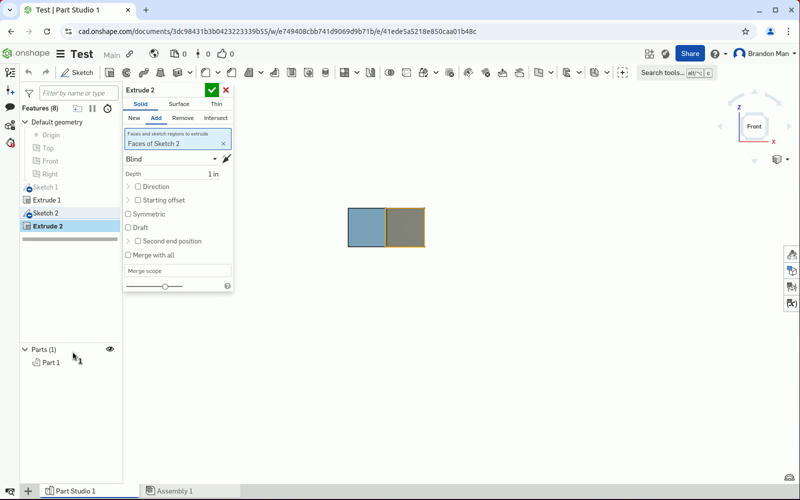
mouse_move(143, 106)
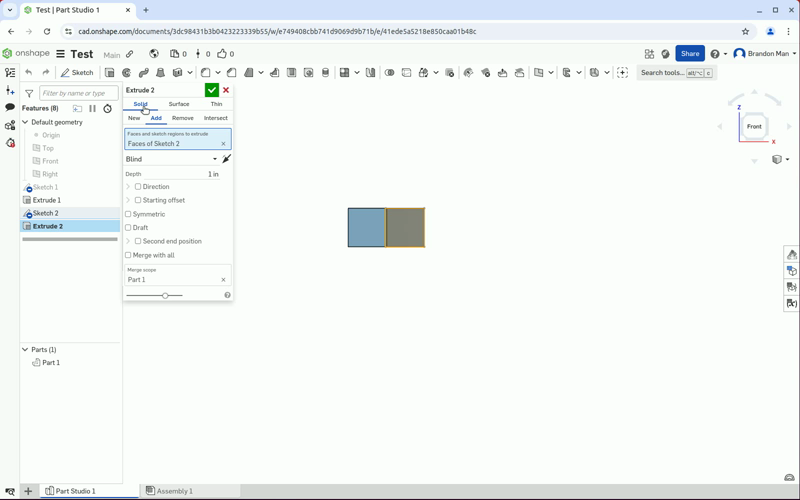
click(143, 106)
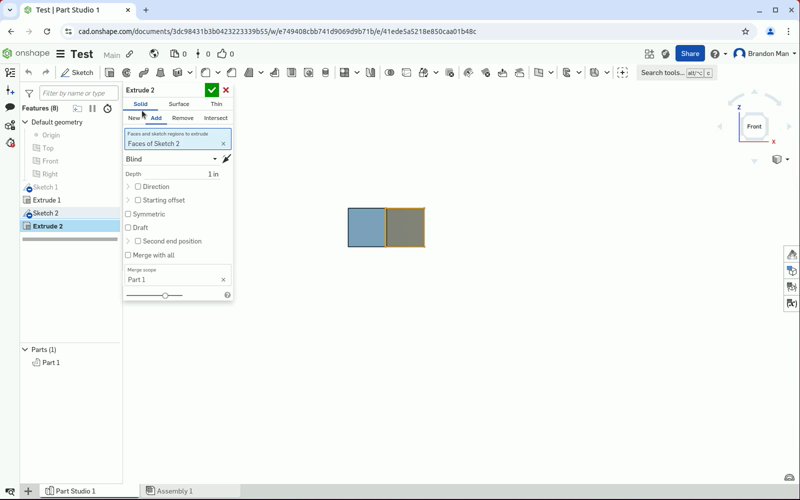
mouse_move(137, 120)
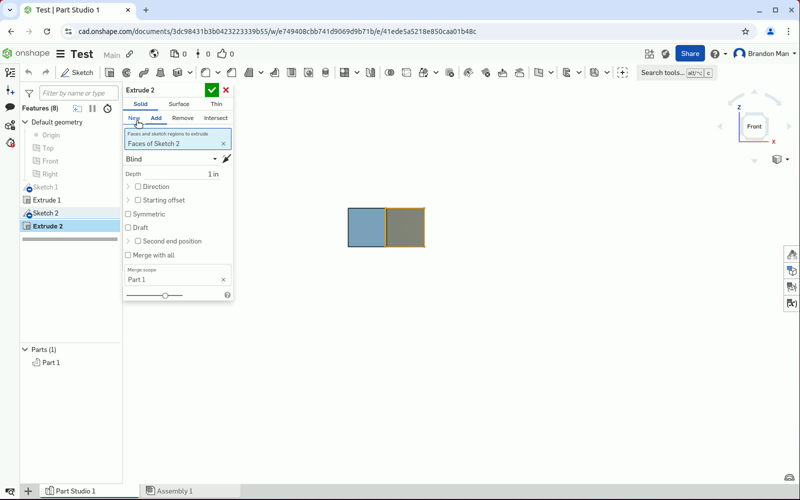
click(137, 120)
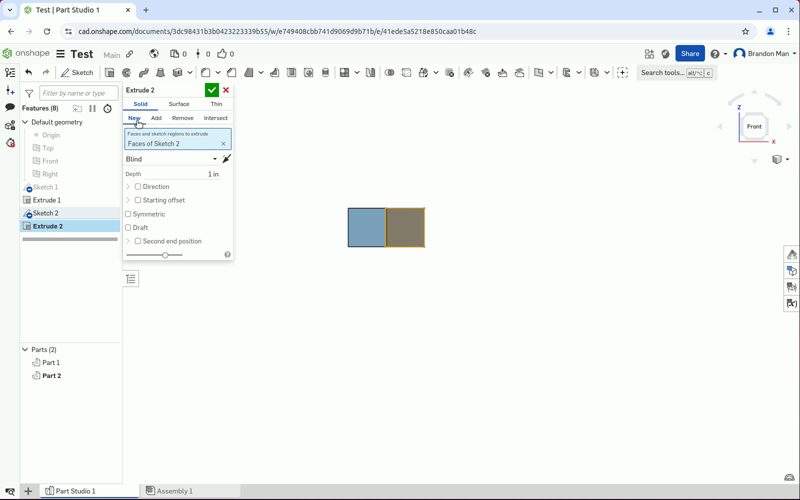
key(tab, 4)
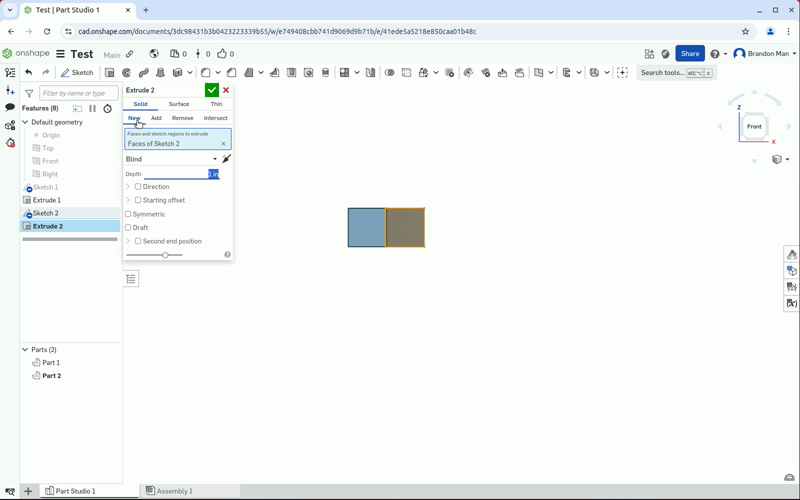
text(7.703)
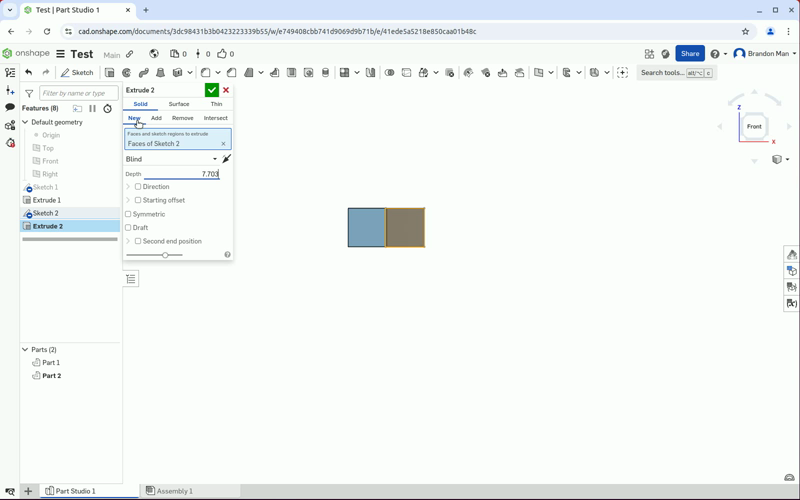
key(enter)
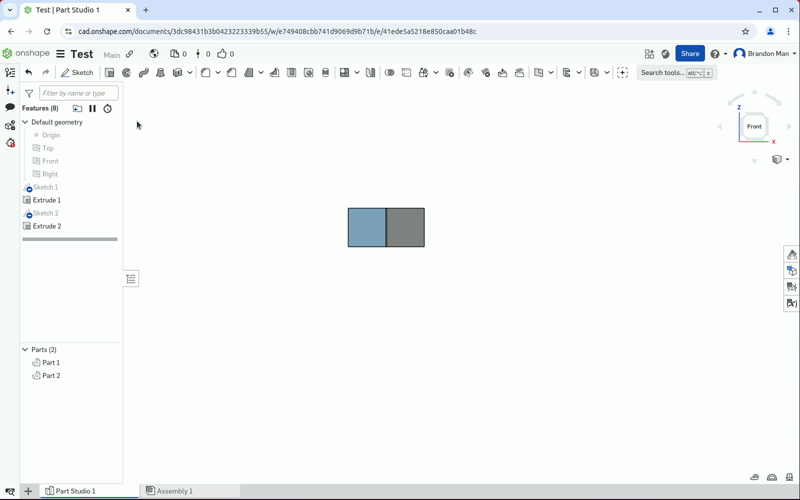
key(shift+h)
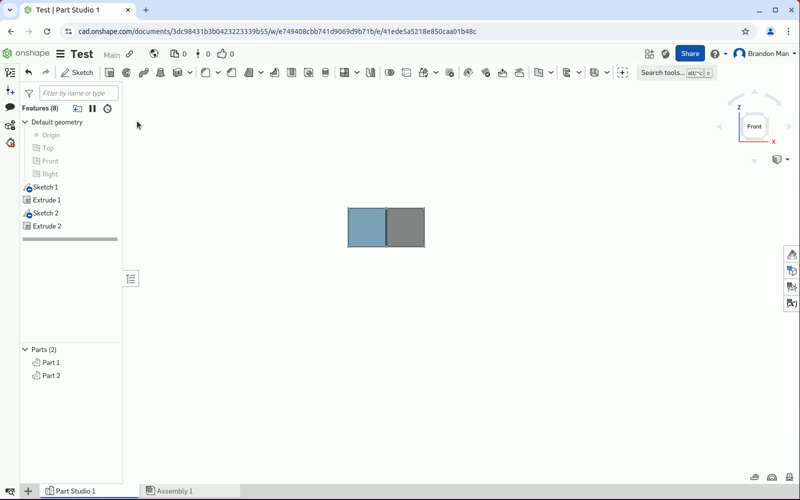
key(shift+h)
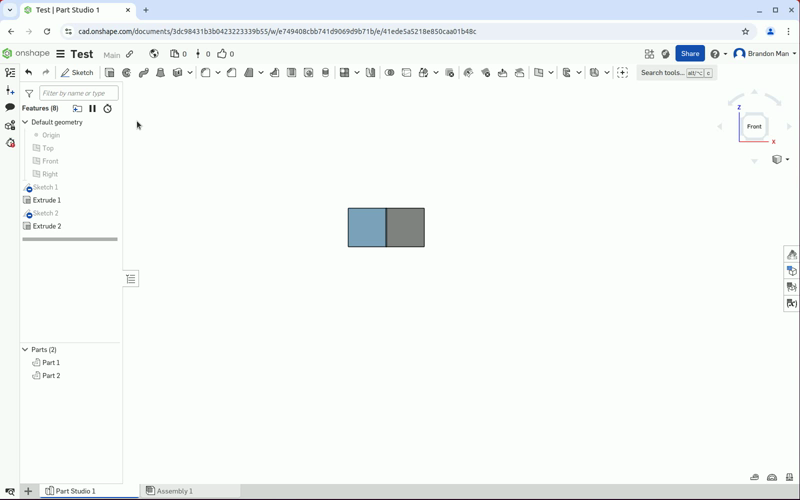
mouse_move(73, 189)
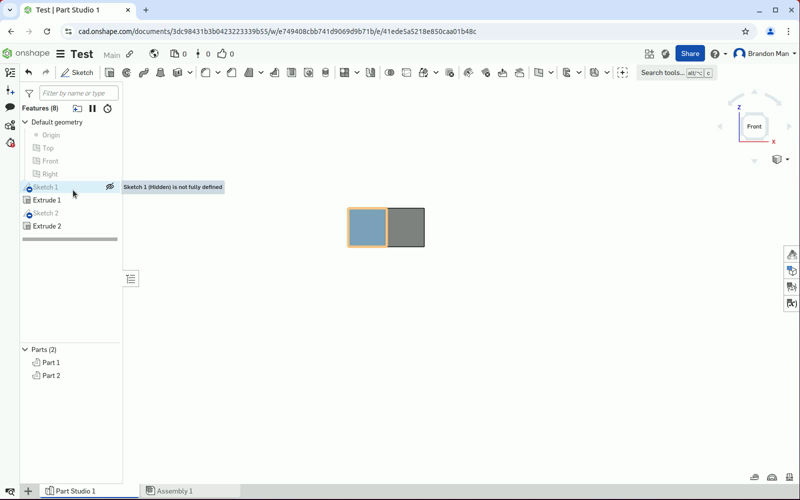
click(73, 189)
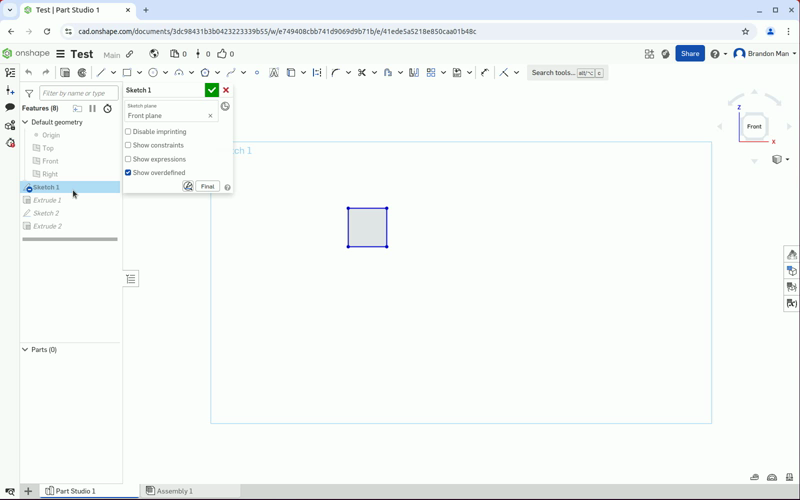
mouse_move(229, 92)
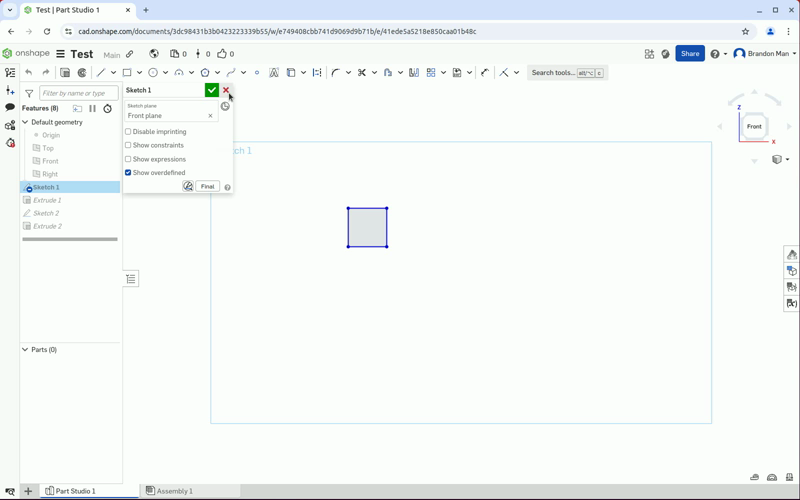
click(229, 92)
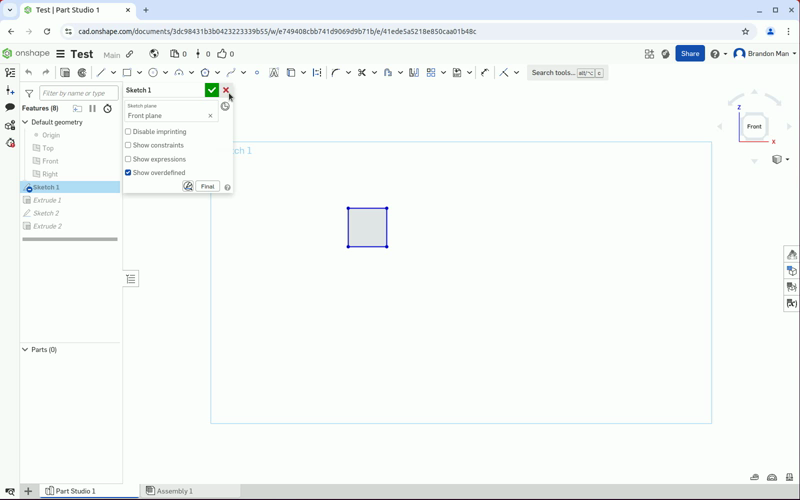
key(shift+s)
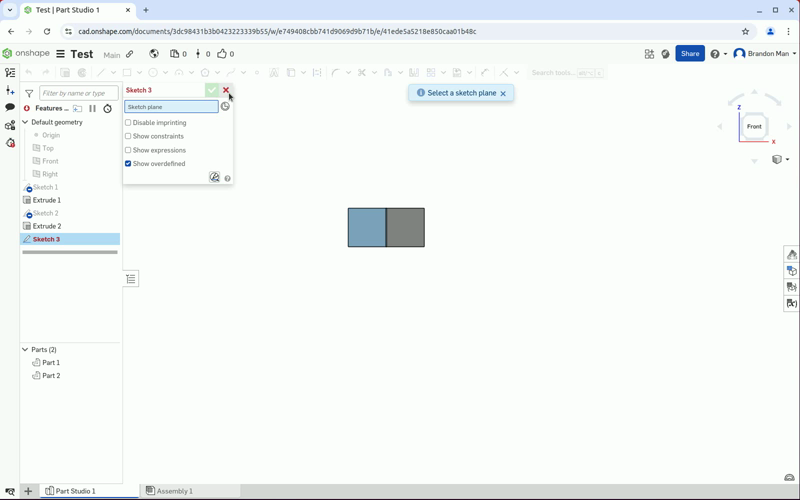
mouse_move(73, 163)
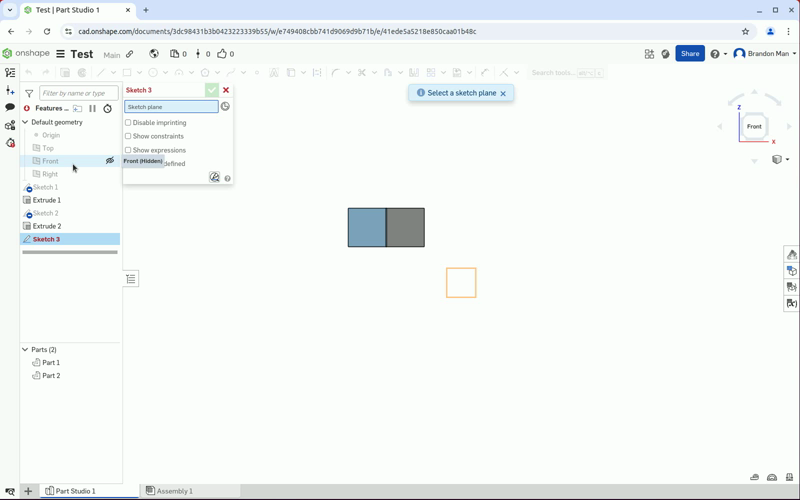
click(73, 163)
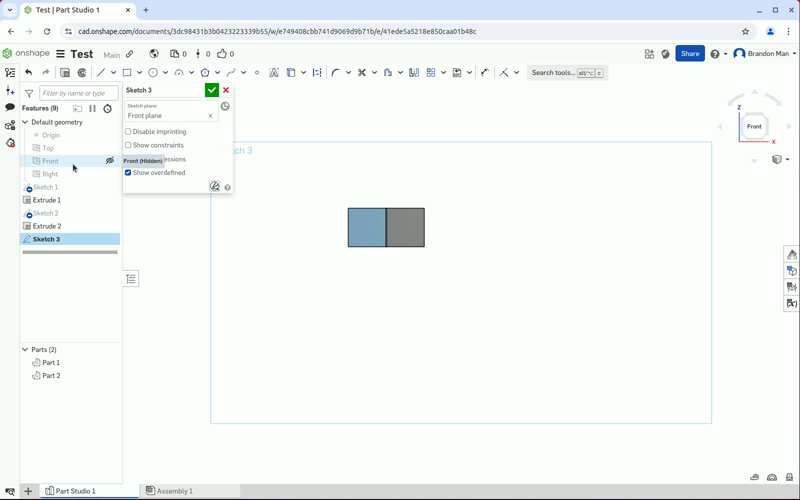
mouse_move(73, 352)
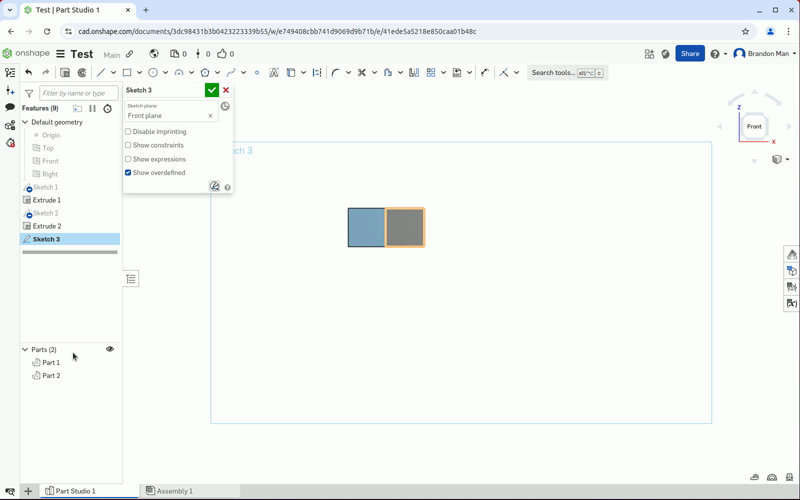
key(y)
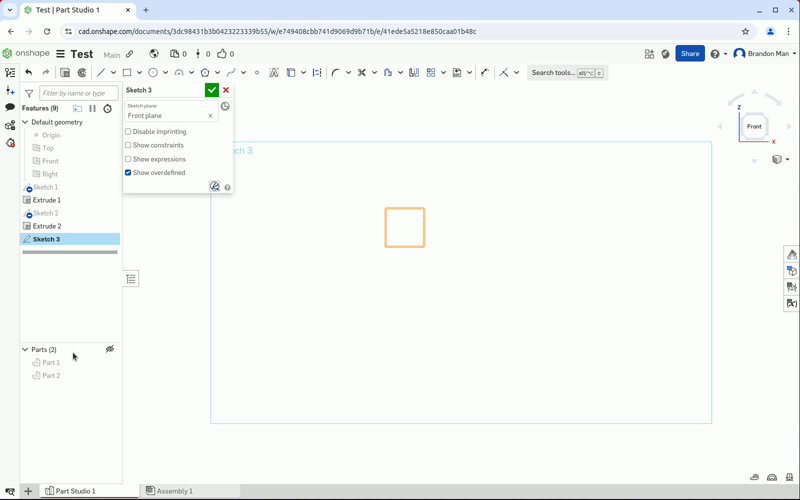
key(l)
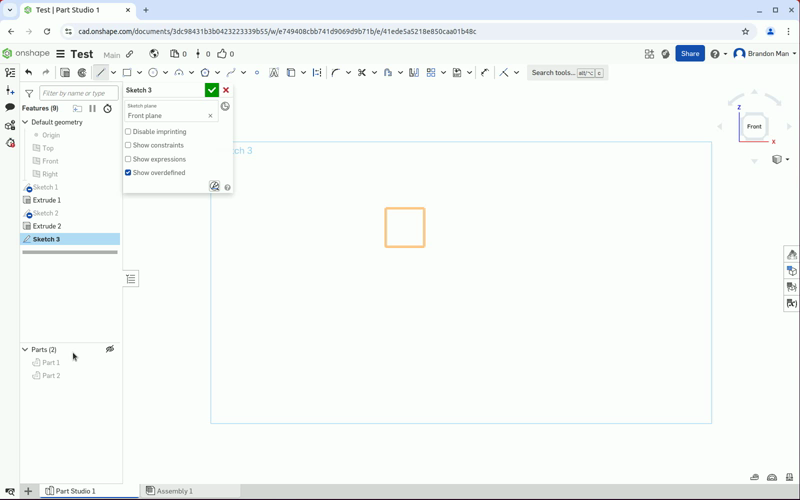
key_down(shift)
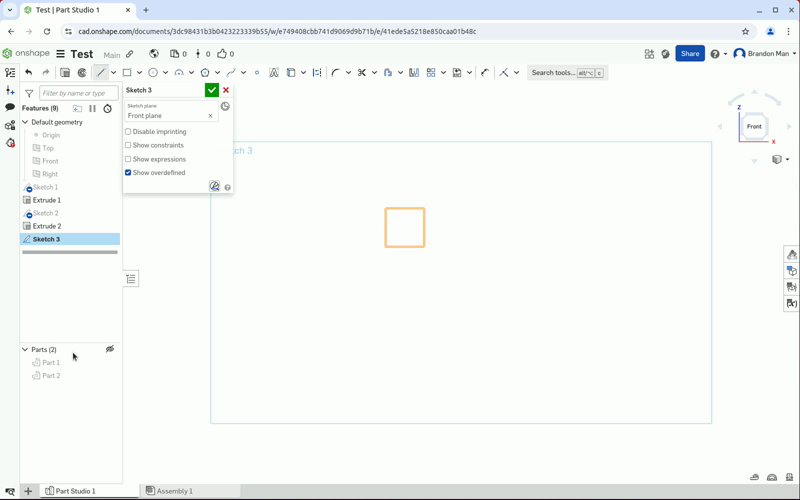
mouse_move(423, 246)
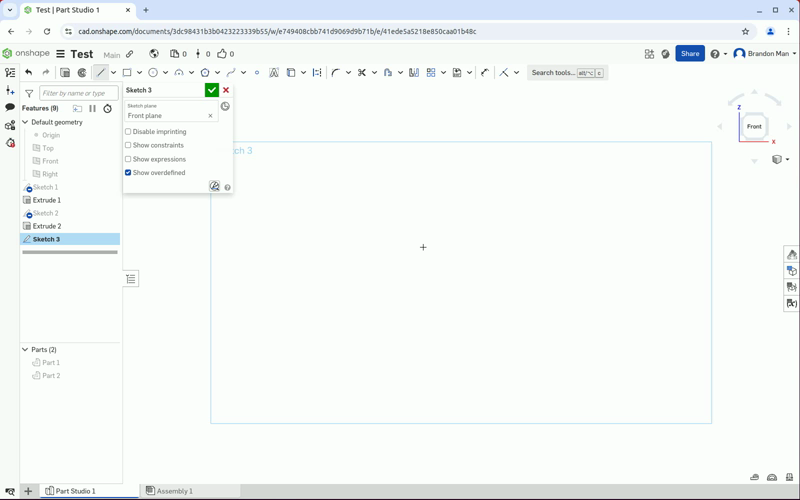
click(423, 246)
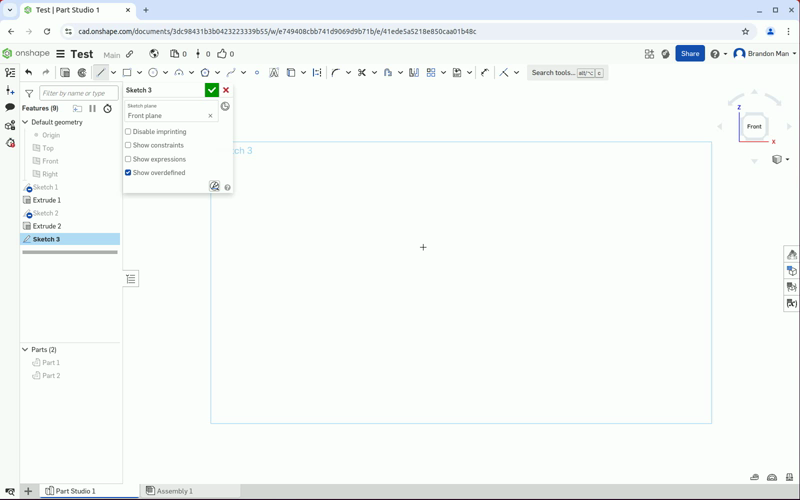
key_up(shift)
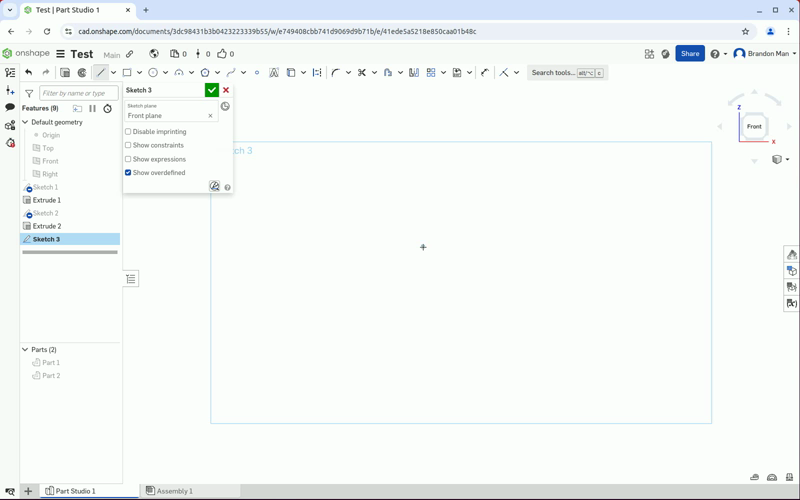
key_down(shift)
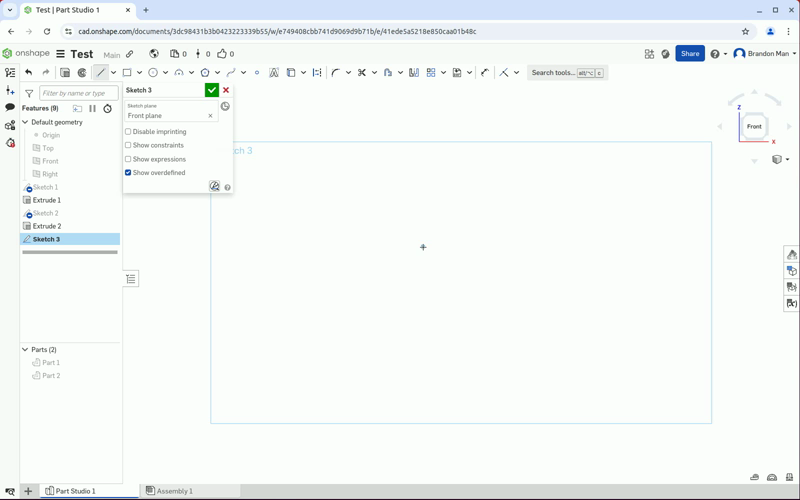
mouse_move(453, 246)
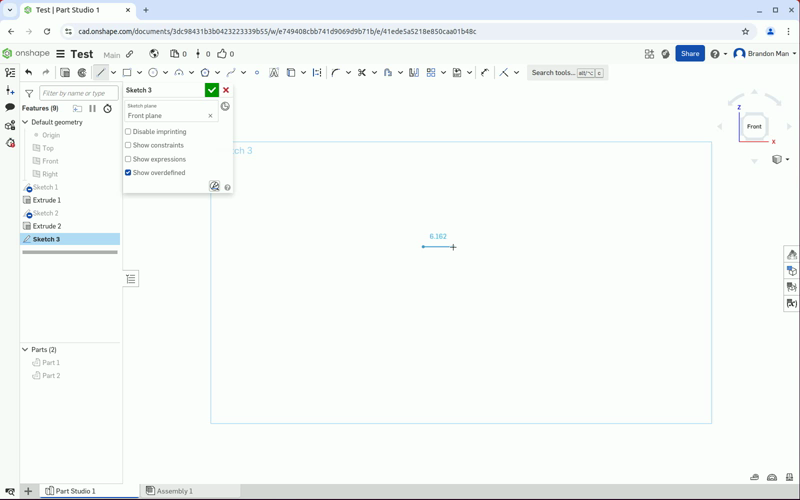
mouse_move(461, 246)
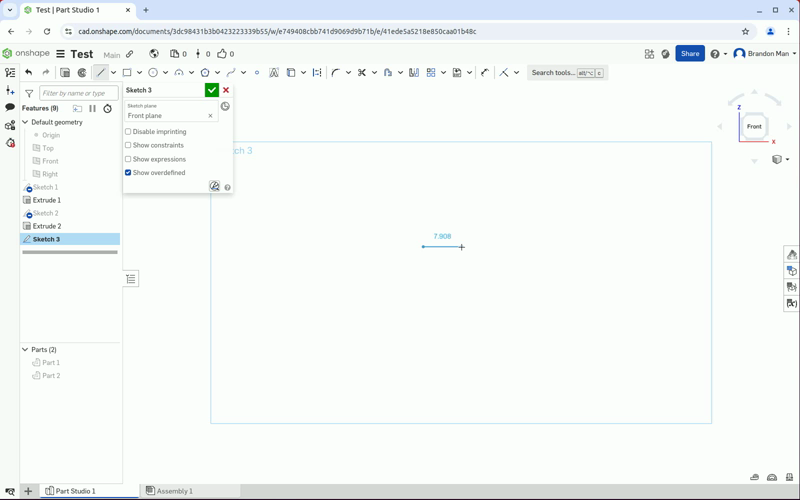
click(461, 246)
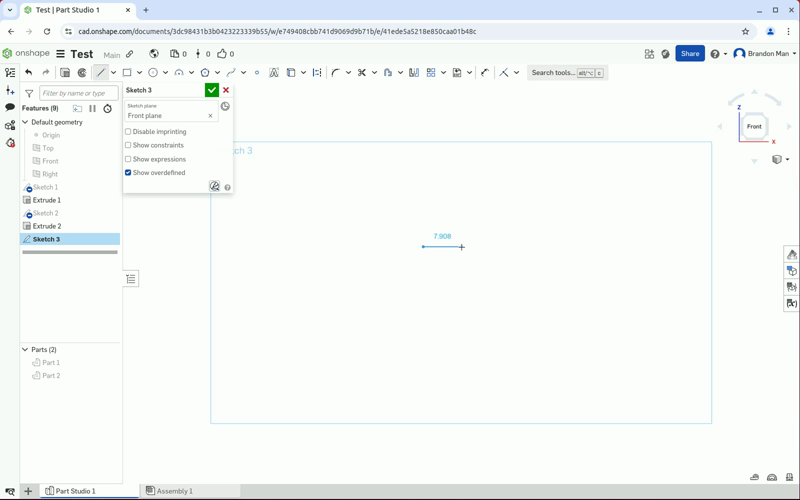
key_up(shift)
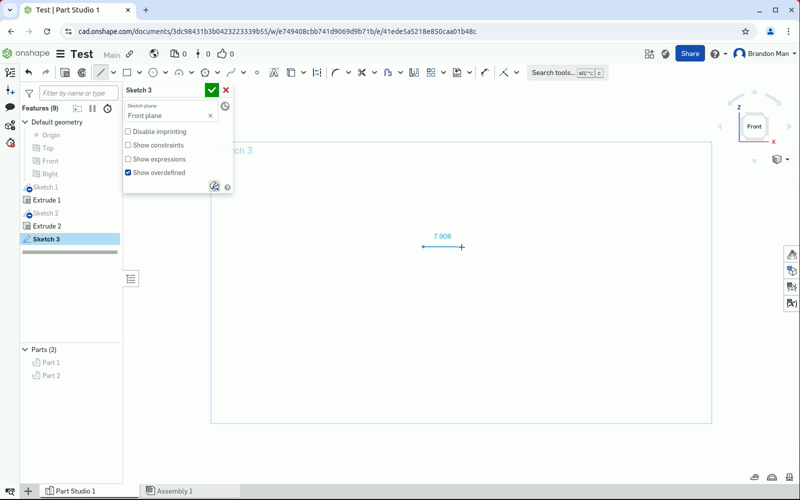
key_down(shift)
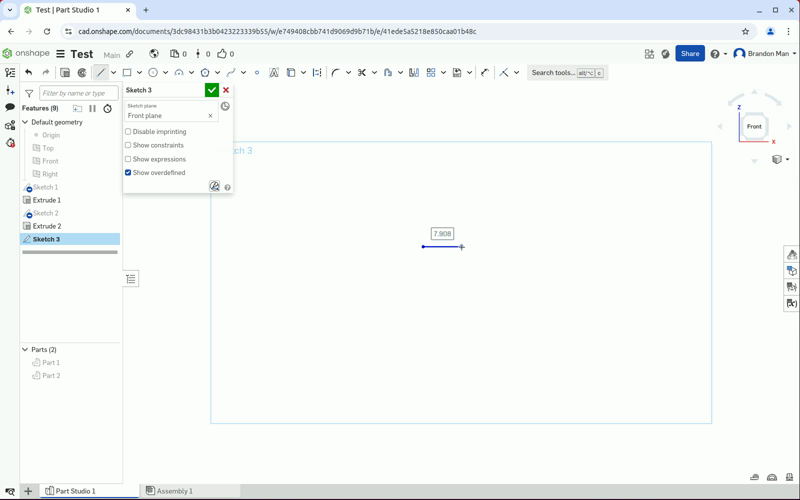
mouse_move(491, 246)
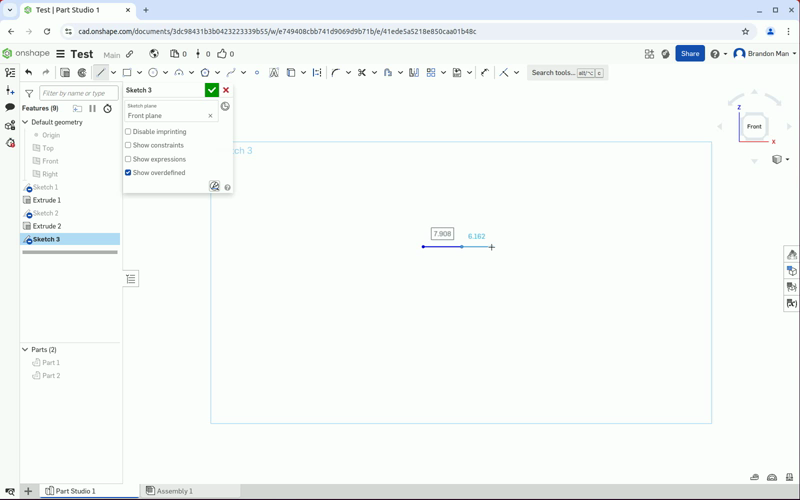
mouse_move(461, 208)
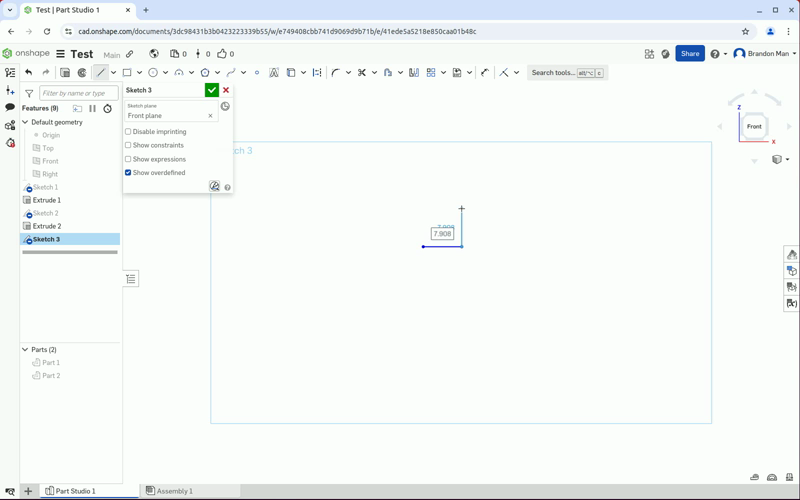
click(461, 208)
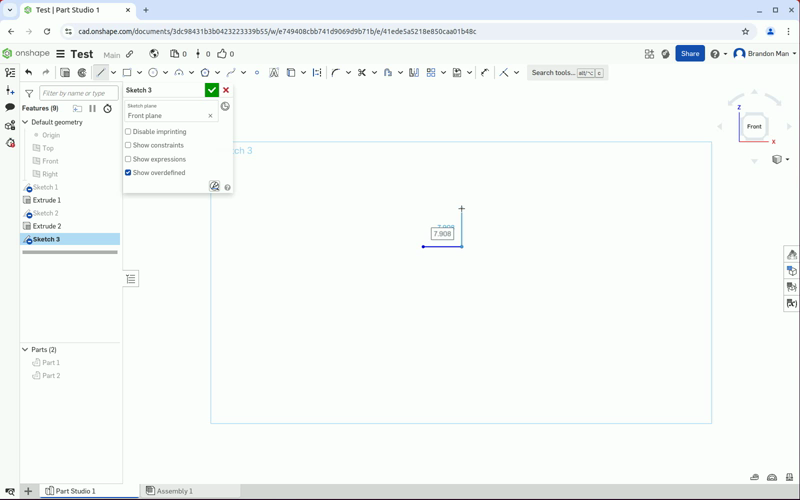
key_up(shift)
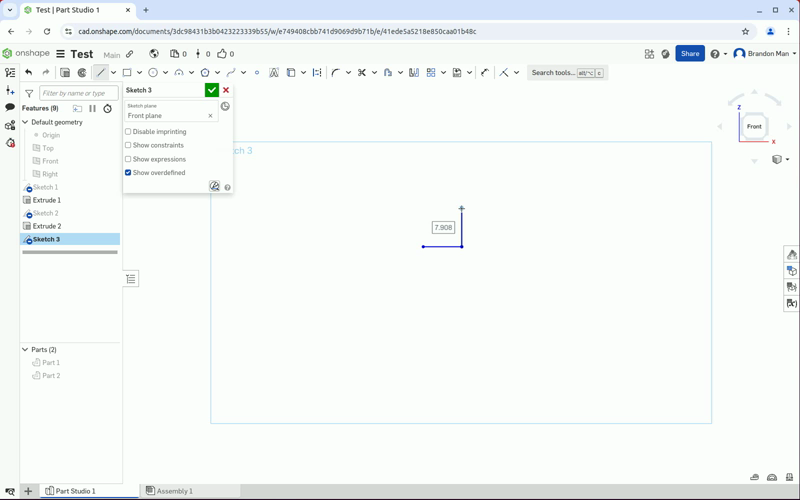
key_down(shift)
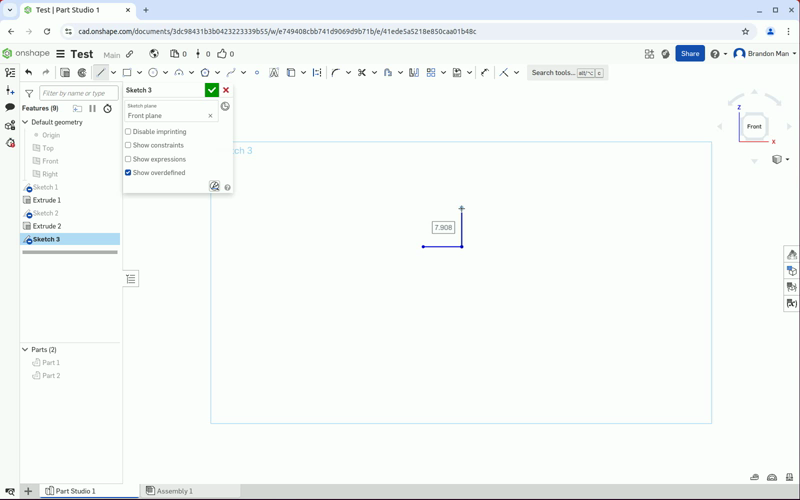
mouse_move(491, 208)
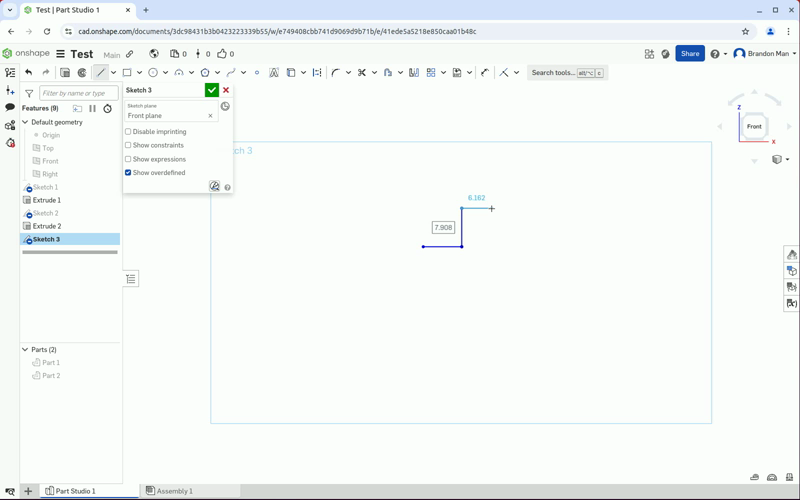
mouse_move(423, 208)
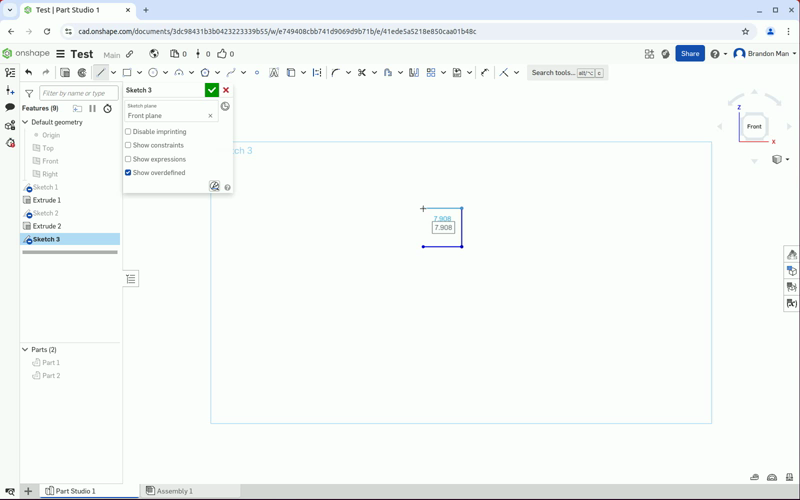
click(423, 208)
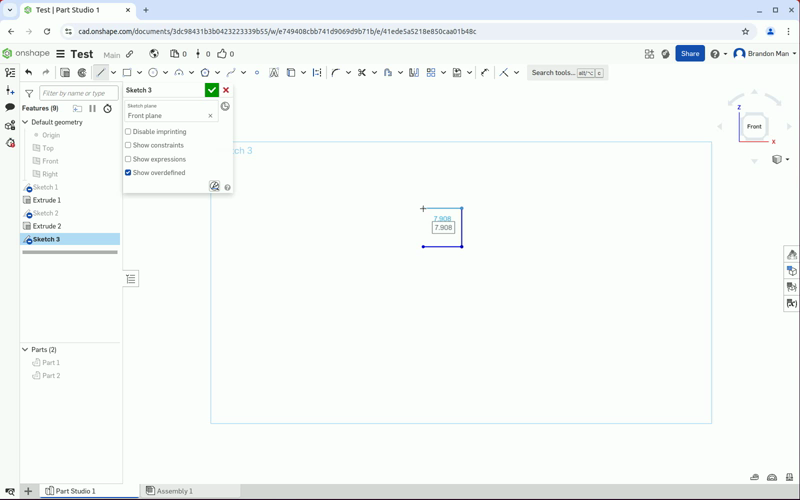
key_up(shift)
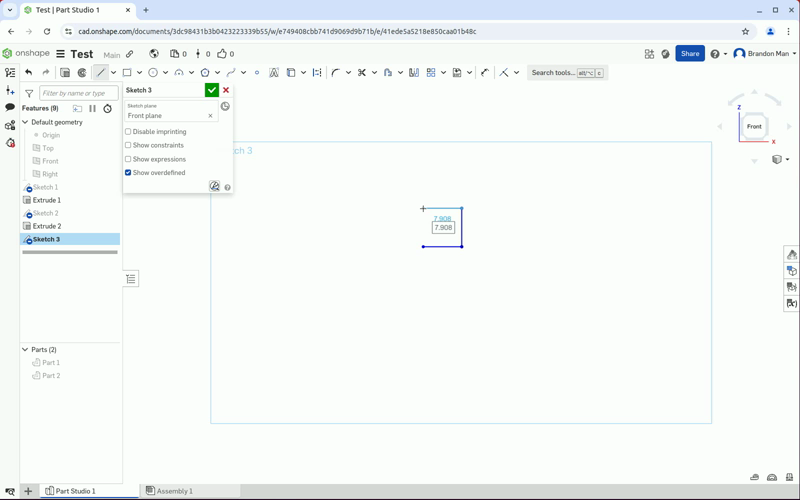
mouse_move(453, 208)
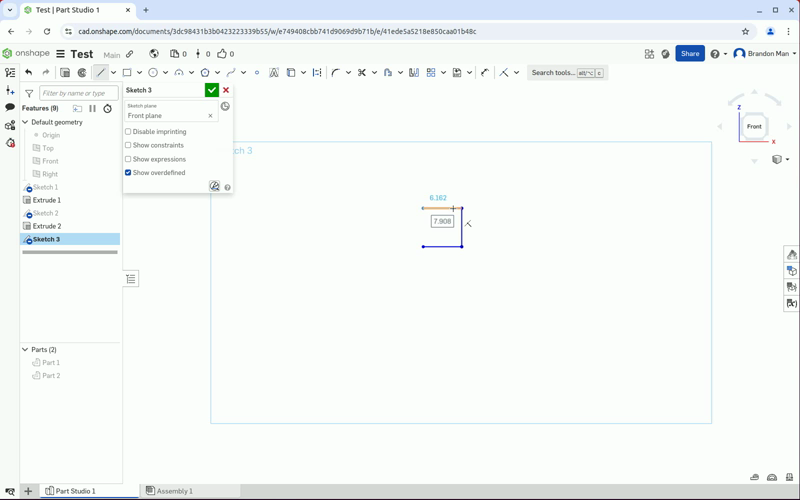
key_down(shift)
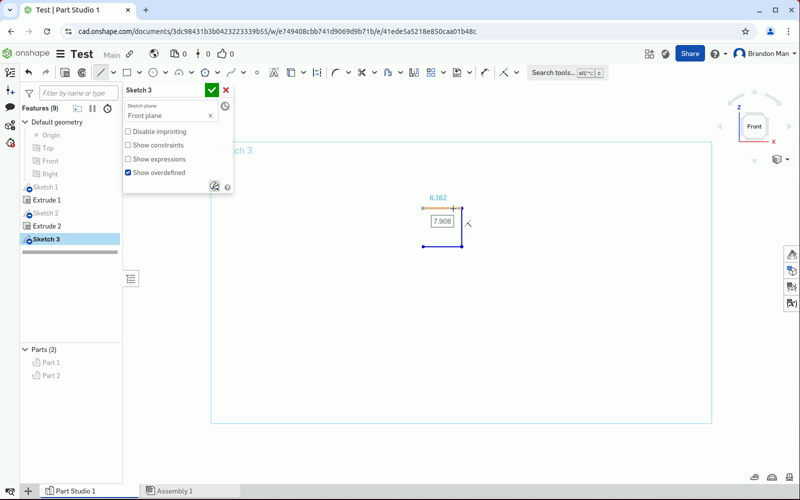
mouse_move(423, 246)
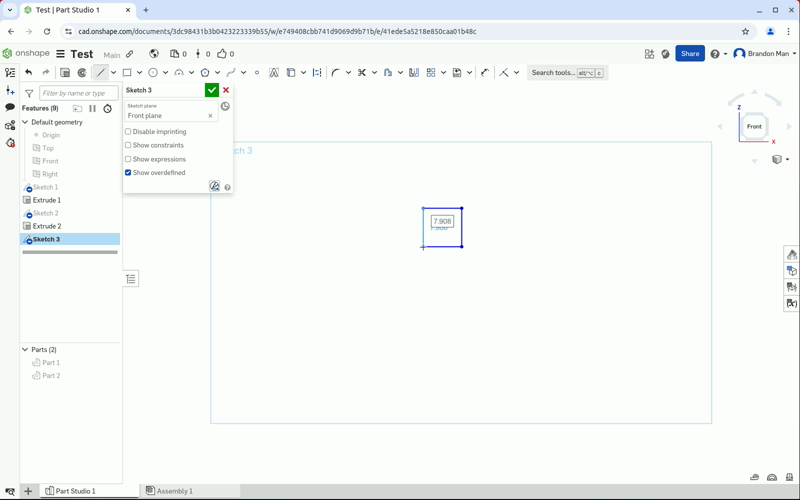
key_up(shift)
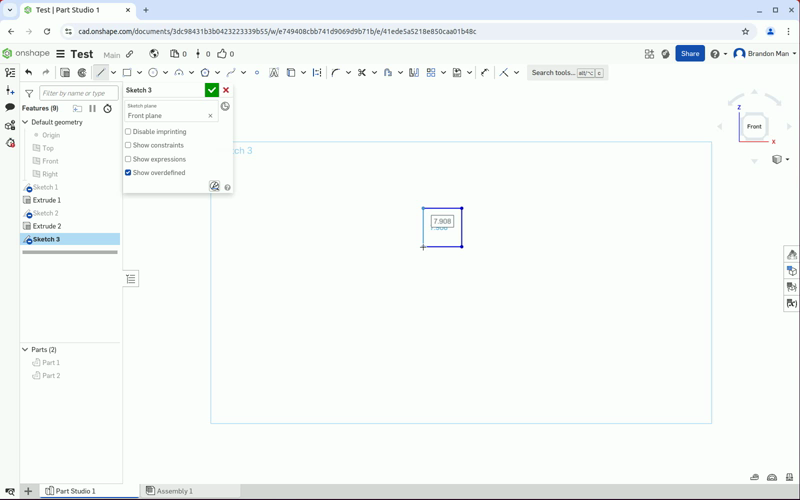
click(423, 246)
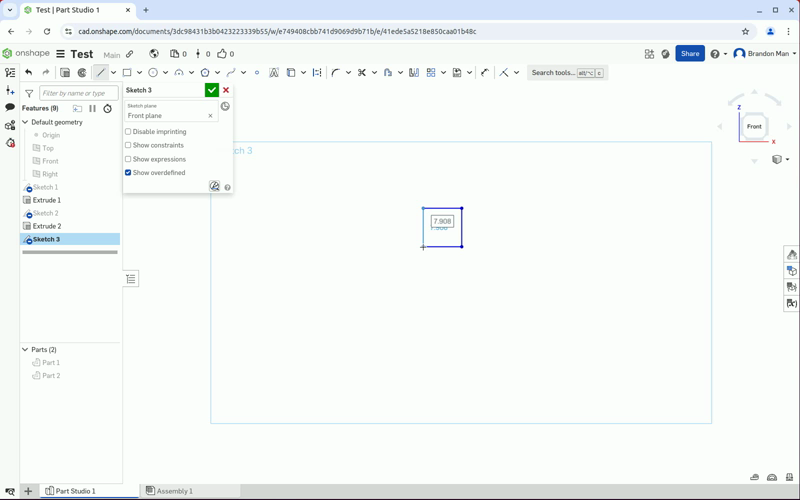
key(esc)
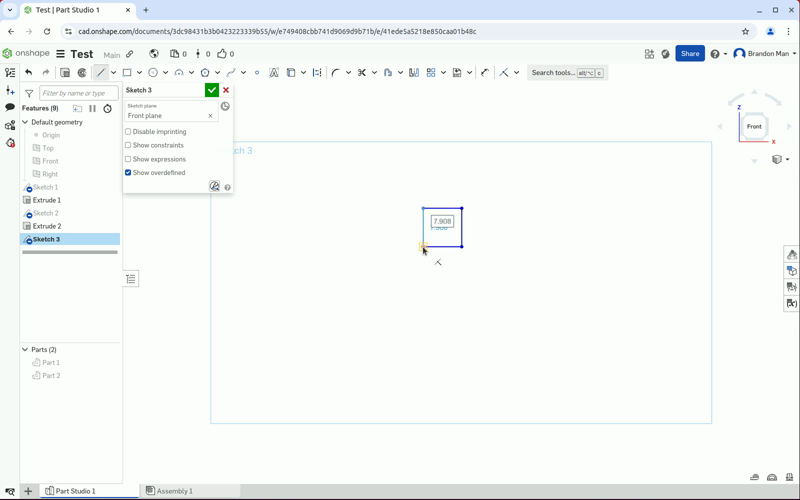
mouse_move(426, 214)
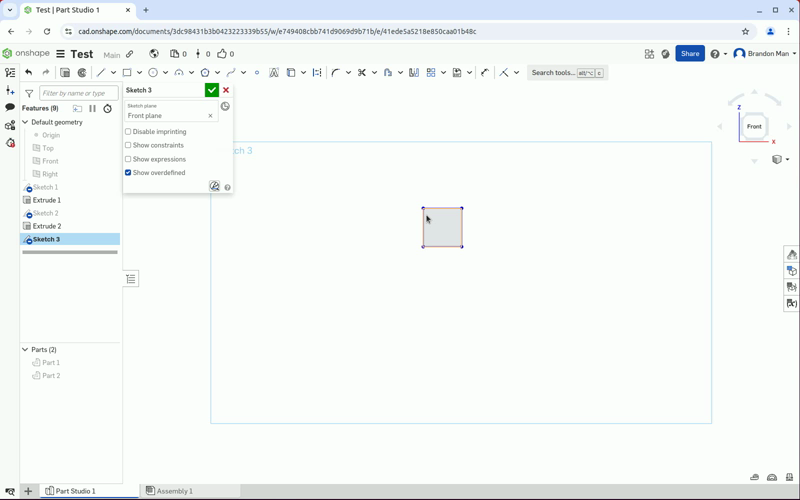
scroll(6)
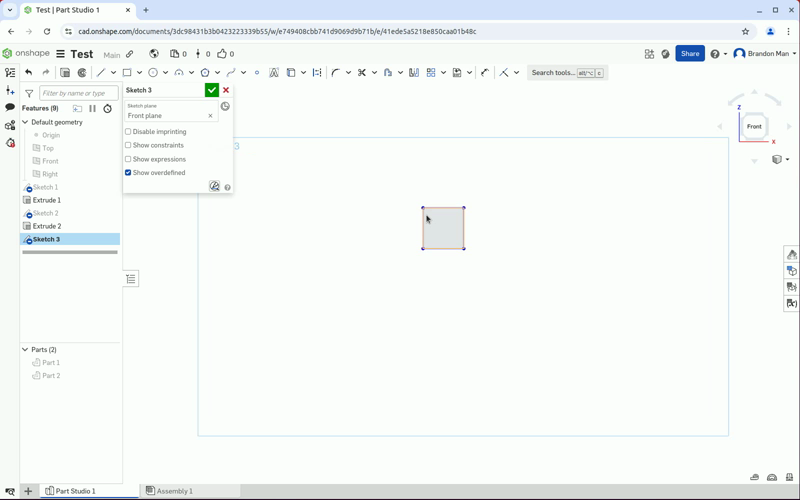
scroll(6)
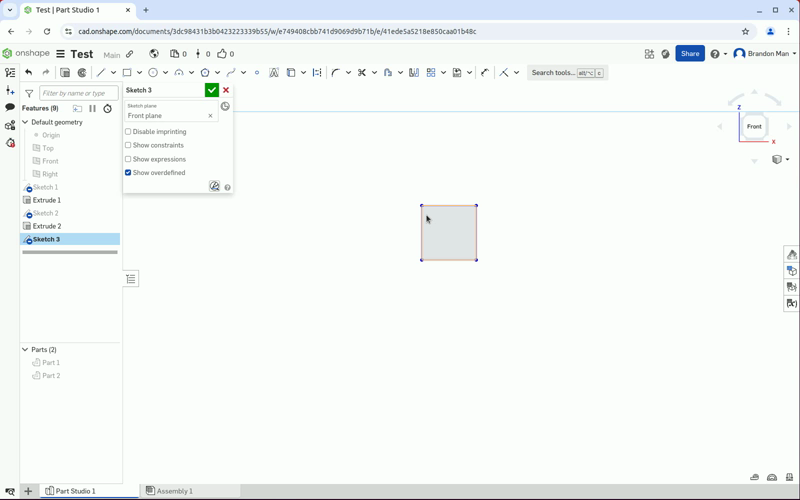
scroll(6)
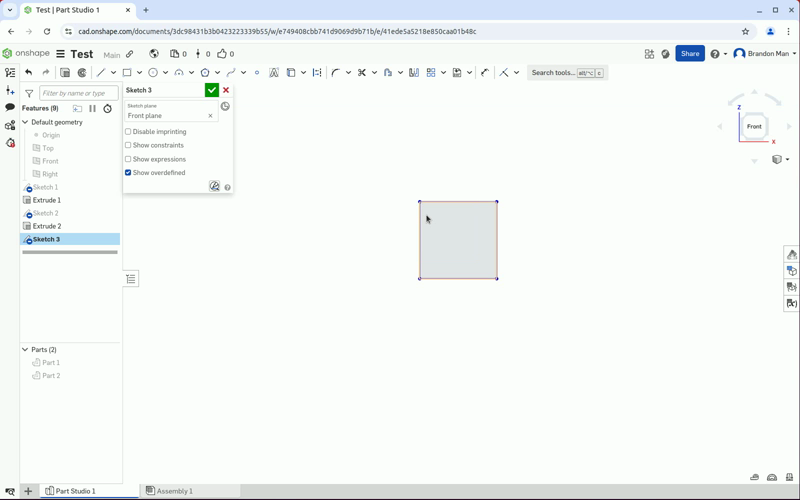
scroll(6)
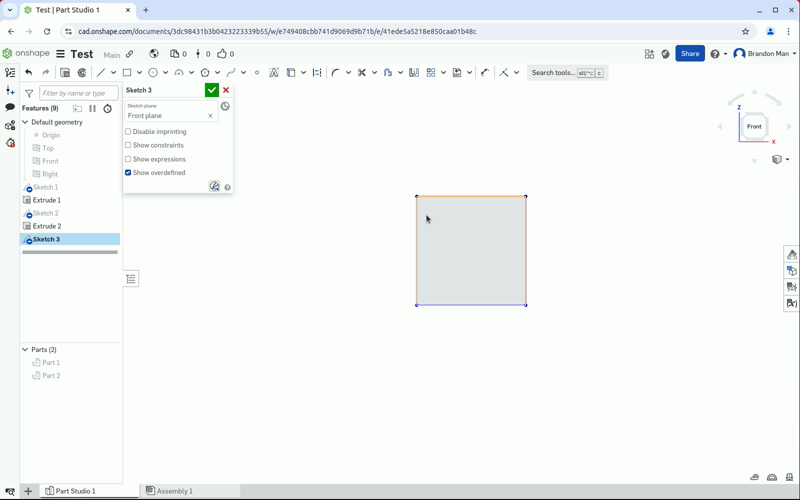
scroll(6)
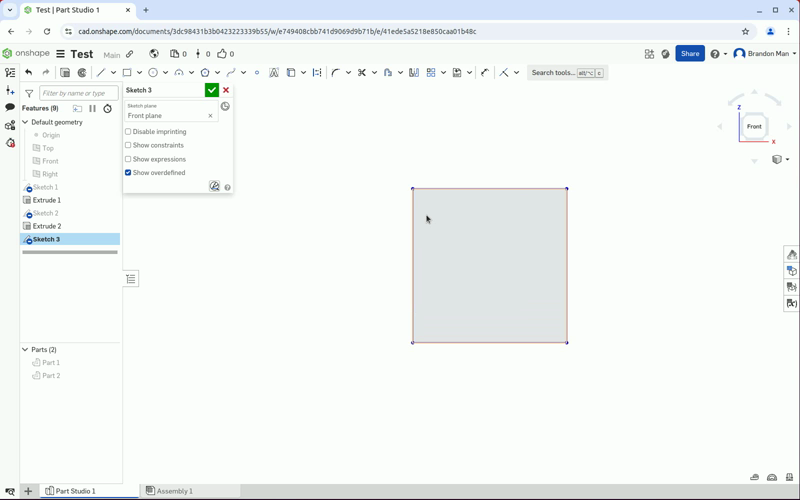
scroll(6)
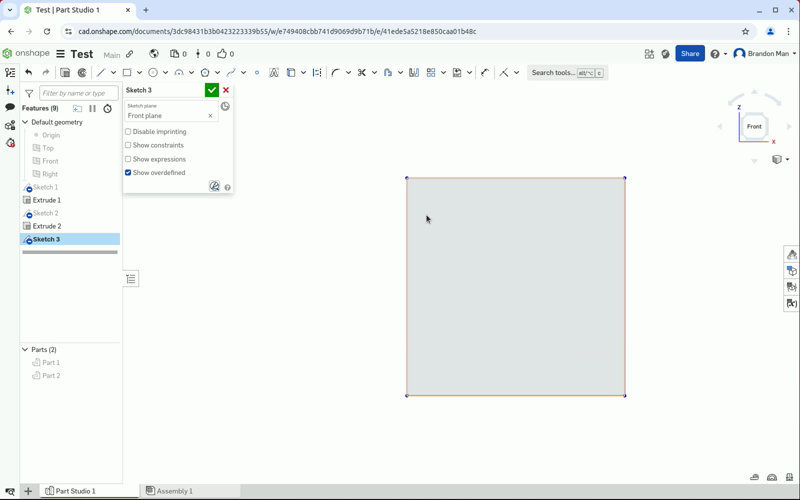
scroll(6)
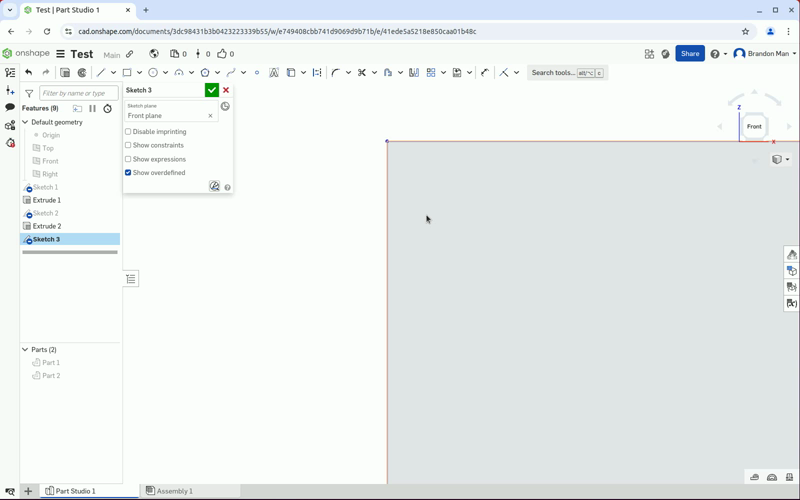
click(426, 214)
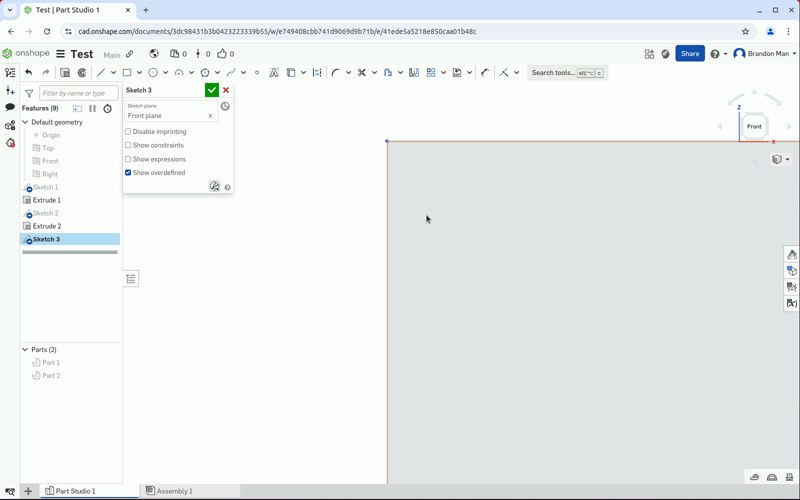
scroll(-6)
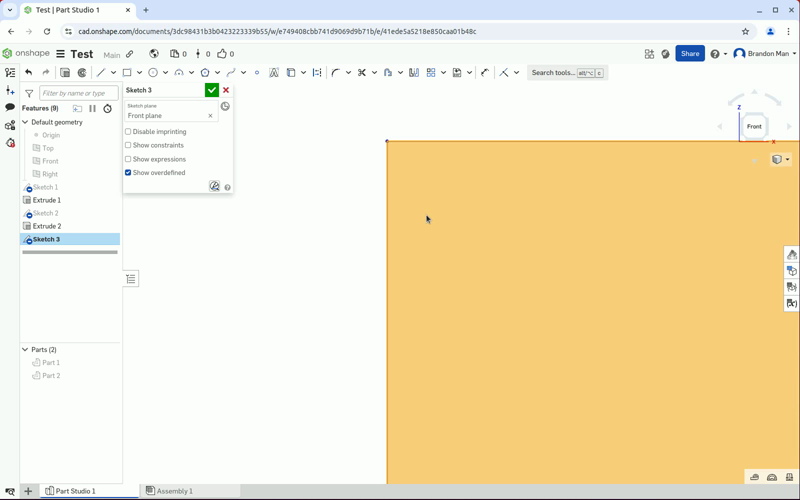
scroll(-6)
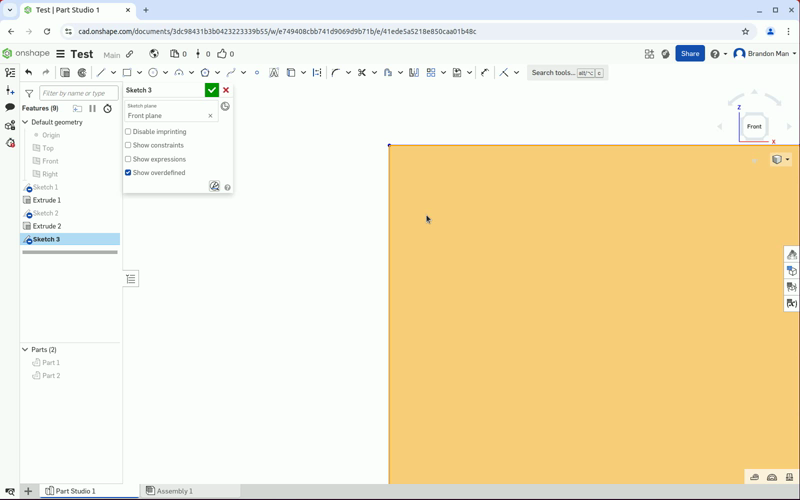
scroll(-6)
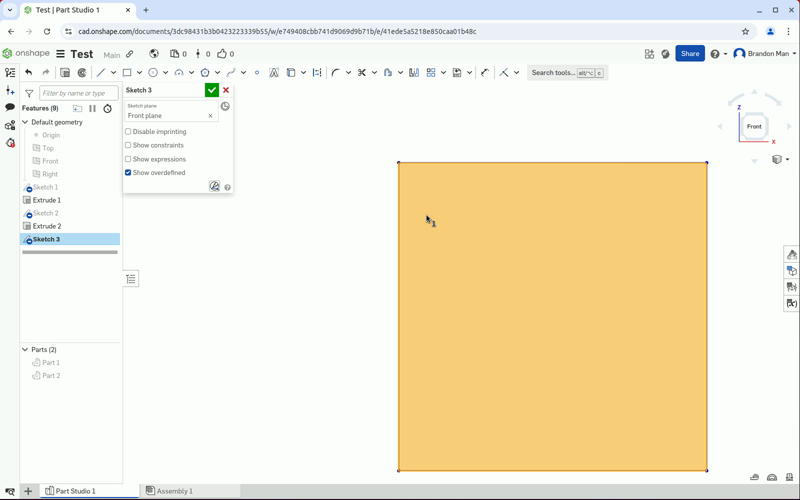
scroll(-6)
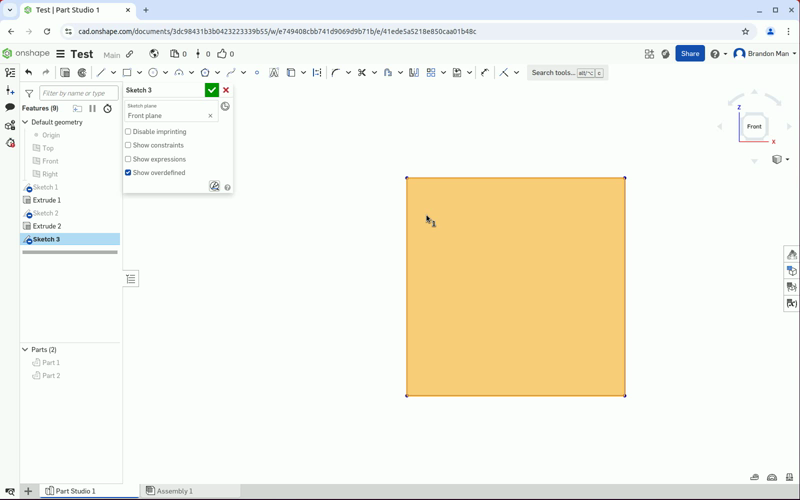
scroll(-6)
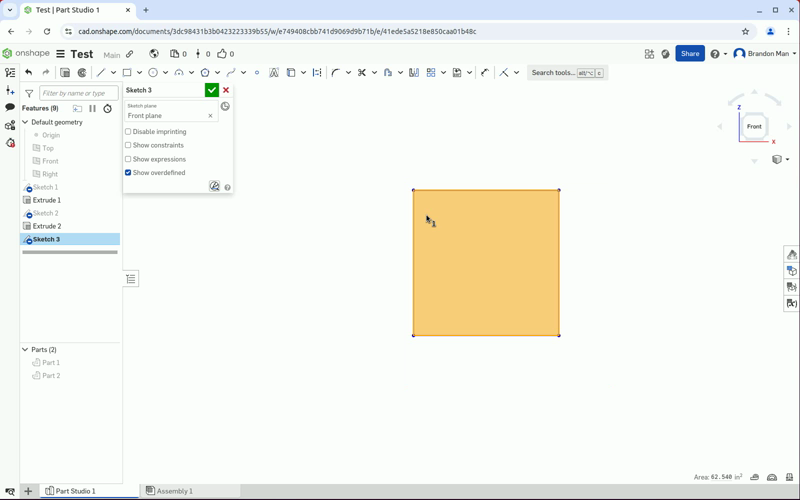
scroll(-6)
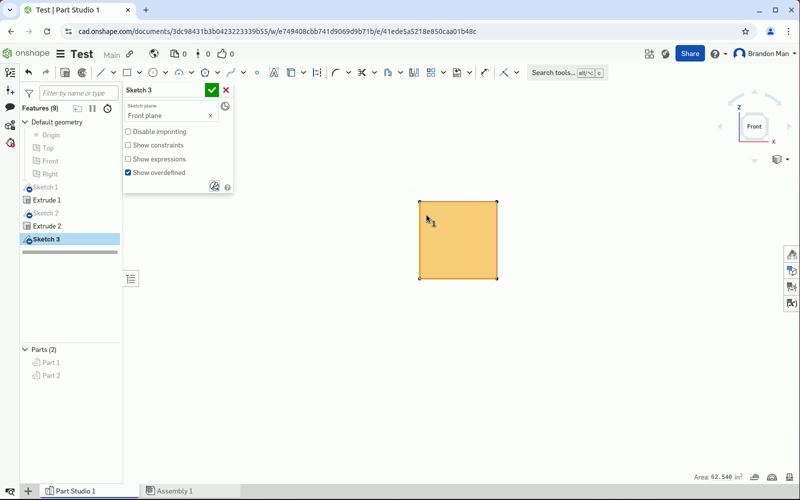
scroll(-6)
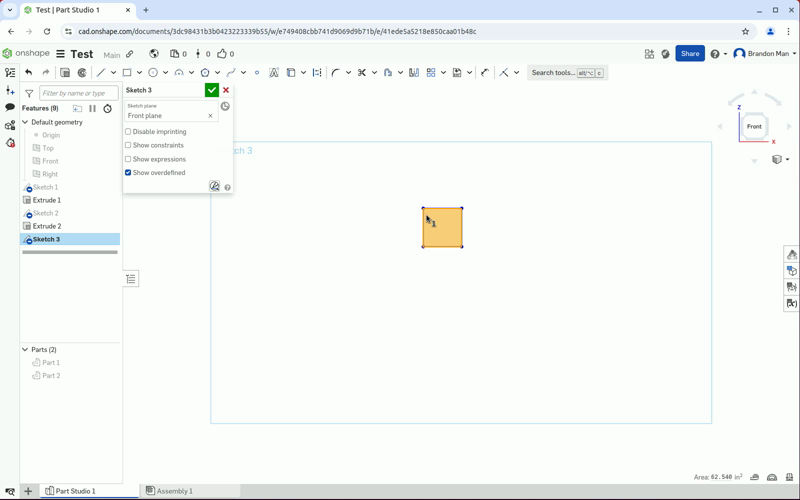
mouse_move(73, 352)
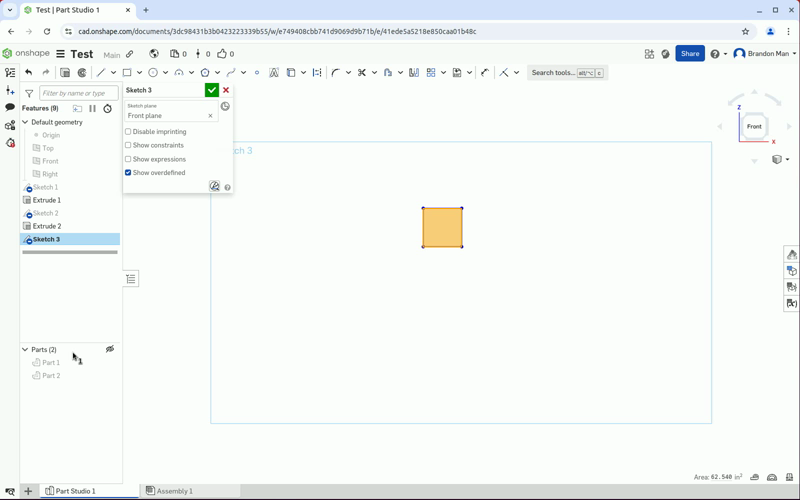
key(shift+y)
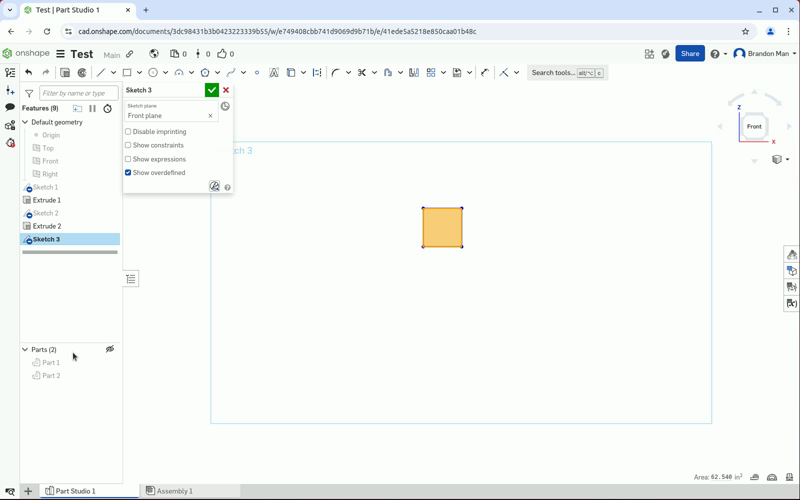
key(shift+e)
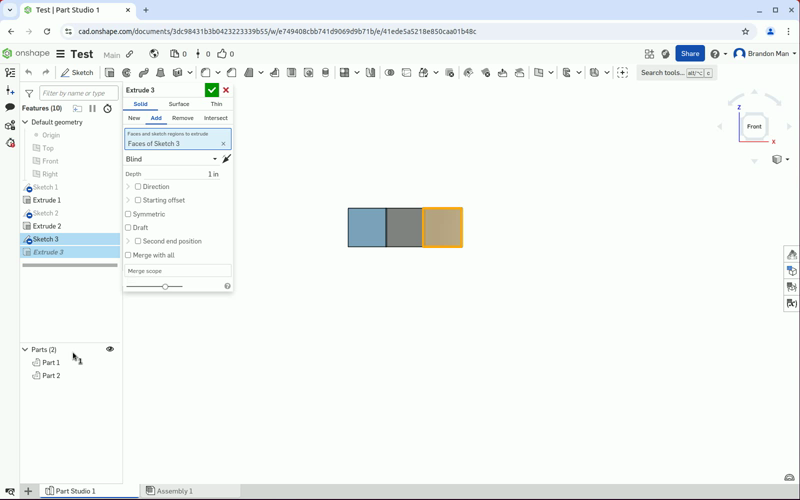
mouse_move(143, 106)
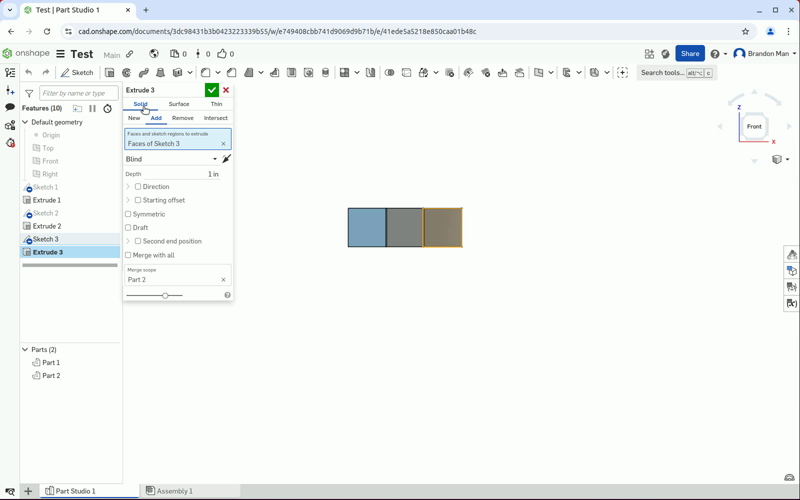
click(143, 106)
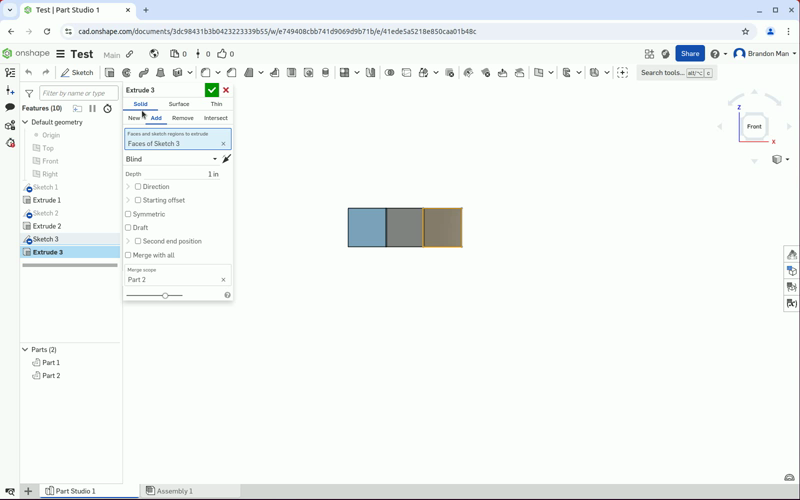
mouse_move(137, 120)
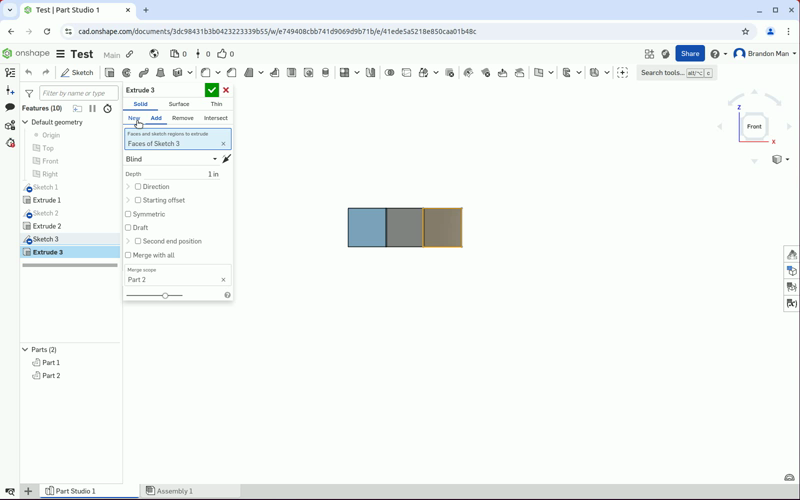
click(137, 120)
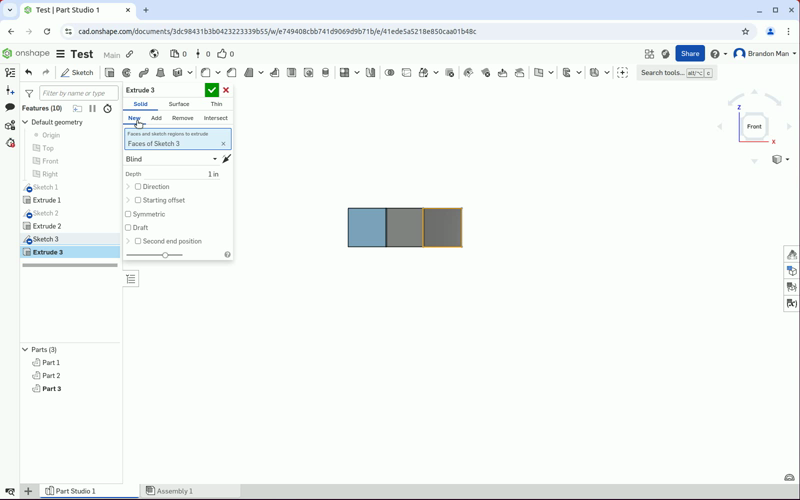
key(tab, 4)
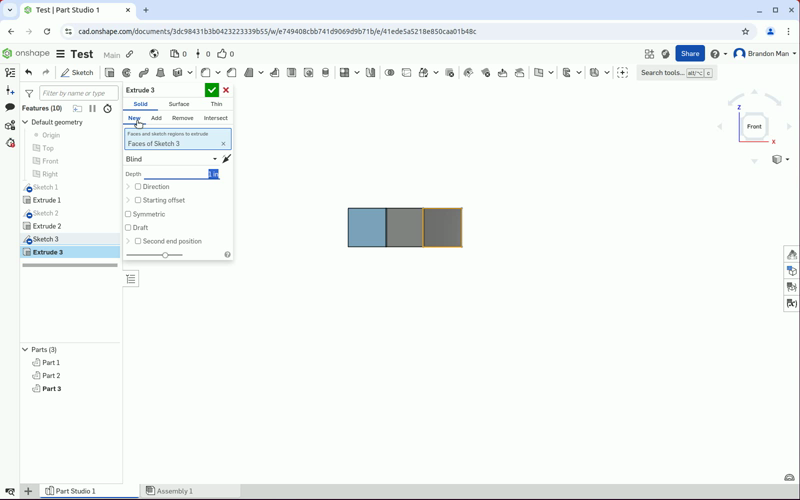
text(7.703)
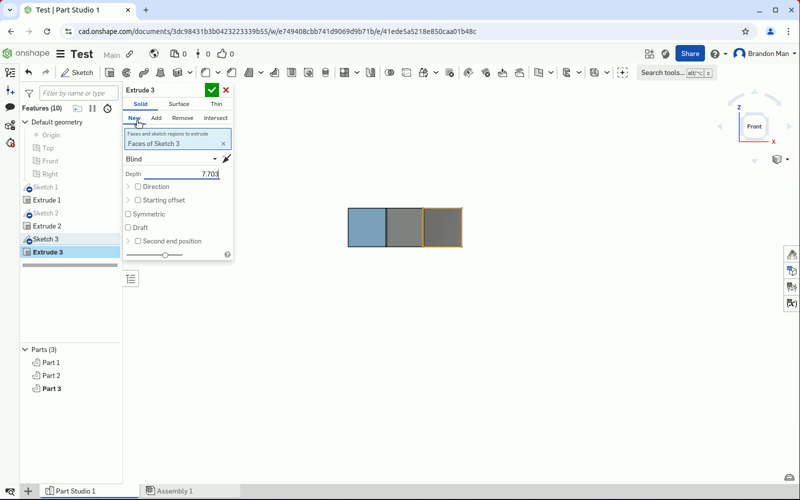
key(enter)
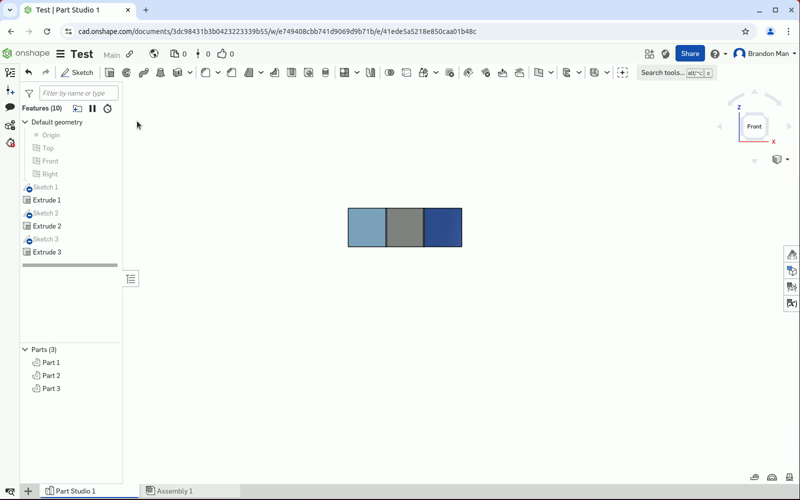
key(shift+h)
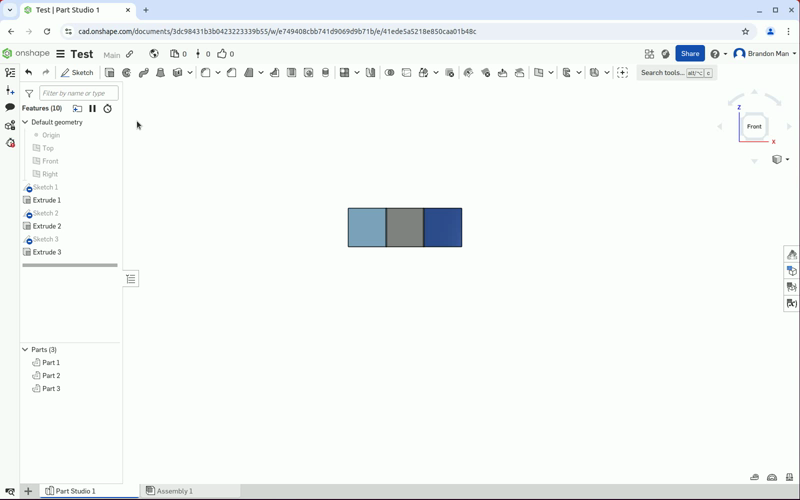
key(shift+h)
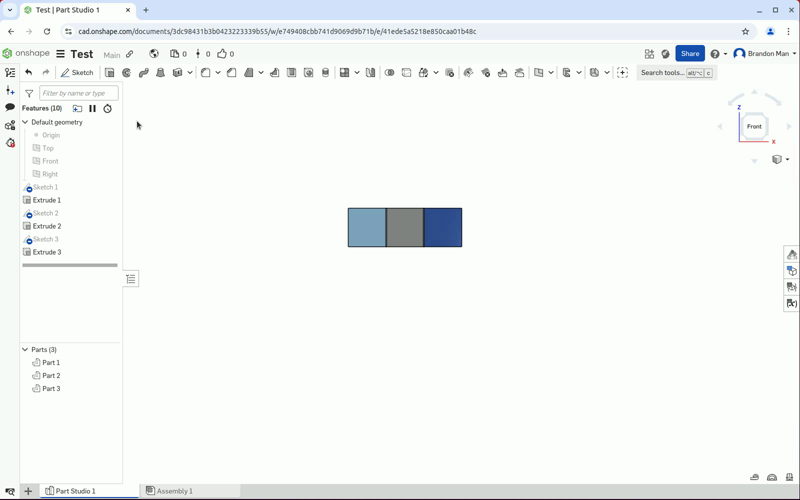
mouse_move(73, 189)
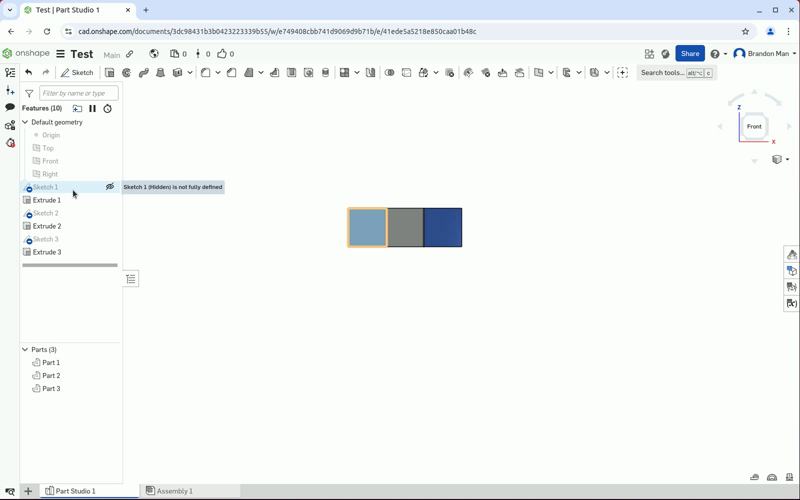
click(73, 189)
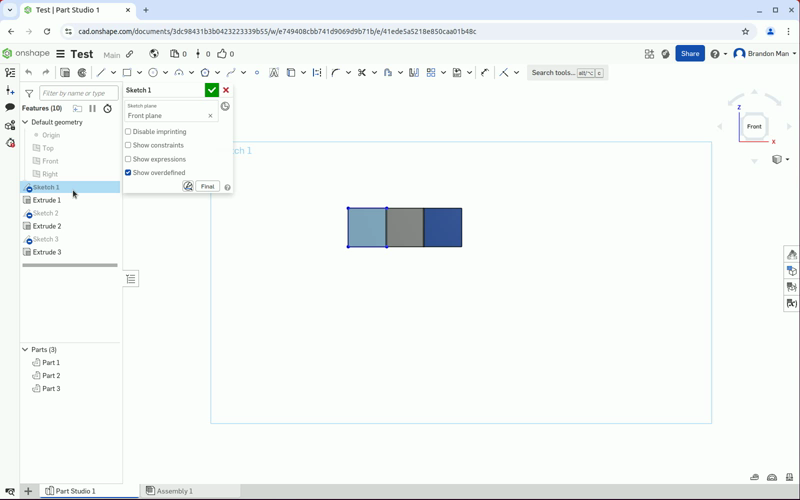
mouse_move(229, 92)
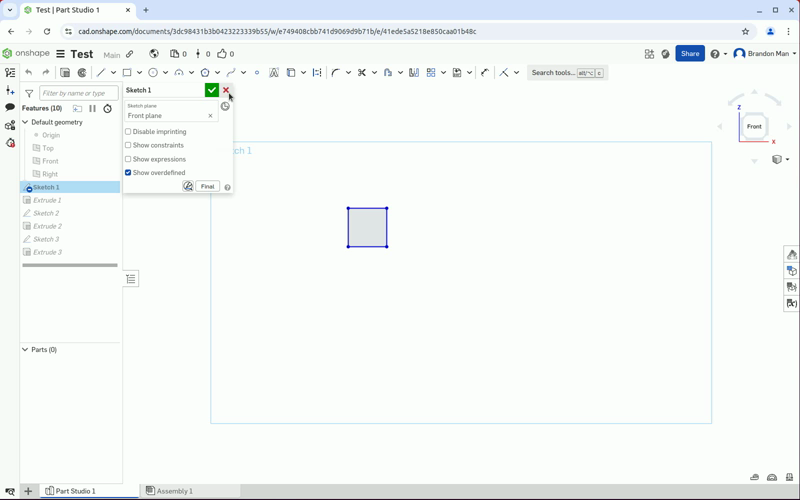
click(229, 92)
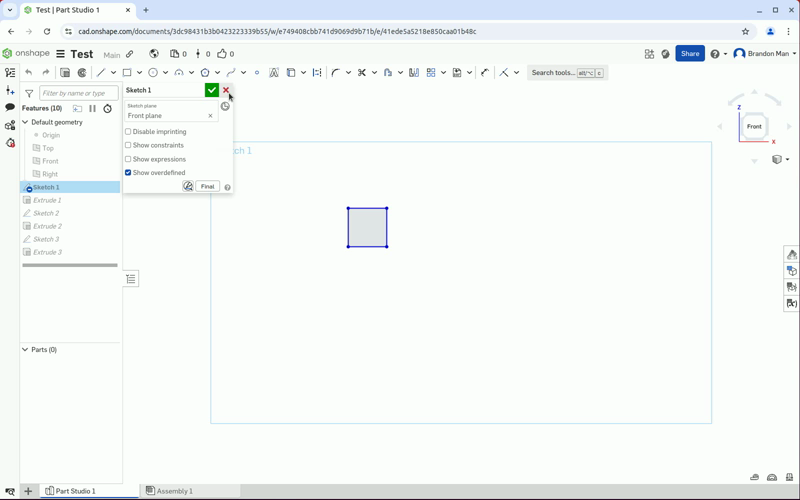
key(shift+s)
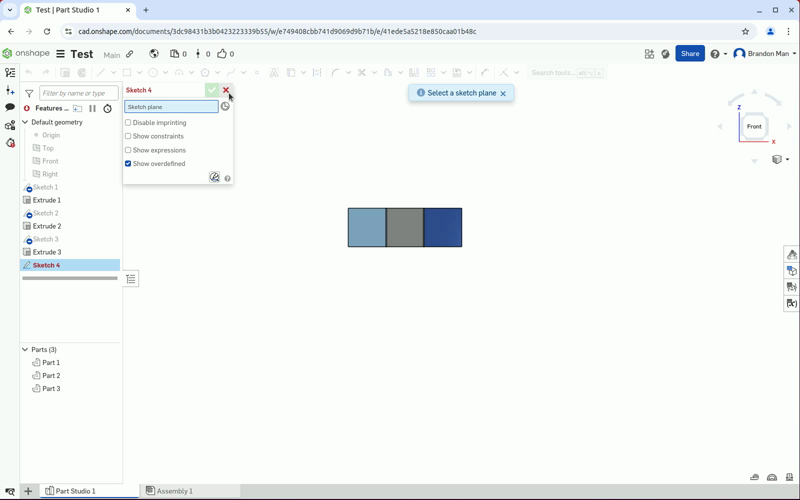
mouse_move(73, 163)
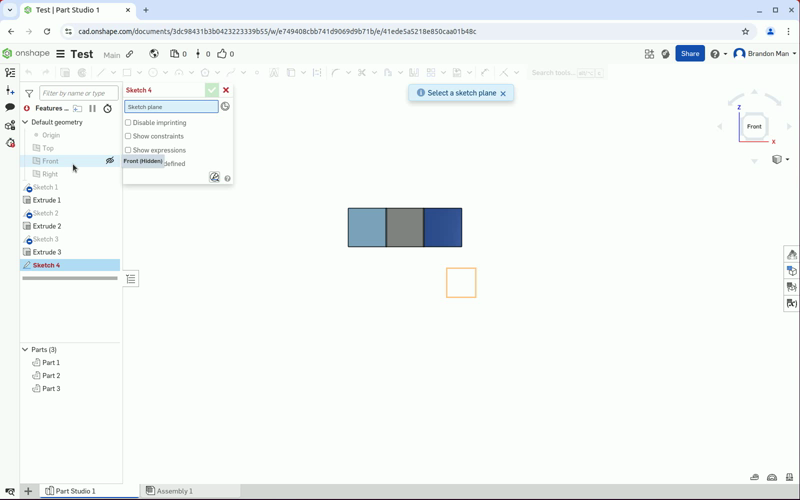
click(73, 163)
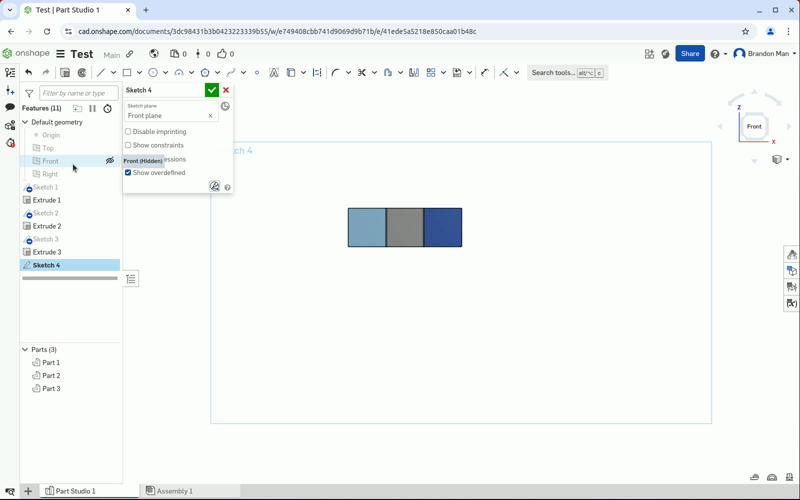
mouse_move(73, 352)
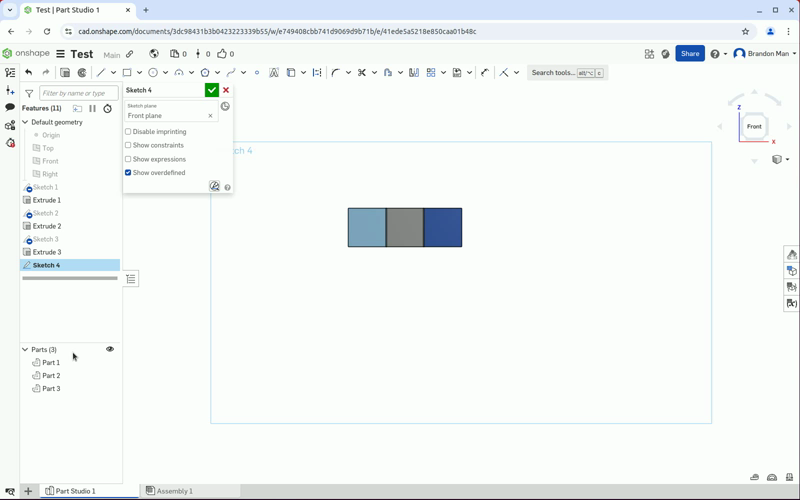
key(y)
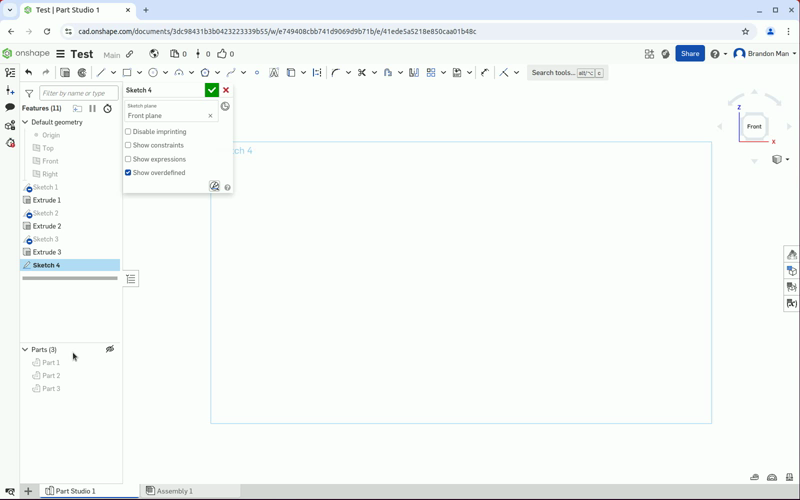
key(l)
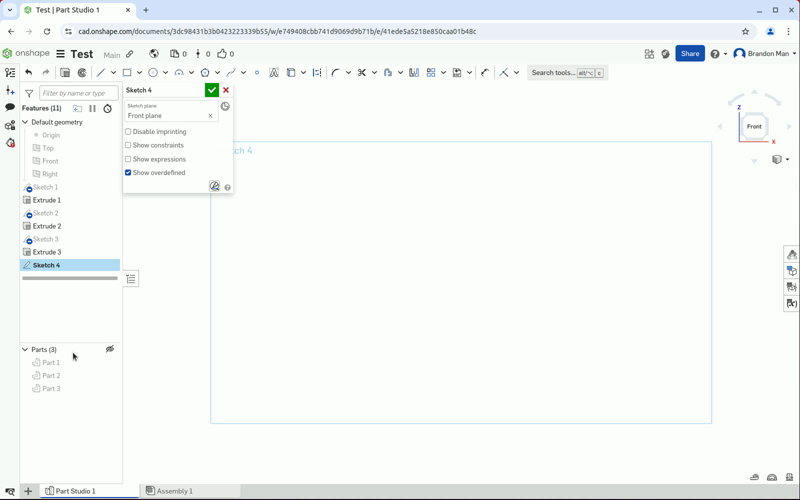
key_down(shift)
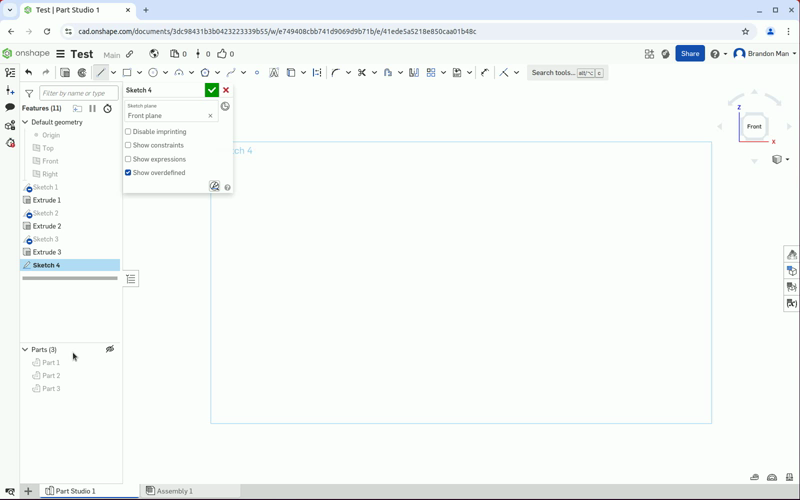
mouse_move(423, 209)
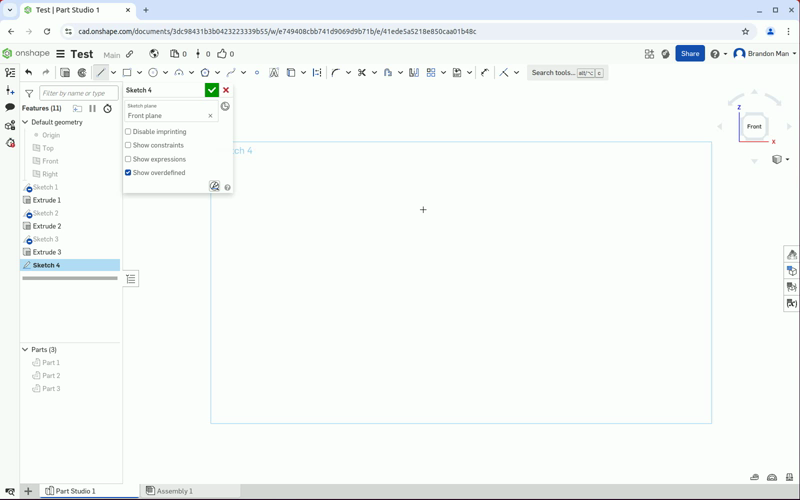
click(423, 209)
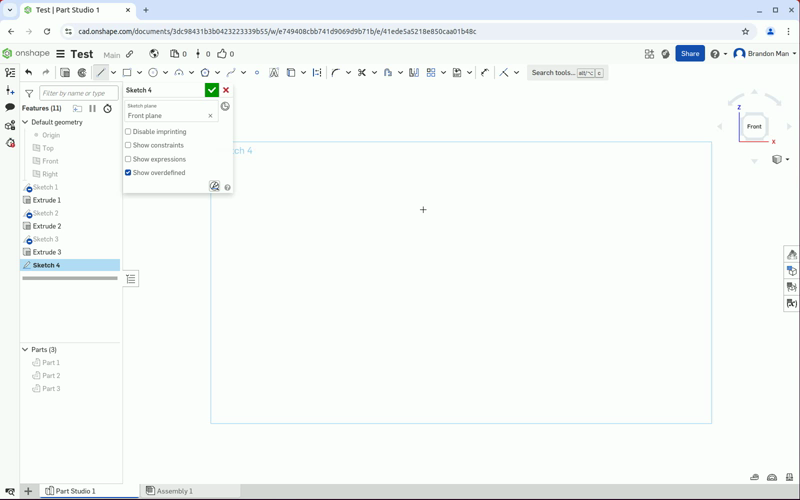
key_up(shift)
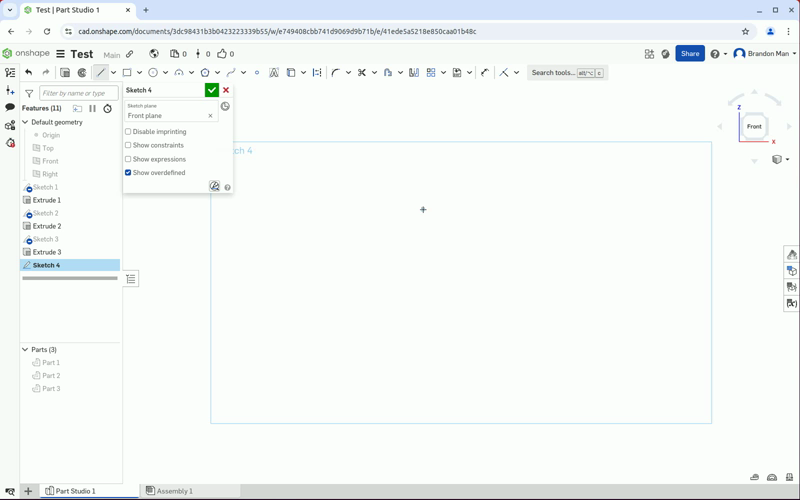
key_down(shift)
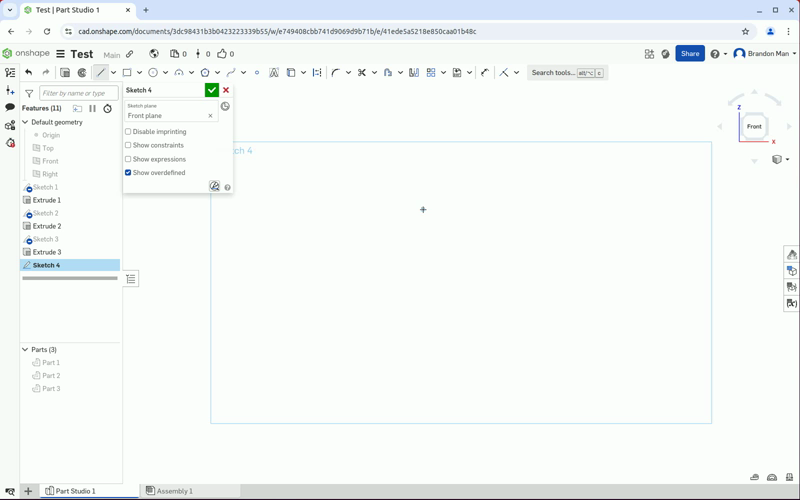
mouse_move(453, 209)
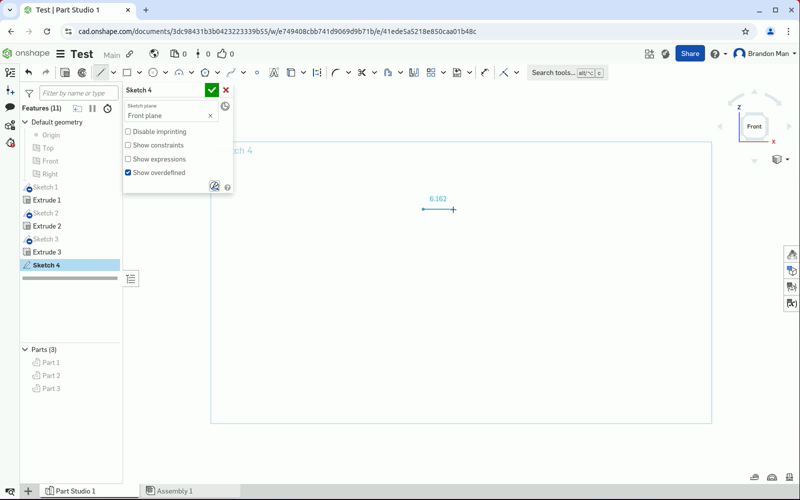
mouse_move(461, 209)
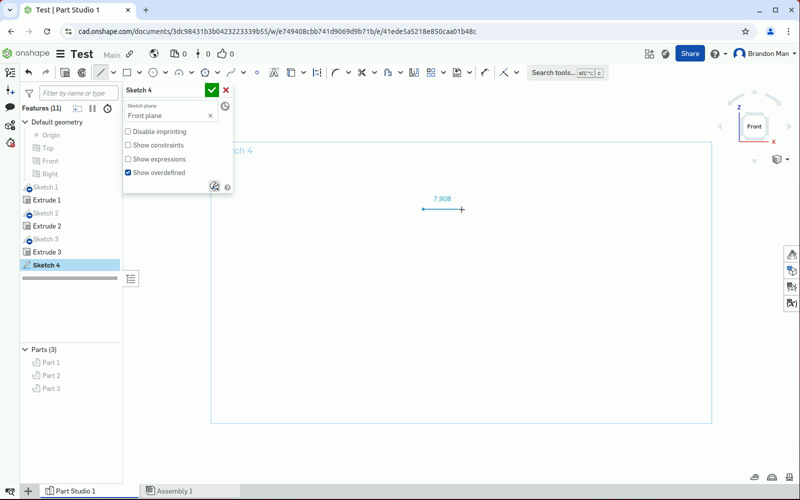
click(461, 209)
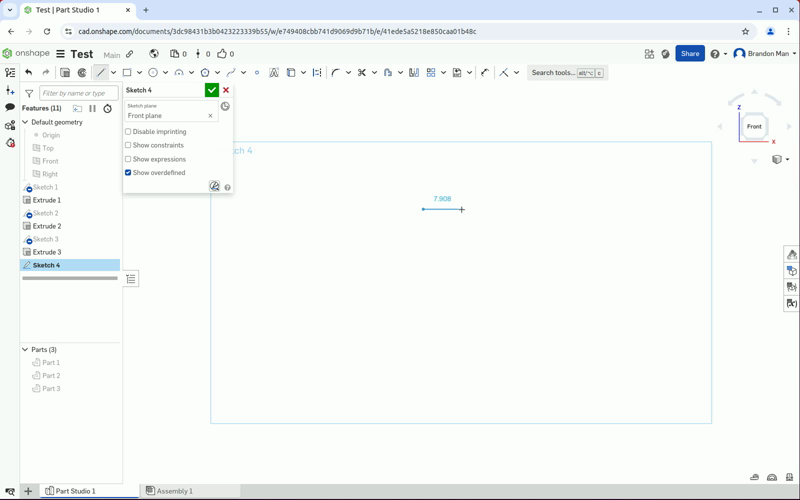
key_up(shift)
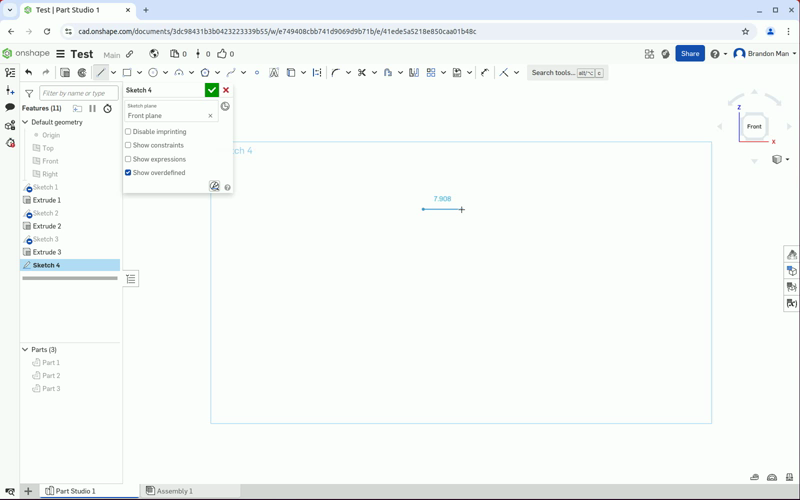
key_down(shift)
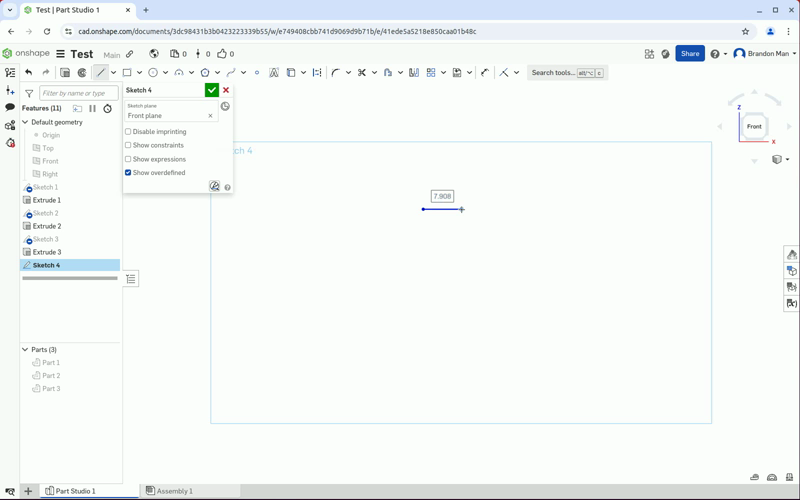
mouse_move(491, 209)
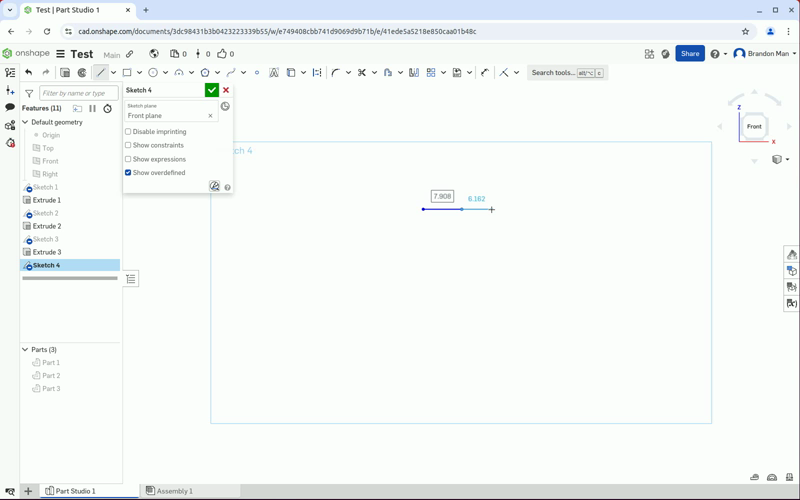
mouse_move(461, 170)
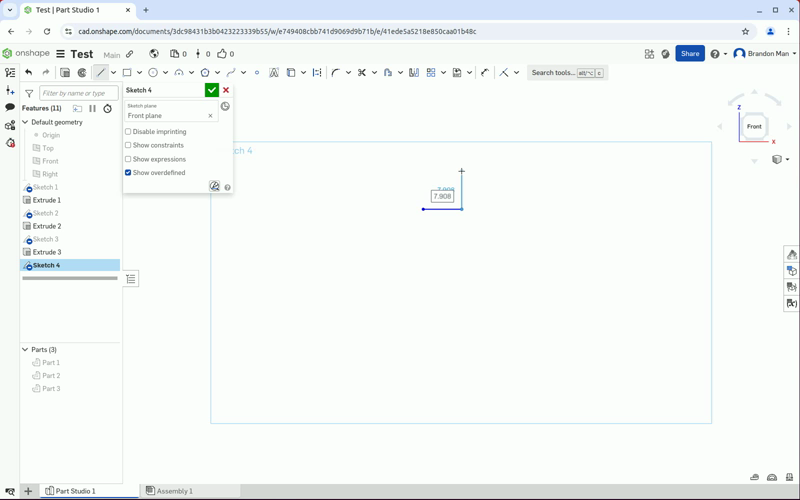
click(461, 170)
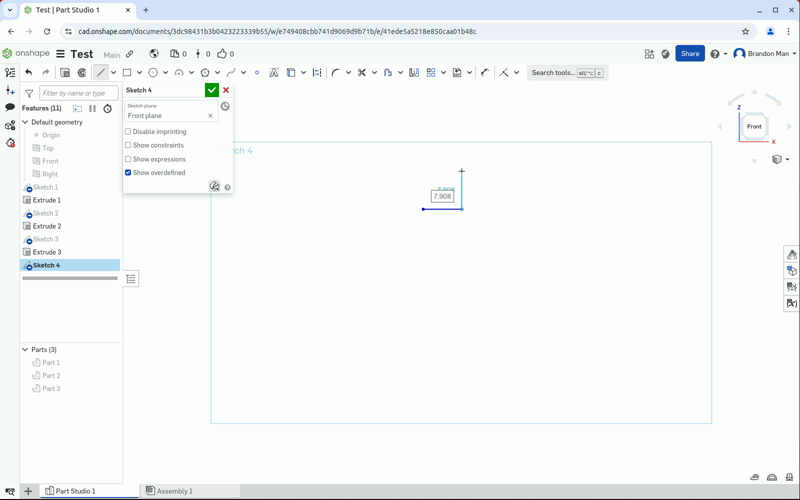
key_up(shift)
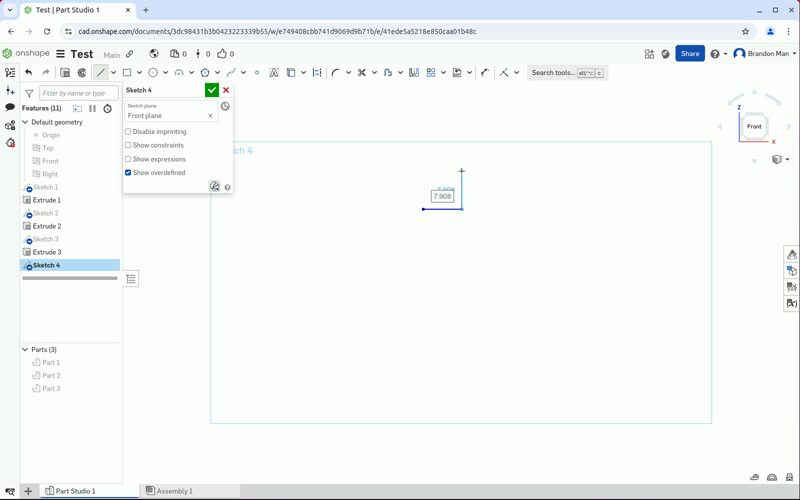
key_down(shift)
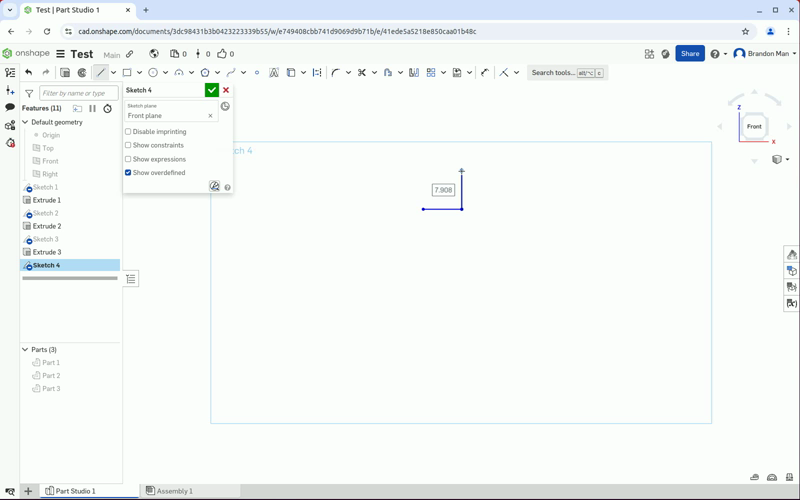
mouse_move(491, 170)
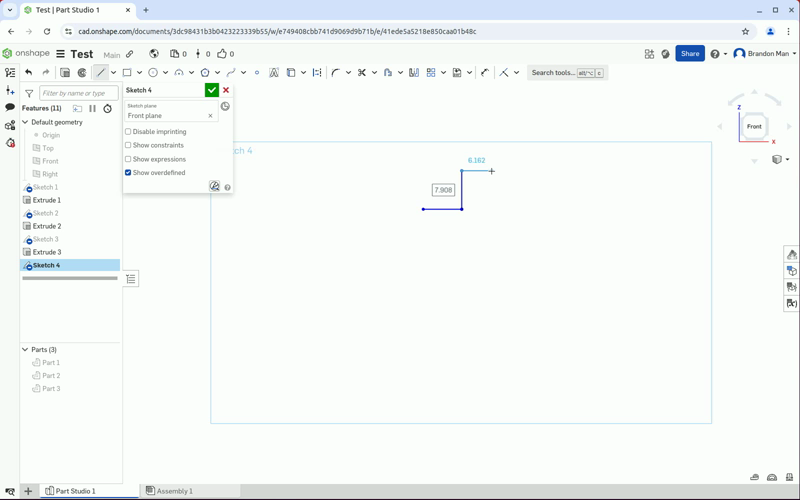
mouse_move(423, 170)
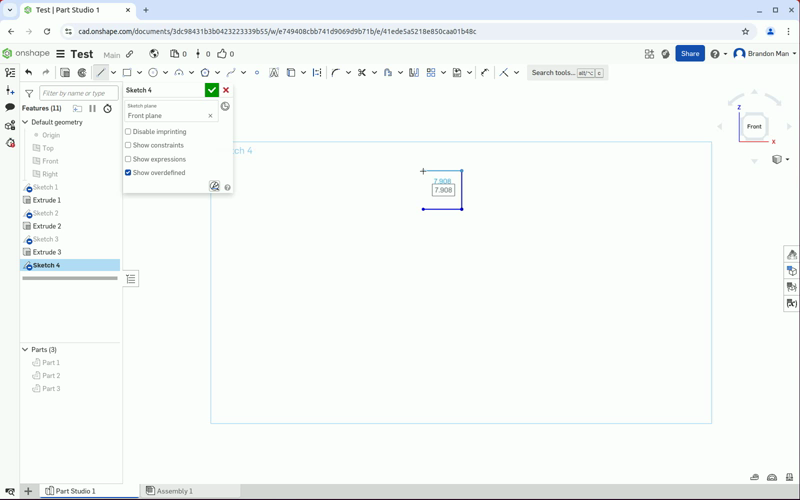
click(423, 170)
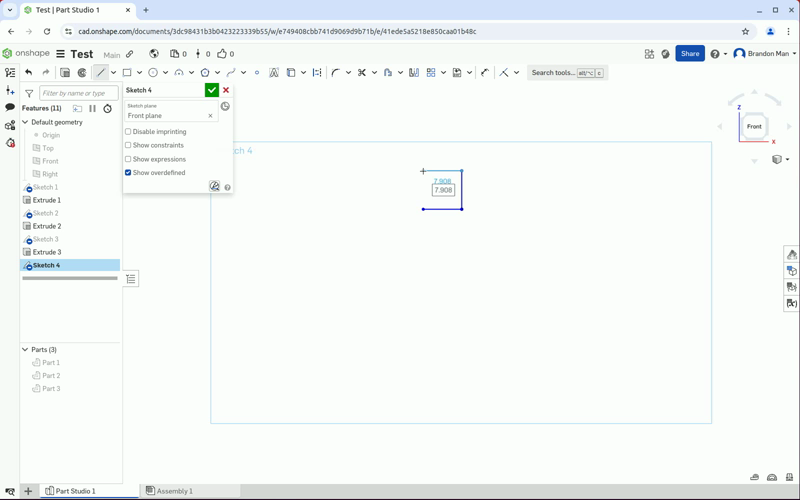
key_up(shift)
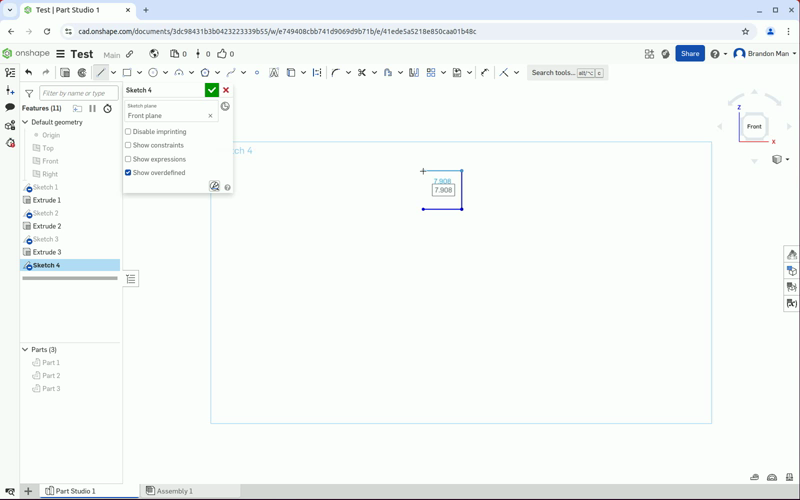
mouse_move(453, 170)
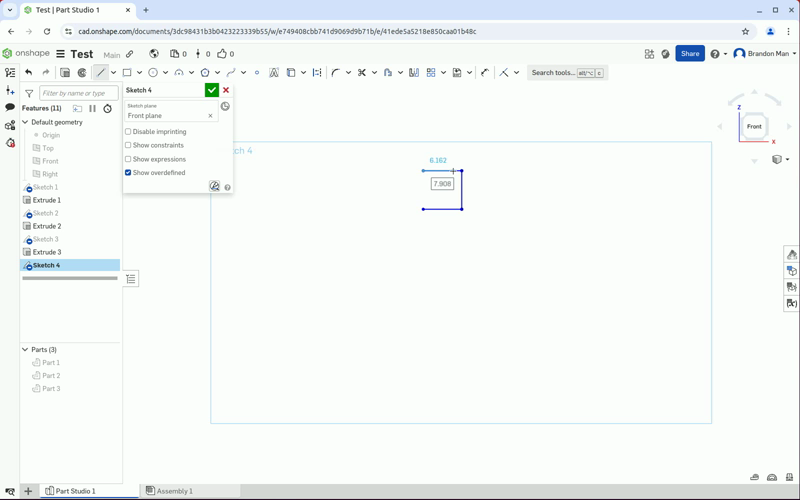
key_down(shift)
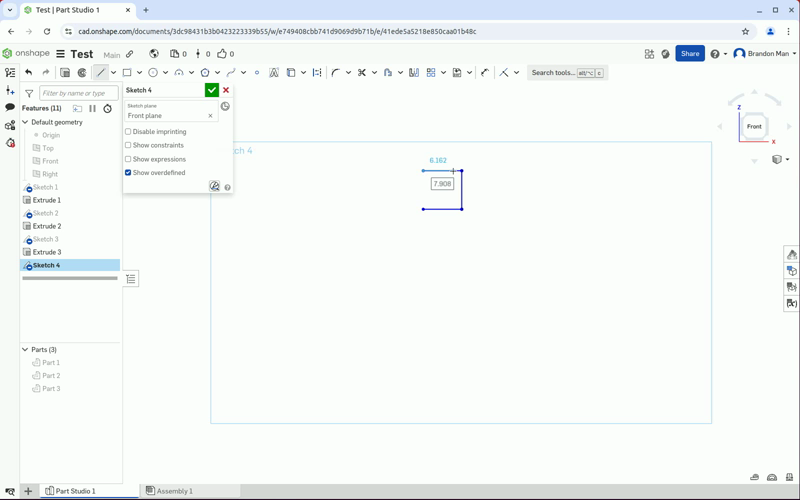
mouse_move(423, 209)
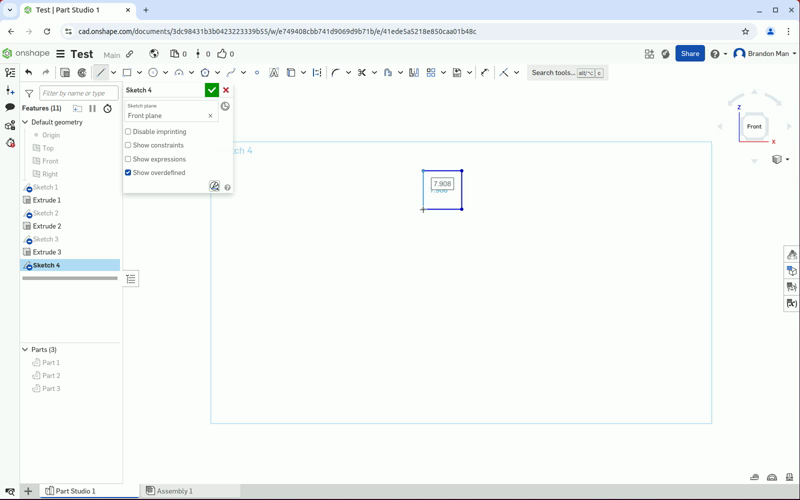
key_up(shift)
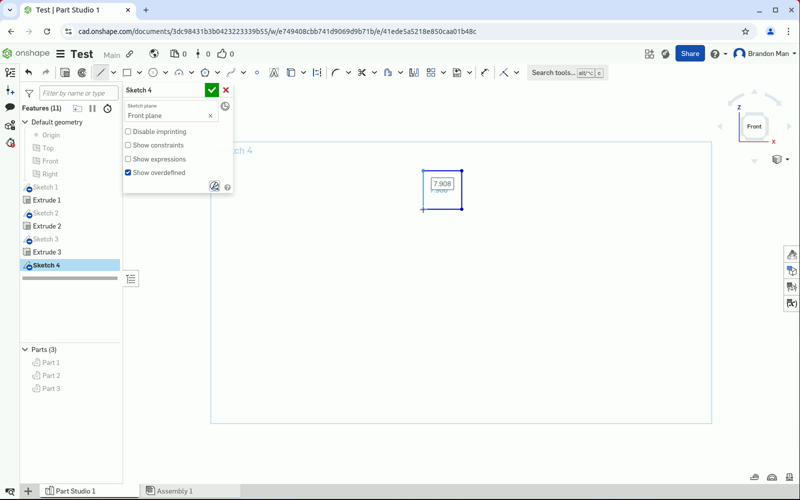
click(423, 209)
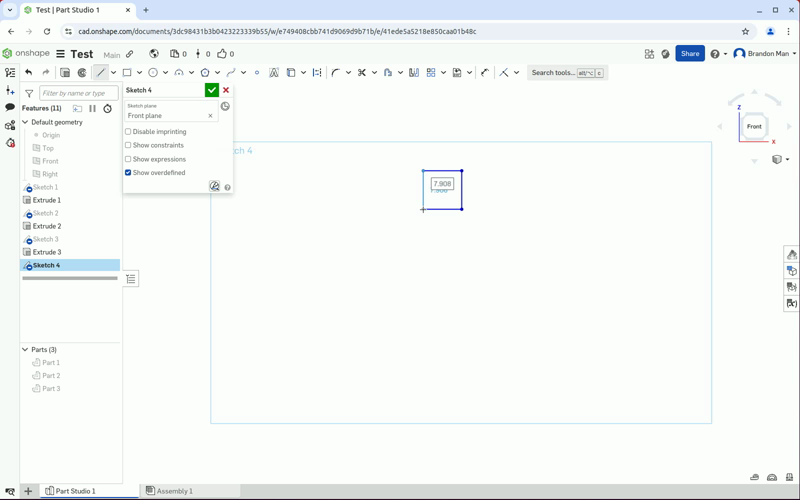
key(esc)
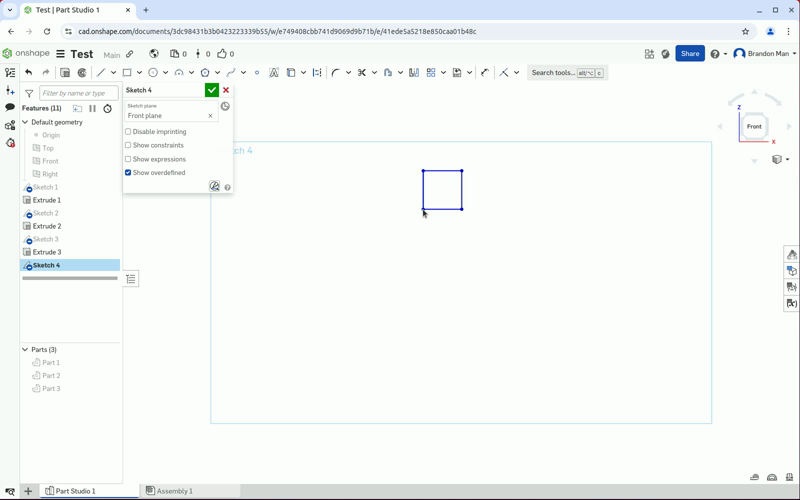
mouse_move(458, 192)
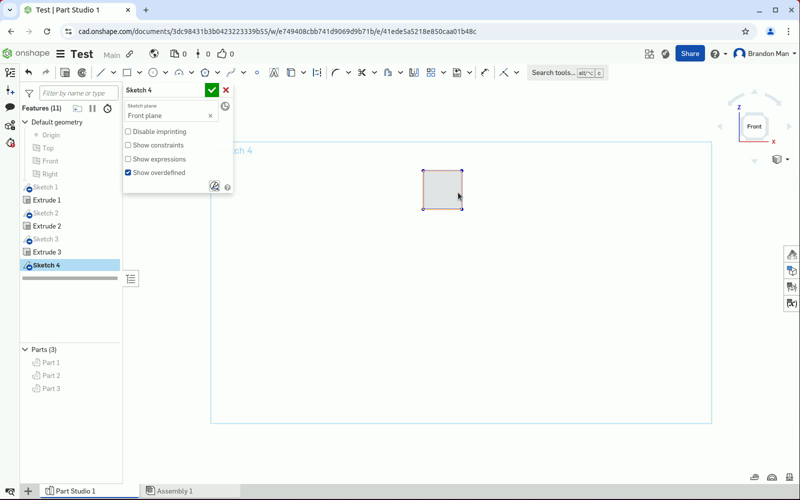
scroll(6)
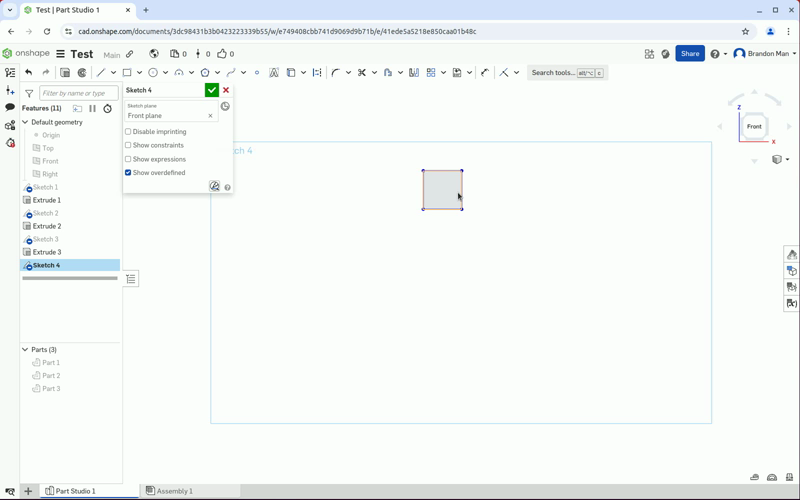
scroll(6)
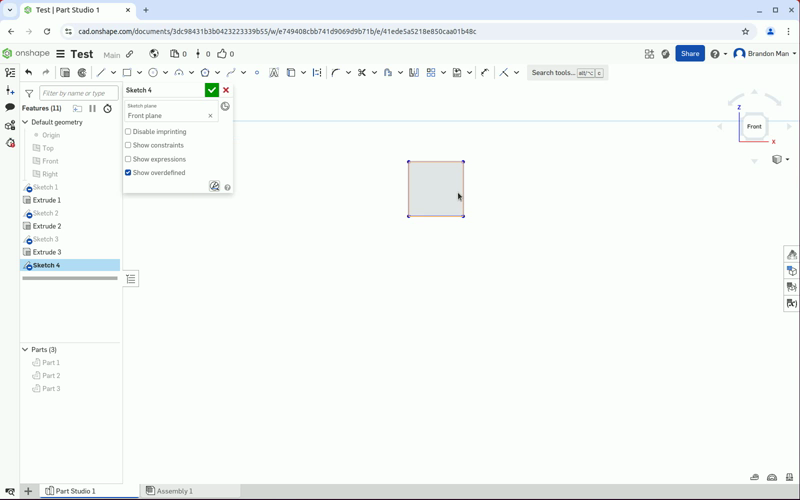
scroll(6)
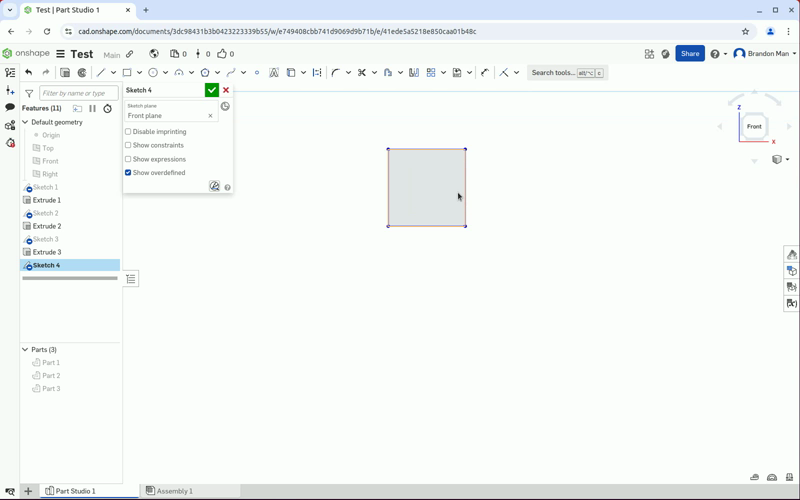
scroll(6)
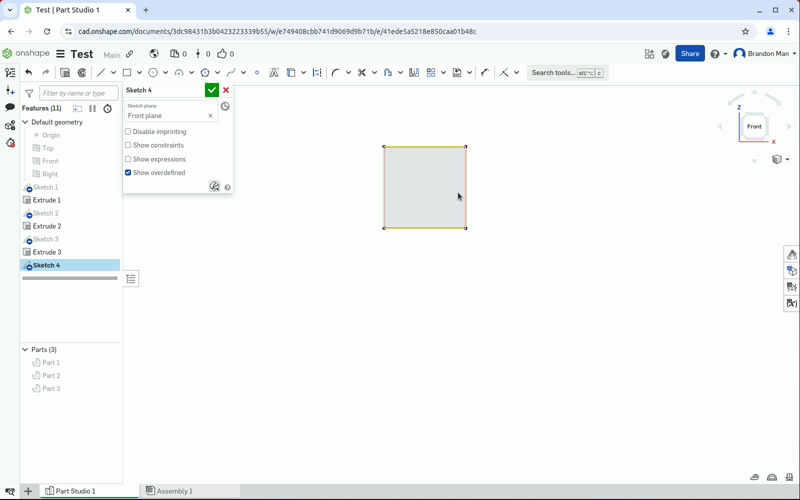
scroll(6)
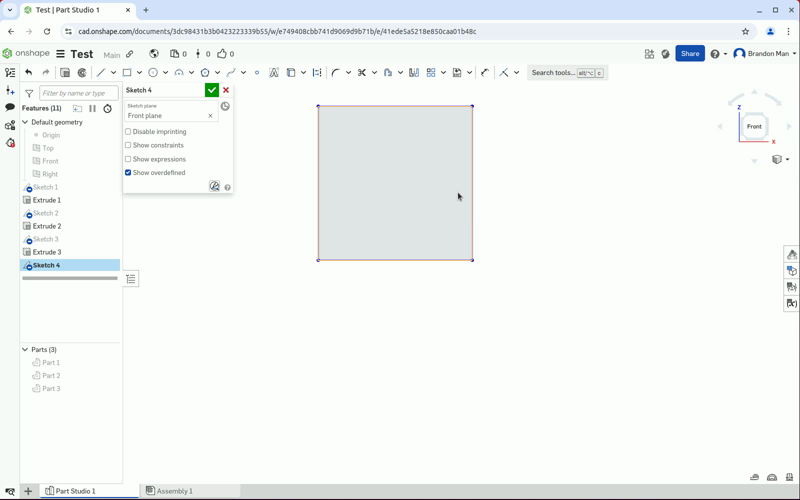
scroll(6)
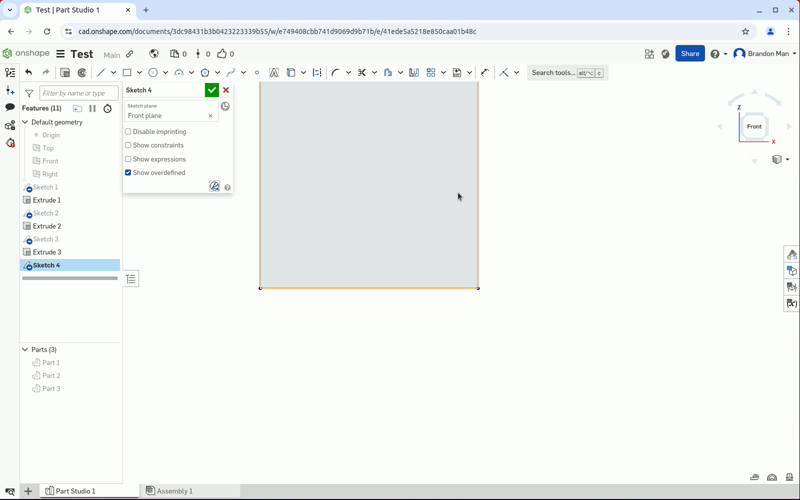
scroll(6)
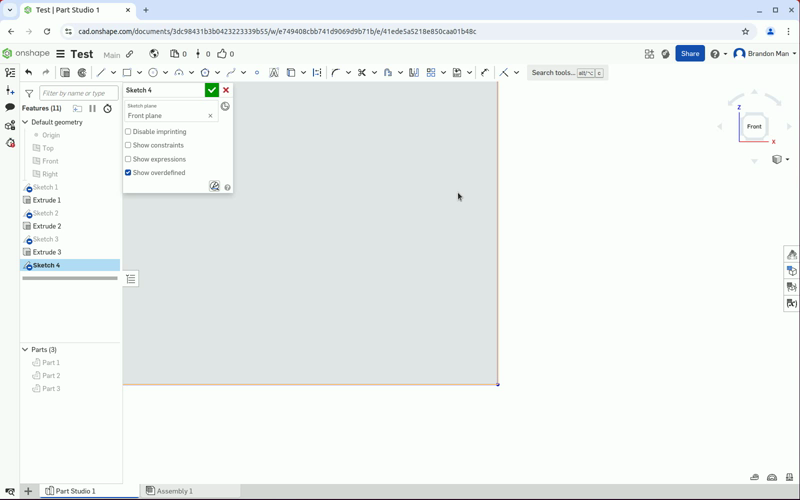
click(458, 192)
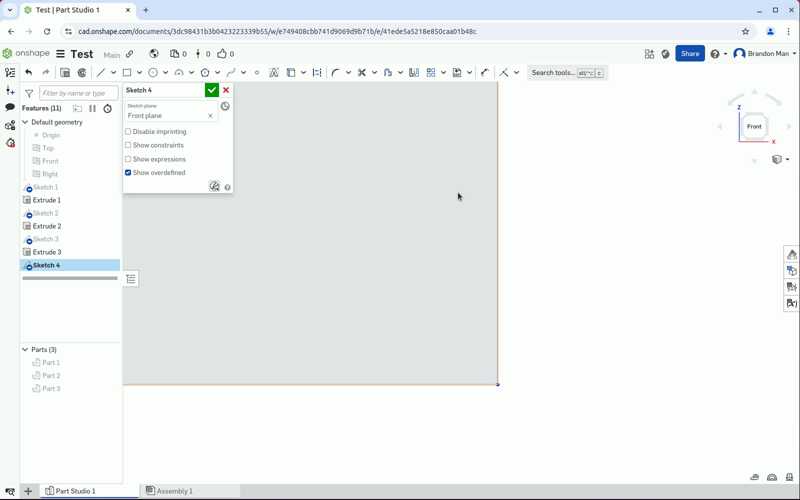
scroll(-6)
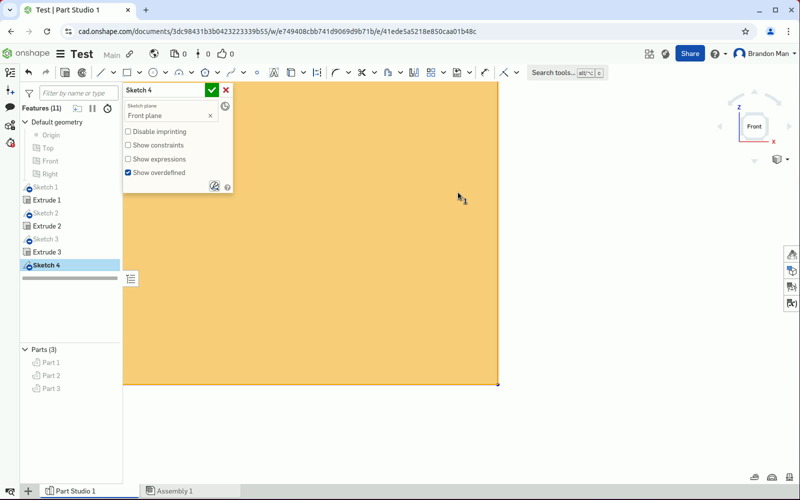
scroll(-6)
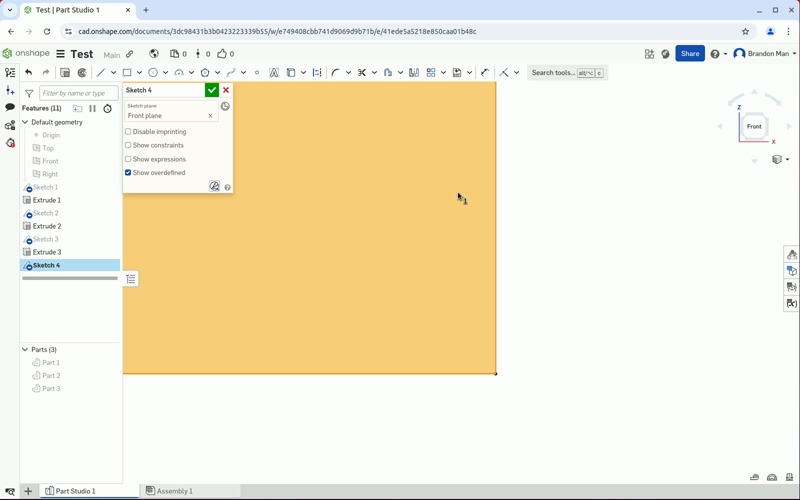
scroll(-6)
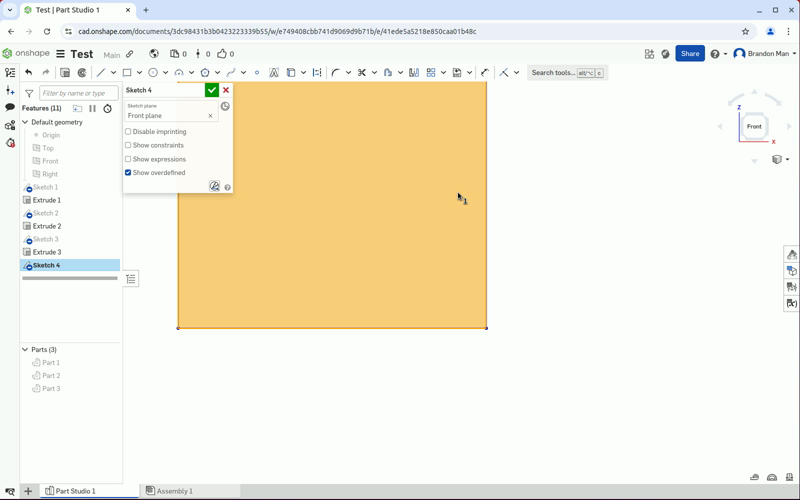
scroll(-6)
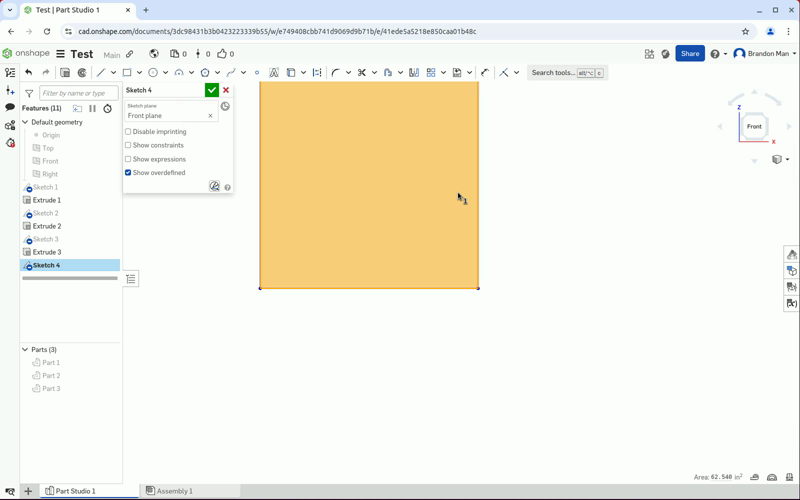
scroll(-6)
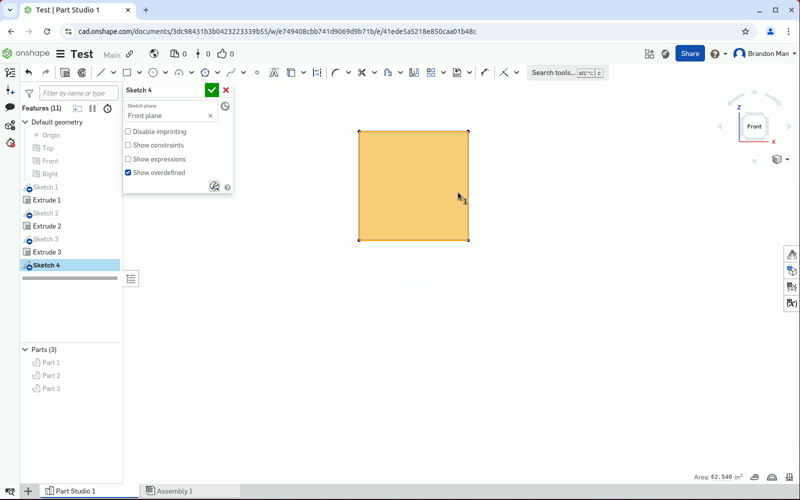
scroll(-6)
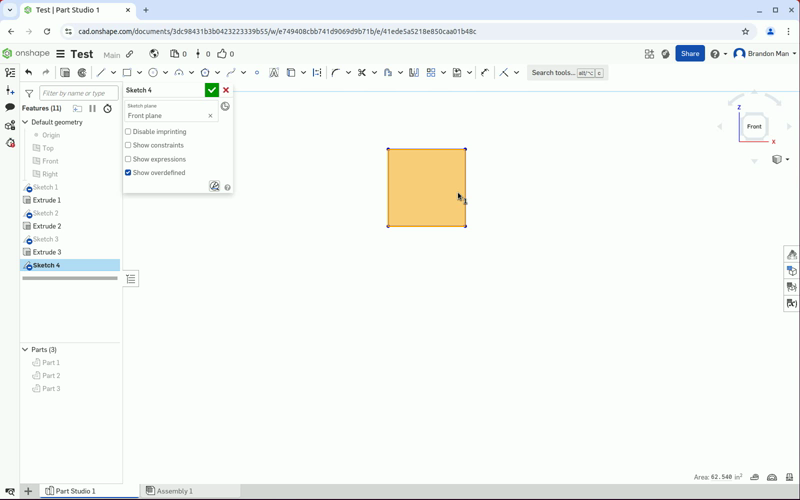
scroll(-6)
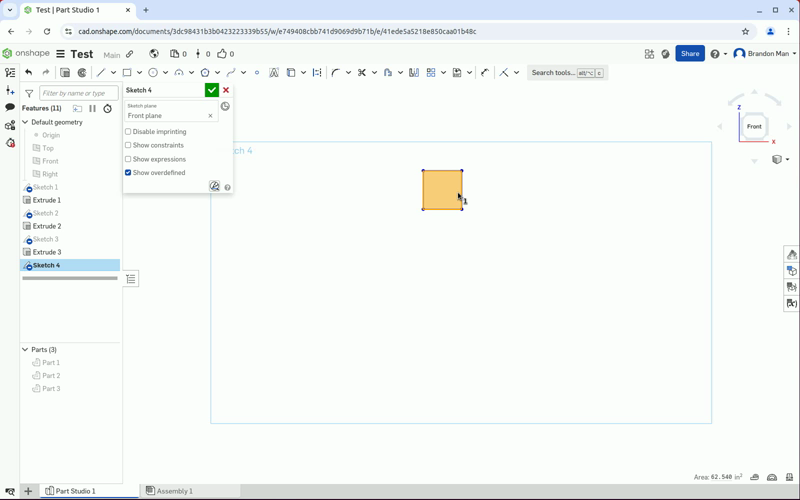
mouse_move(73, 352)
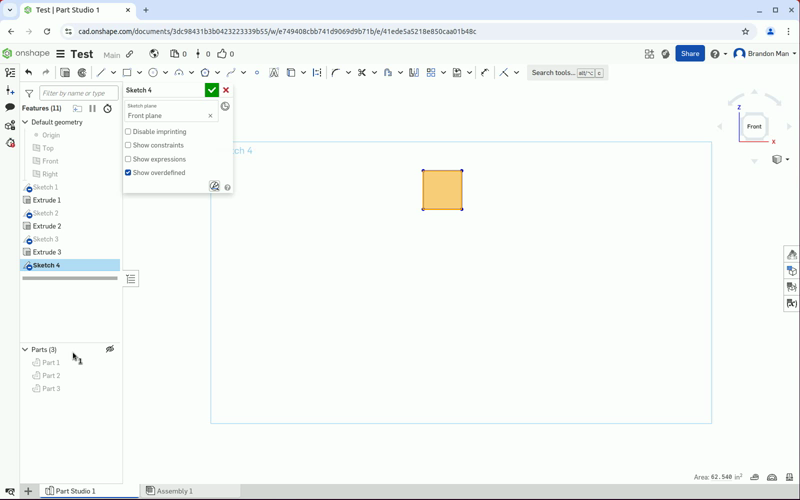
key(shift+y)
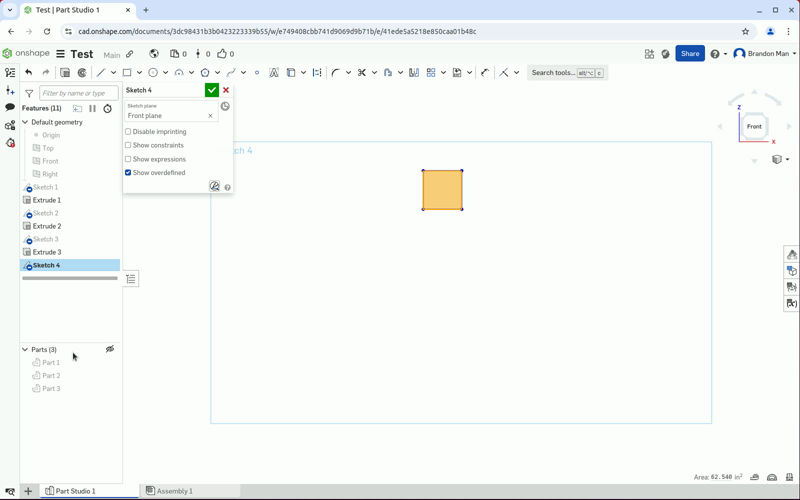
key(shift+e)
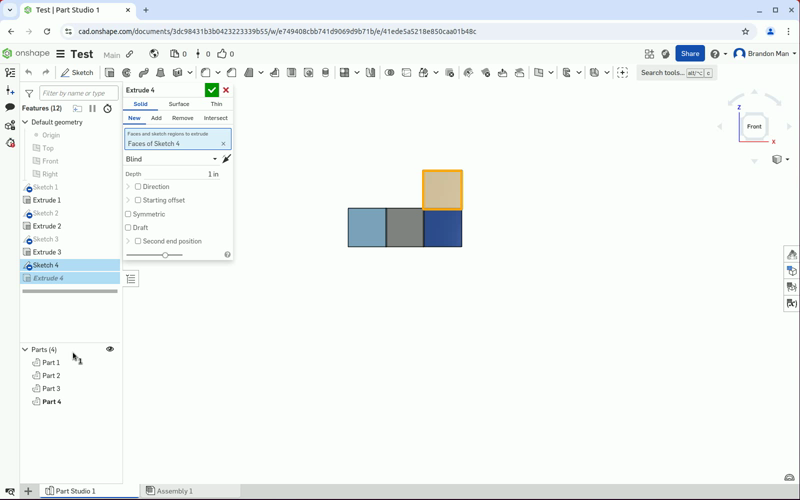
mouse_move(143, 106)
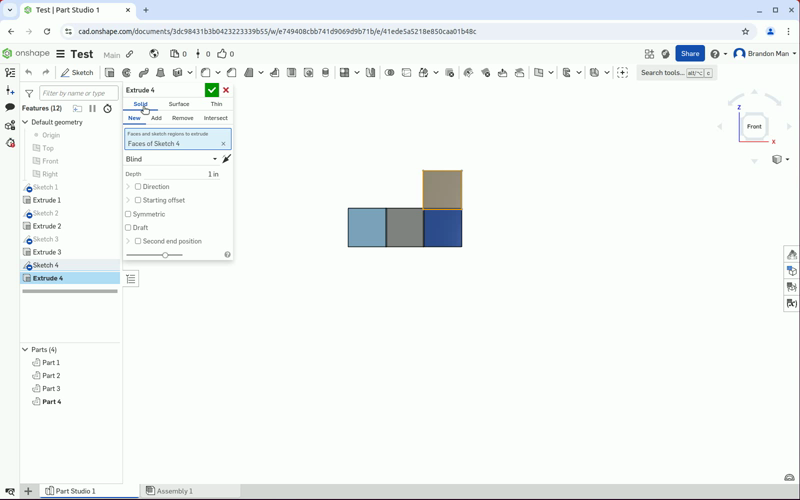
click(143, 106)
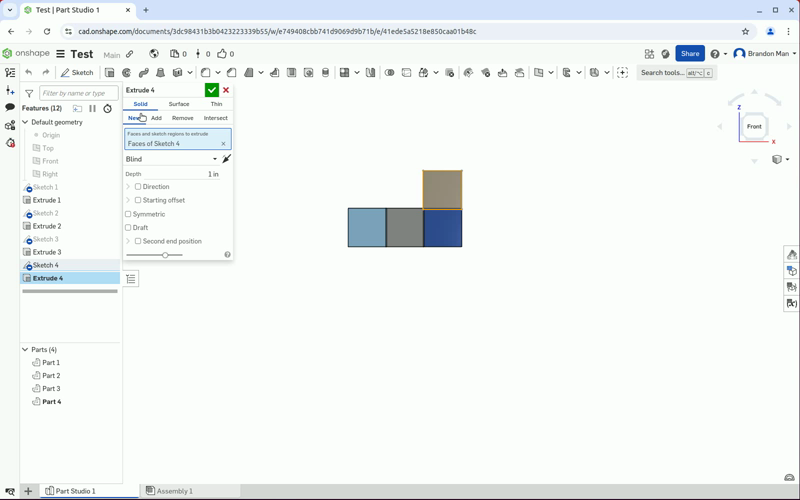
mouse_move(137, 120)
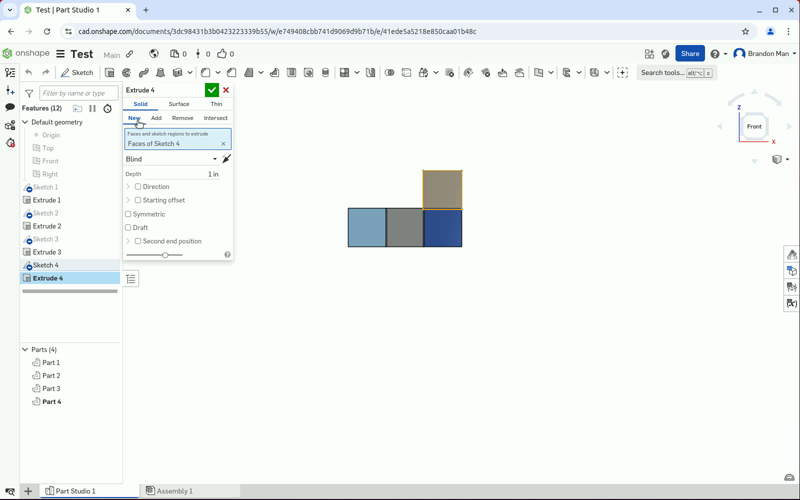
click(137, 120)
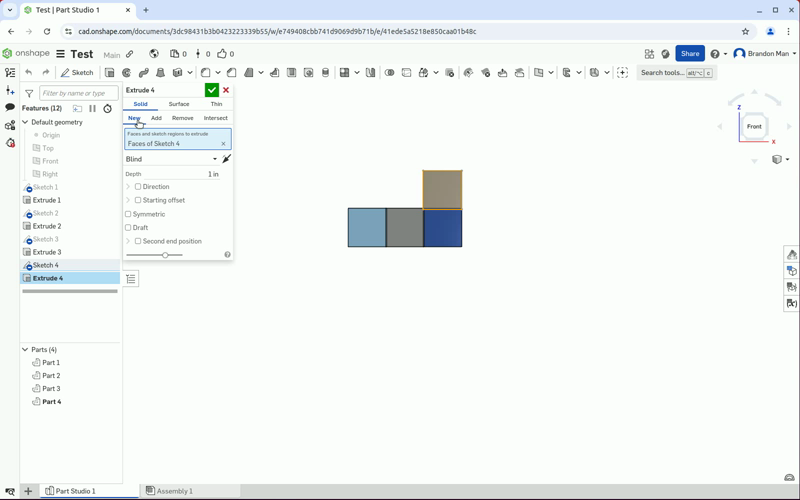
key(tab, 4)
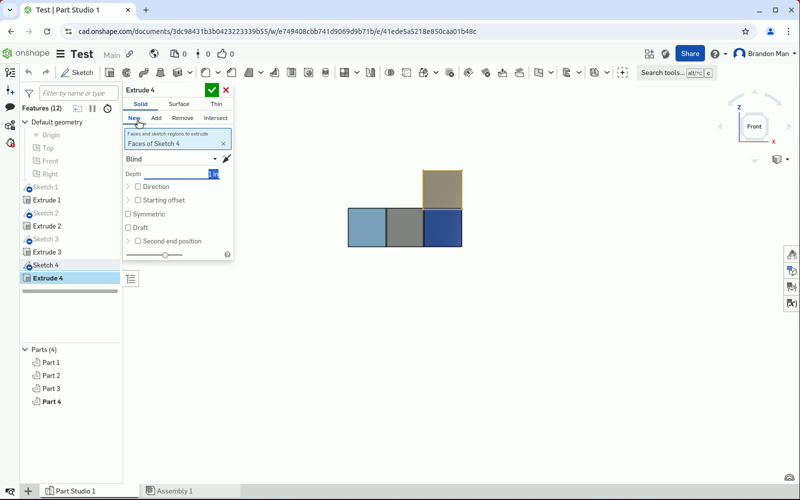
text(7.703)
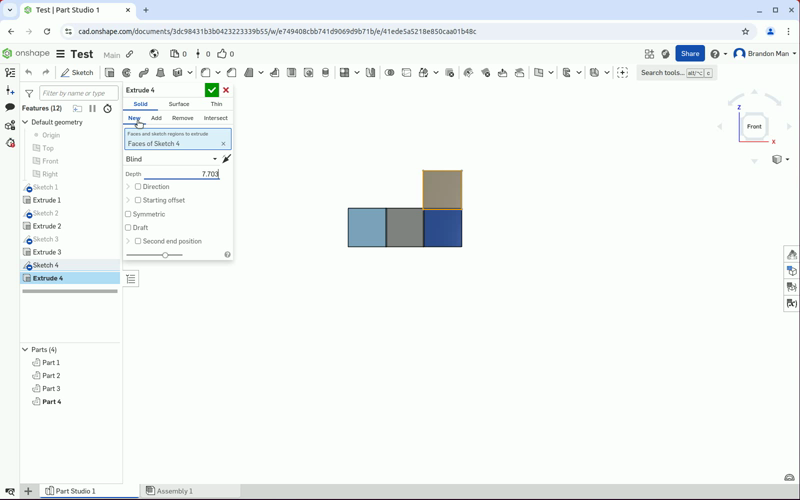
key(enter)
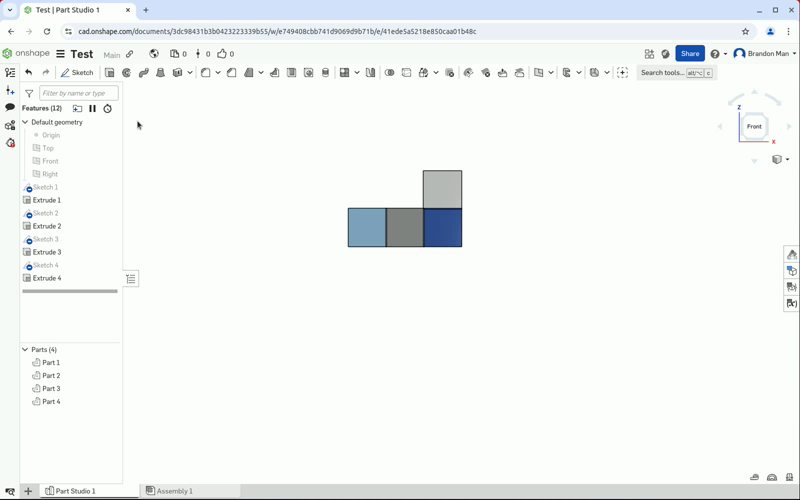
key(shift+h)
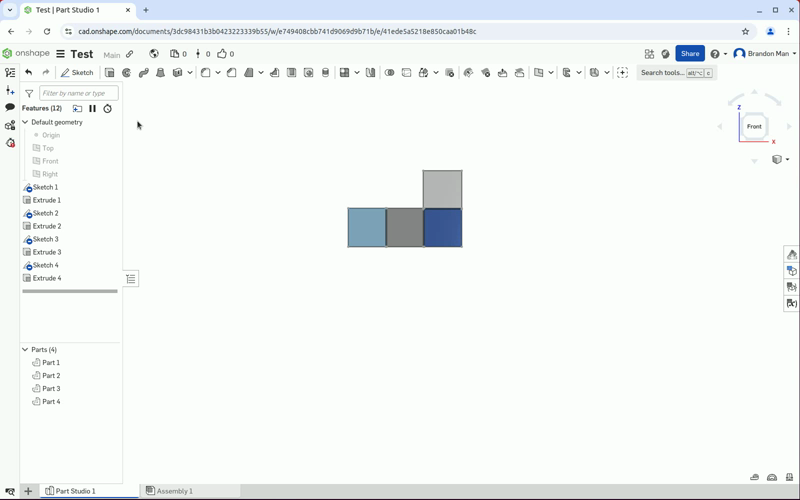
key(shift+h)
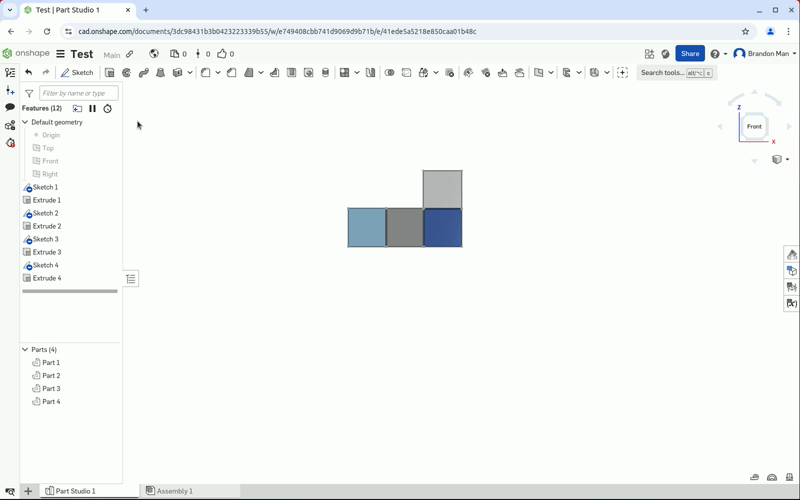
key(shift+7)
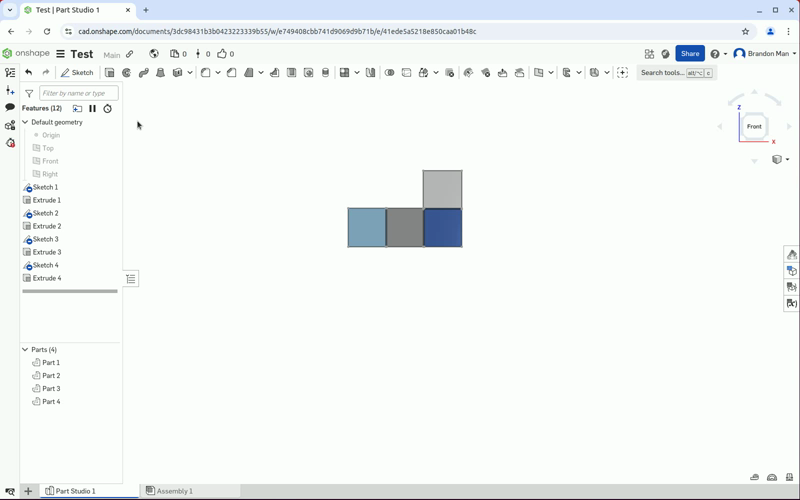
key(left, 2)
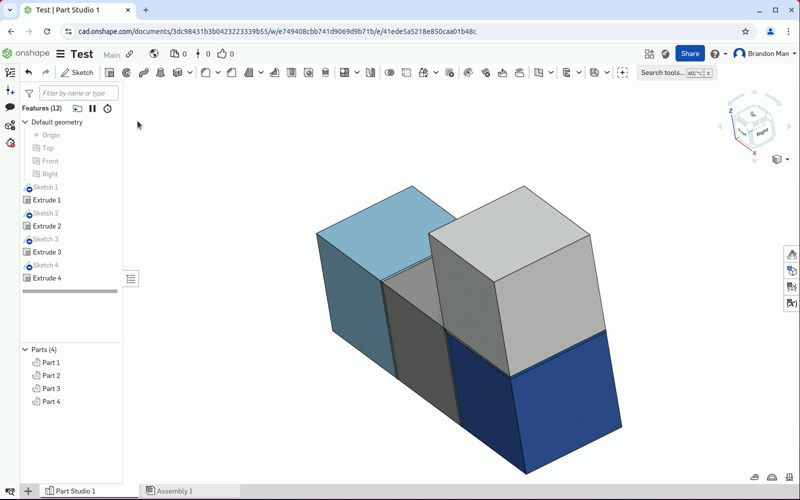
key(down, 2)
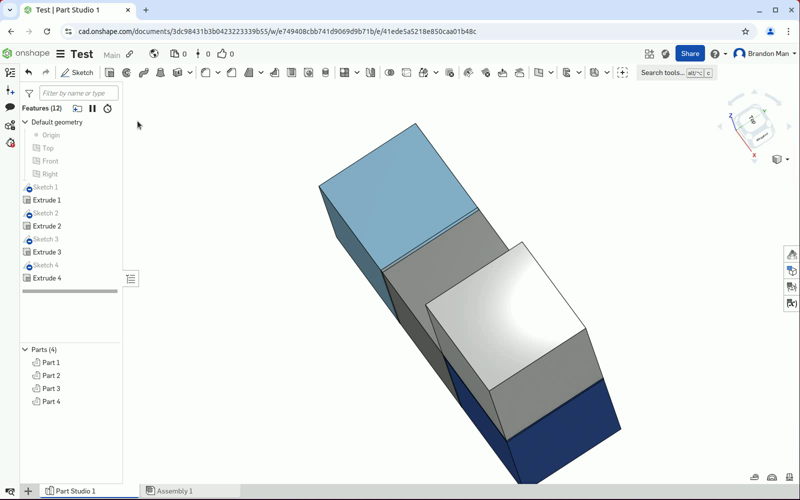
key(up, 2)
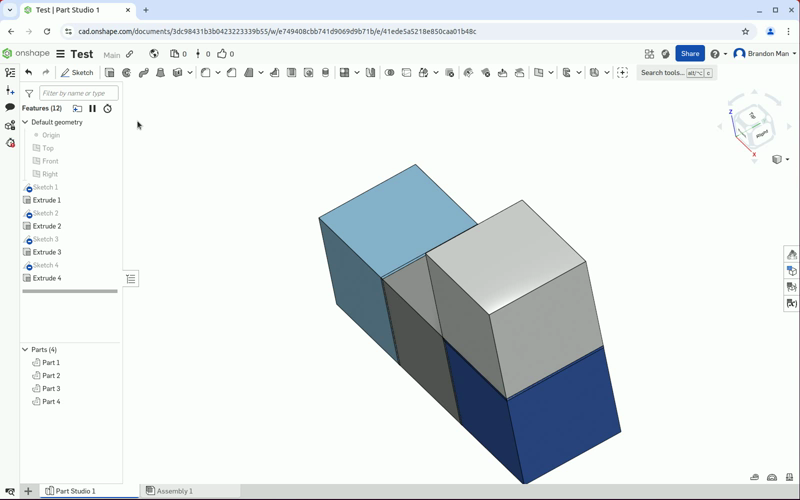
key(right, 2)
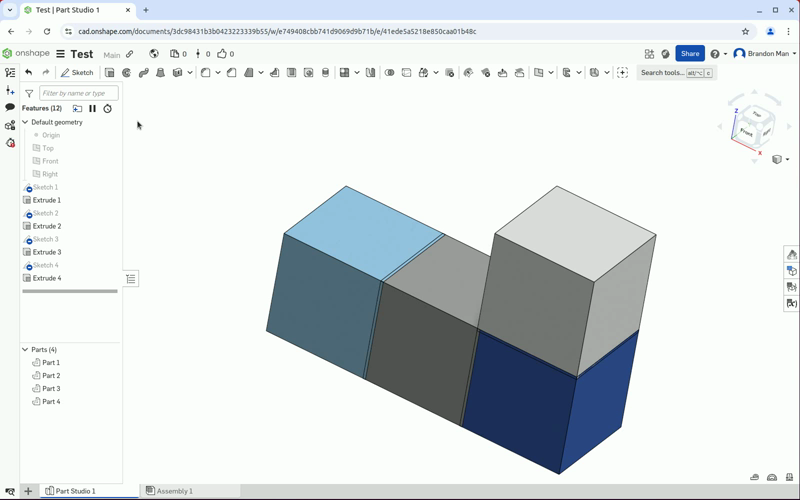
mouse_move(73, 189)
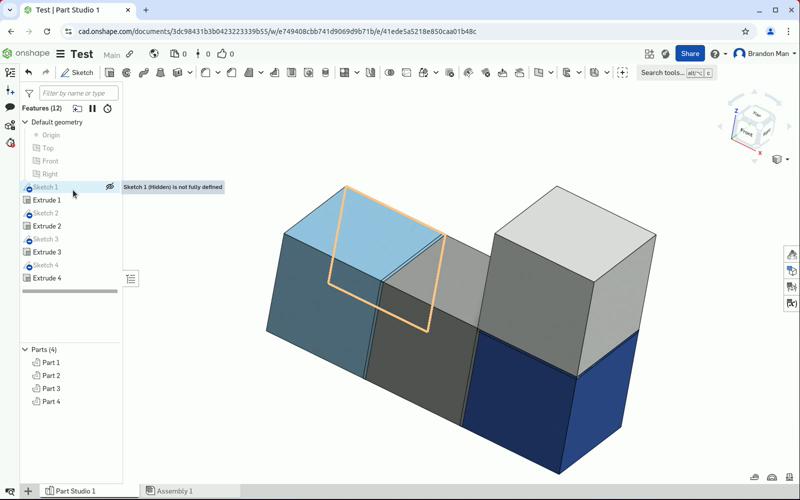
click(73, 189)